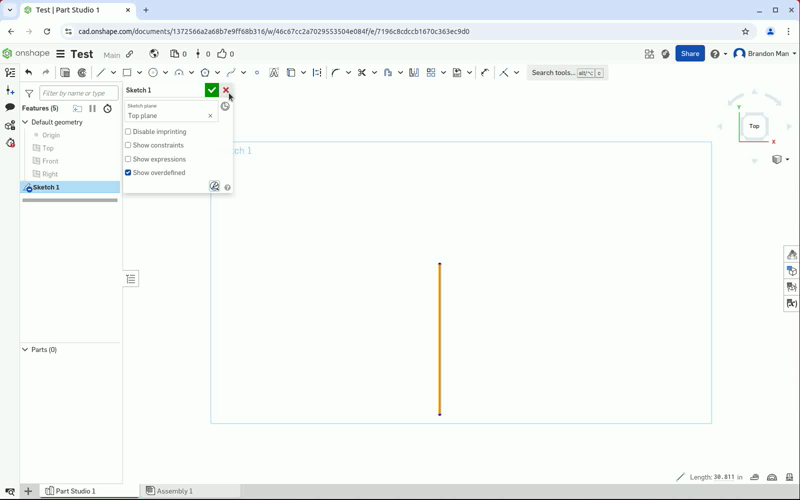
key(shift+h)
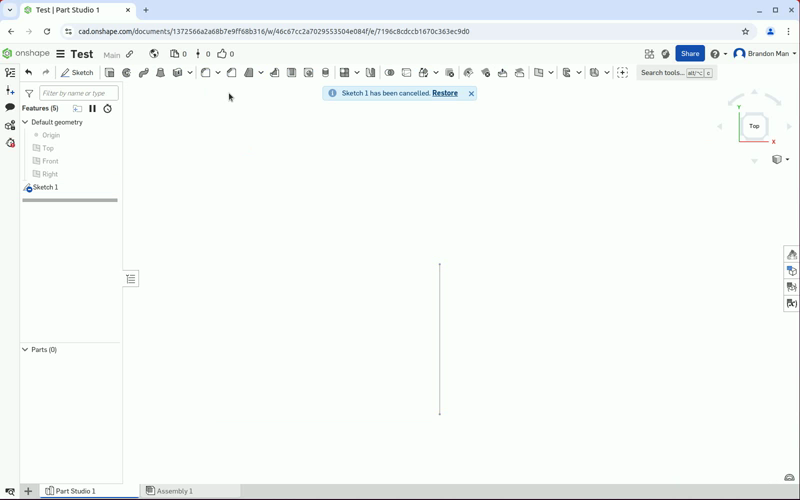
key(shift+s)
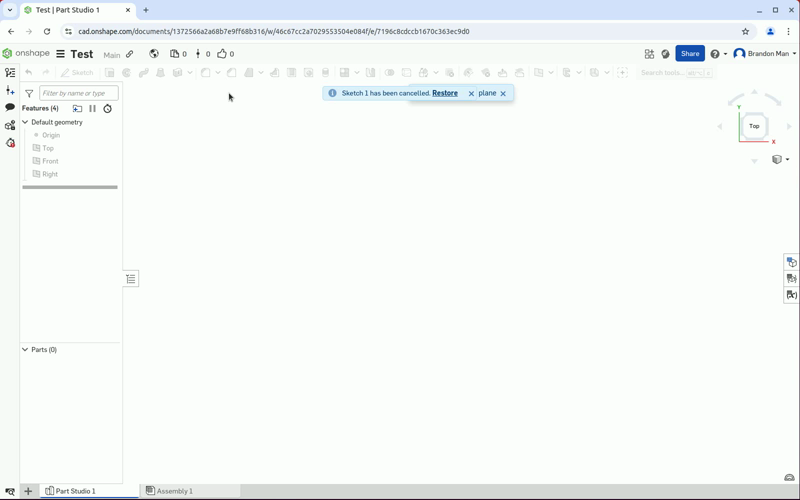
mouse_move(73, 150)
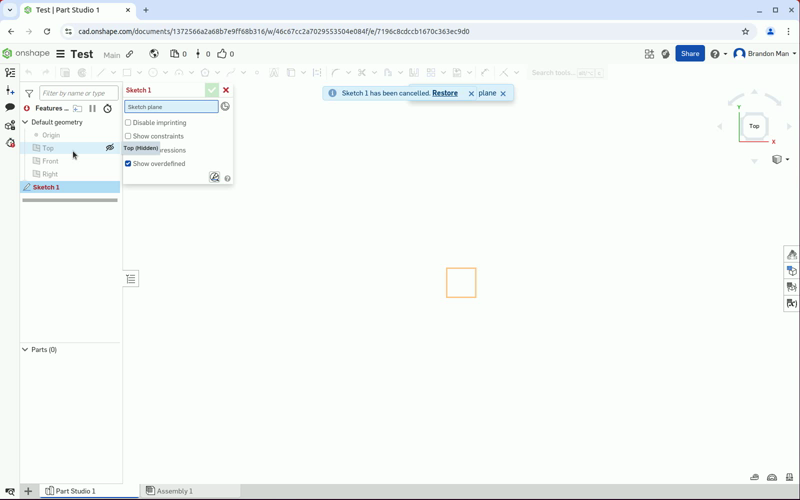
click(73, 150)
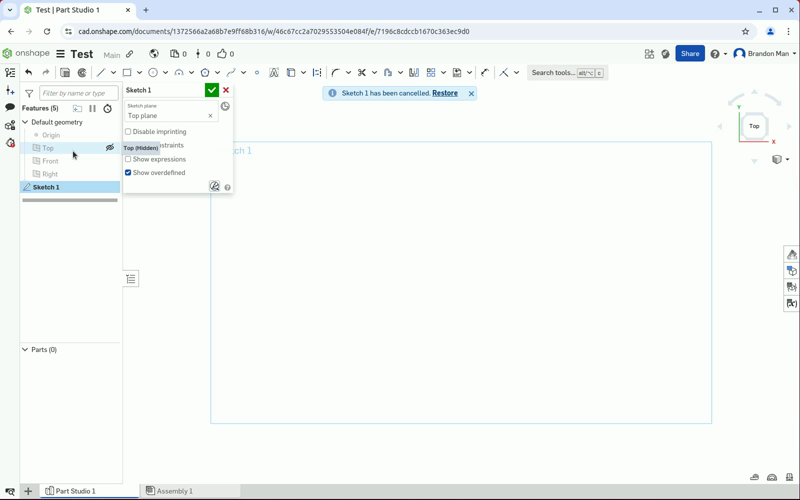
mouse_move(73, 352)
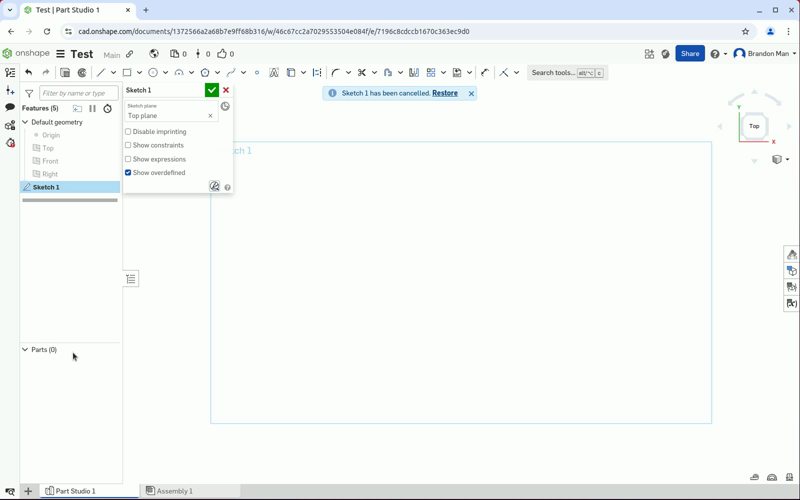
key(y)
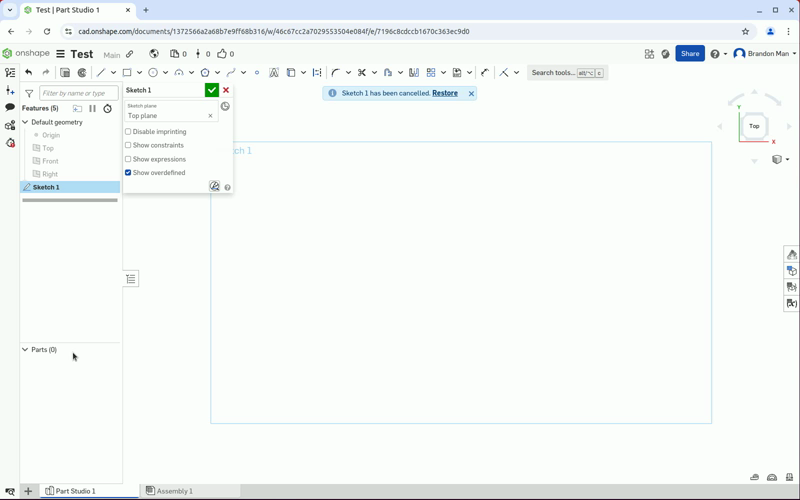
key(a)
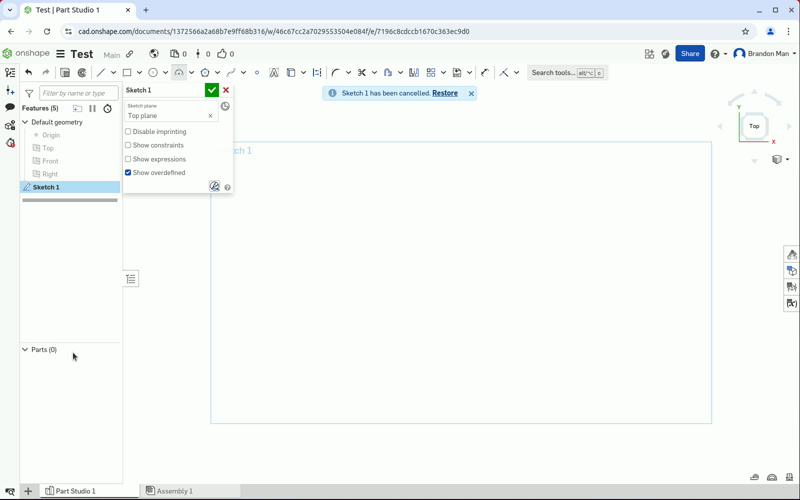
key_down(shift)
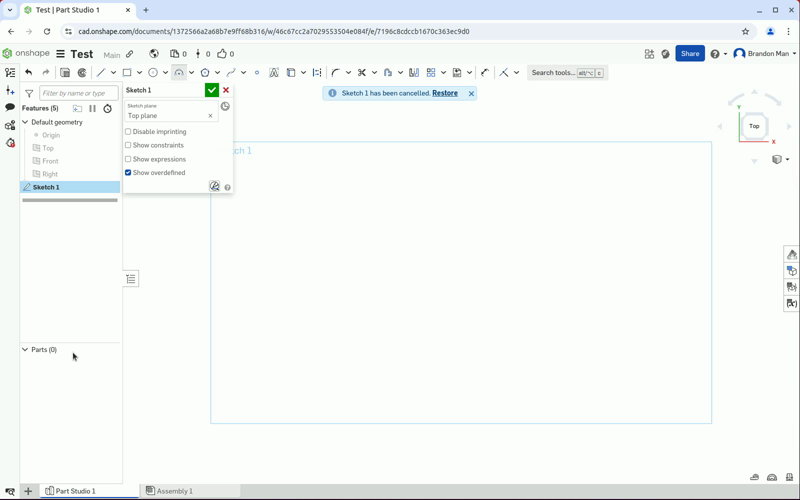
mouse_move(404, 329)
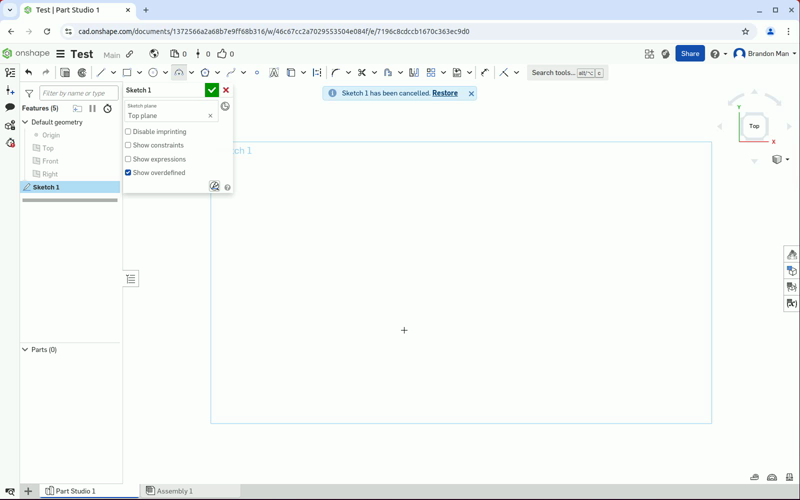
click(404, 329)
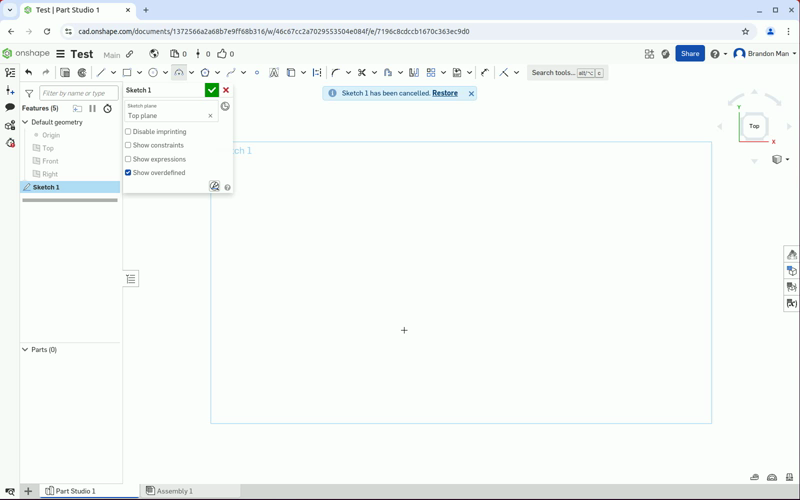
key_up(shift)
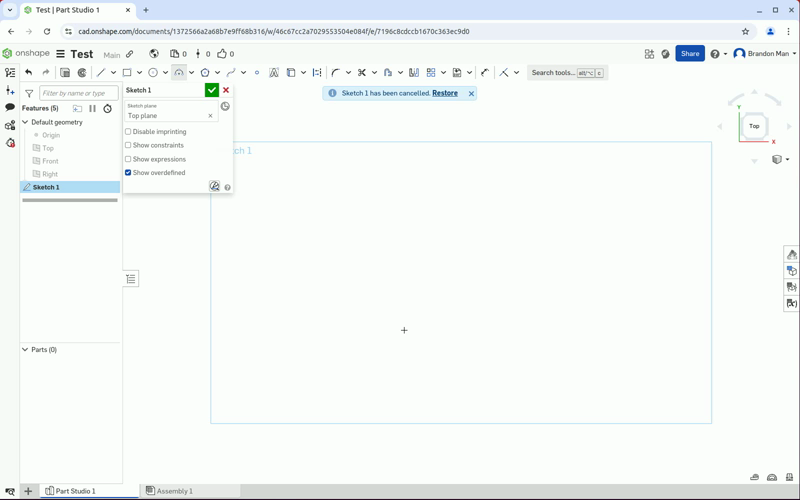
key_down(shift)
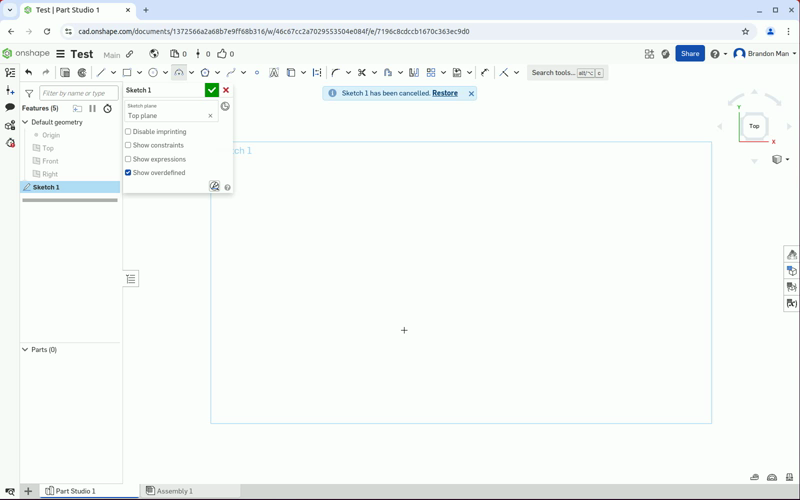
mouse_move(413, 339)
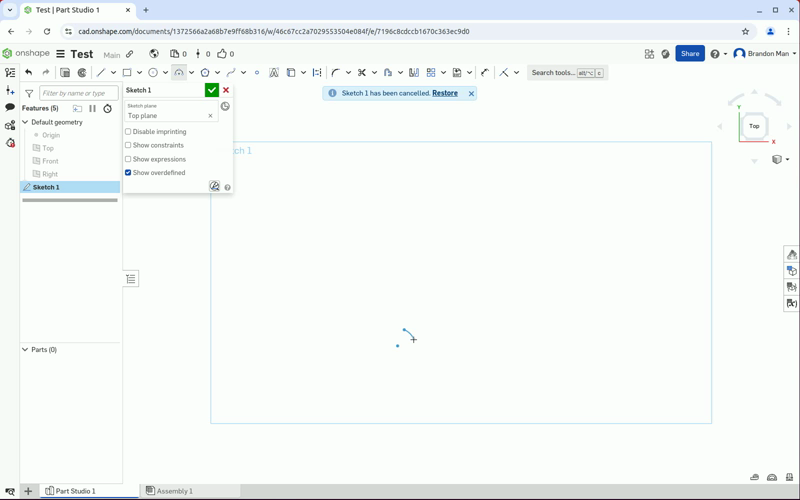
click(413, 339)
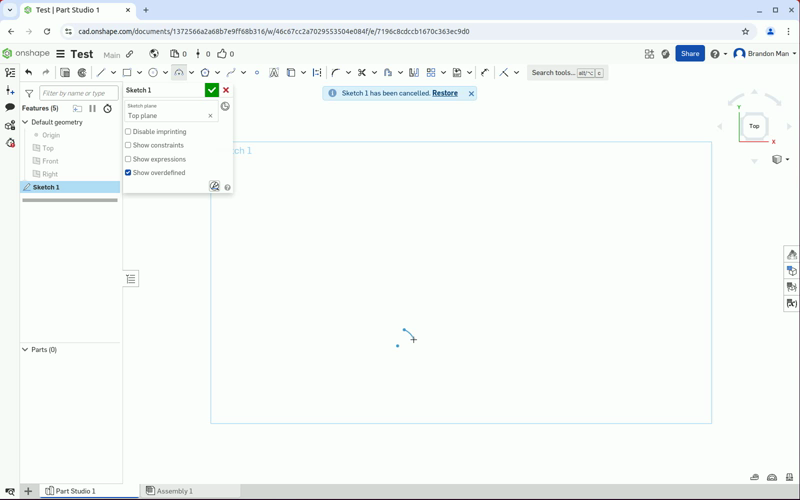
mouse_move(407, 336)
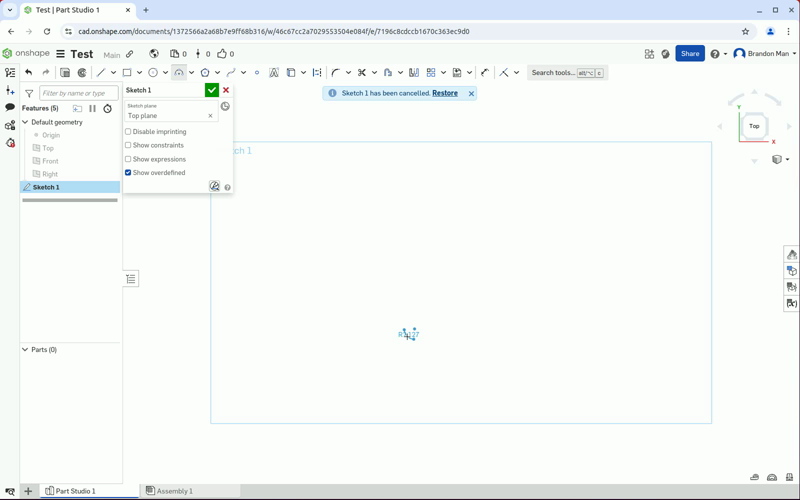
click(407, 336)
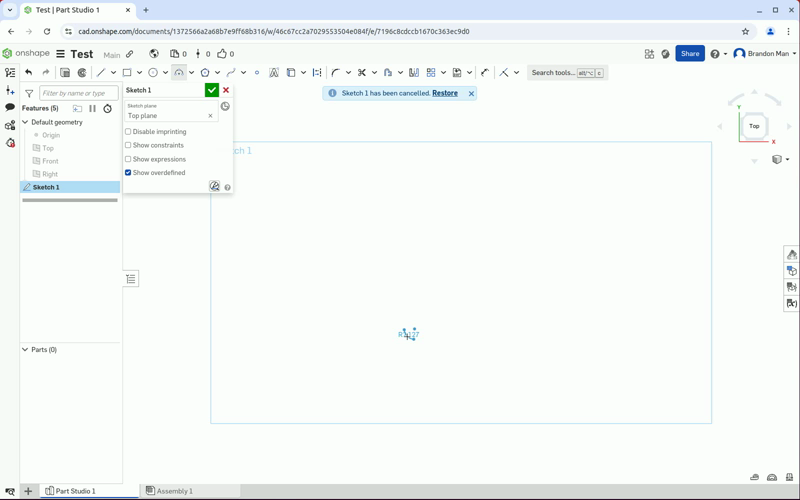
key_up(shift)
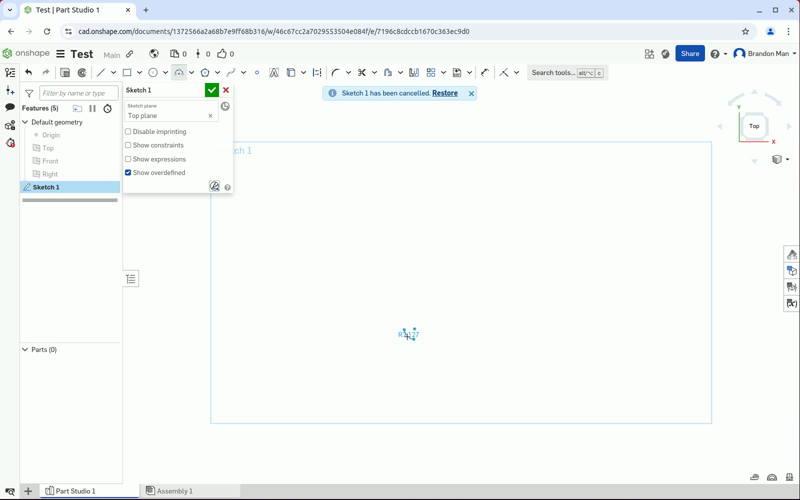
key(esc)
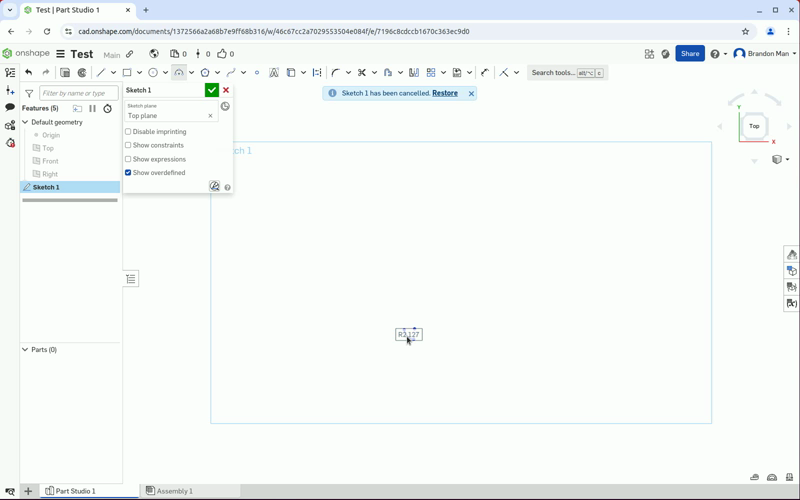
key(l)
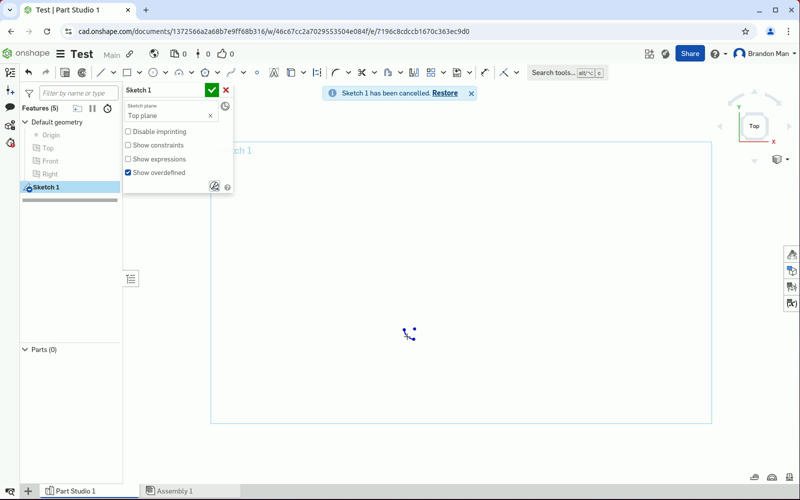
mouse_move(413, 339)
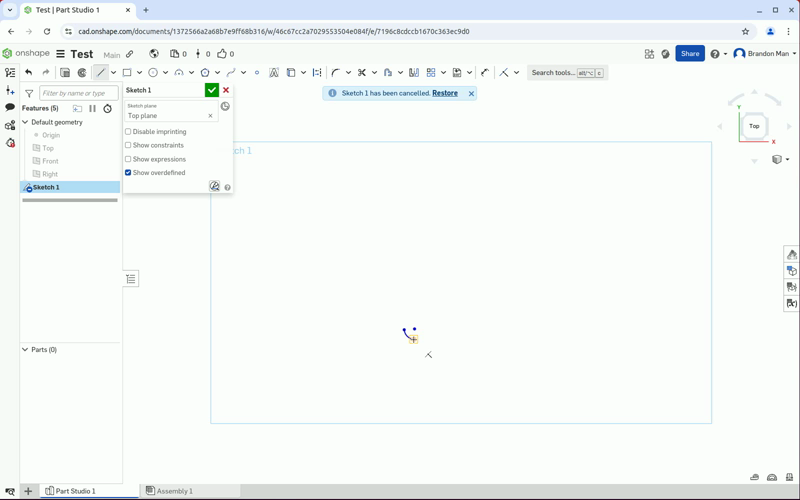
click(413, 339)
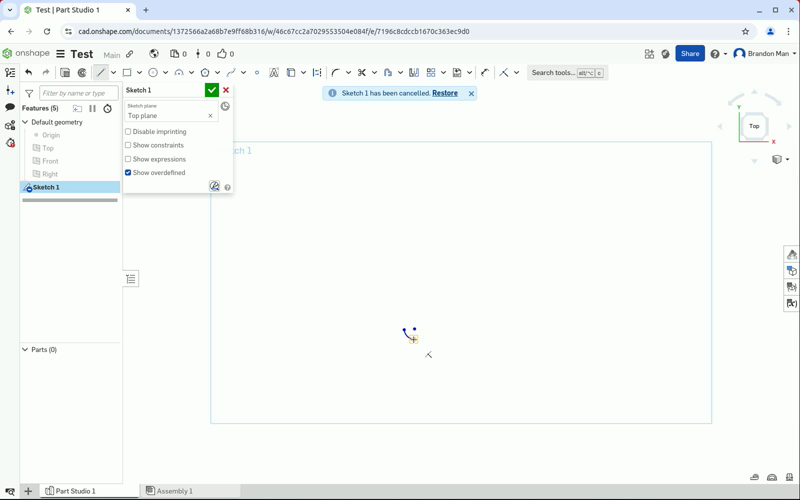
key_down(shift)
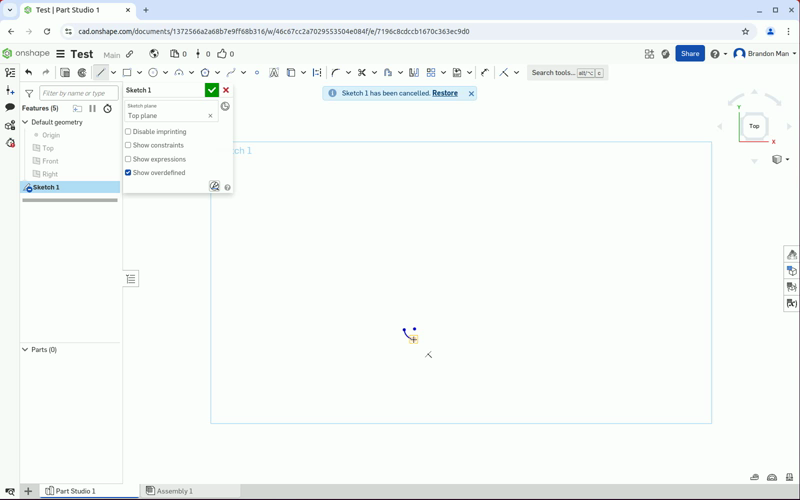
mouse_move(507, 339)
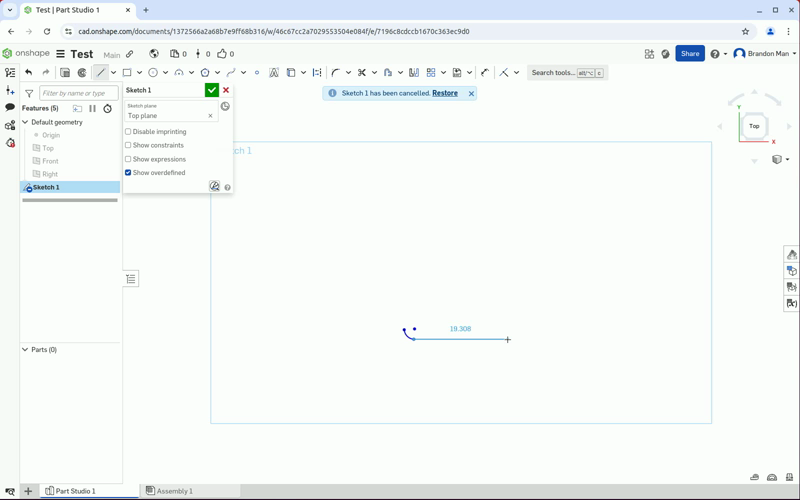
click(507, 339)
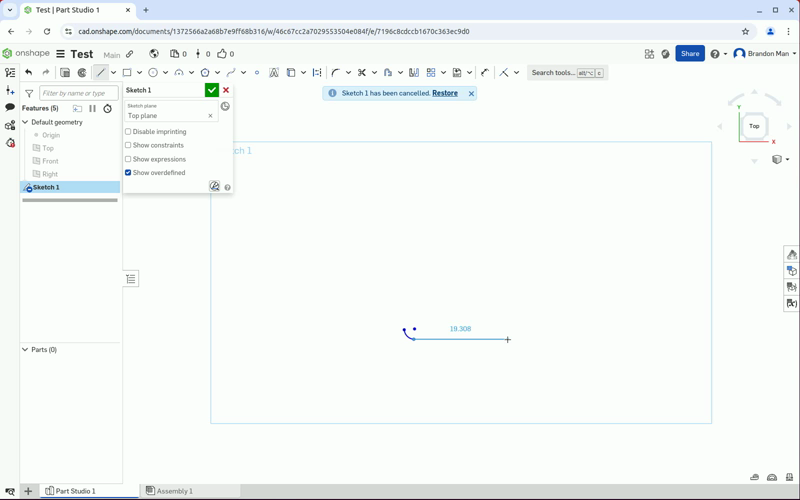
key_up(shift)
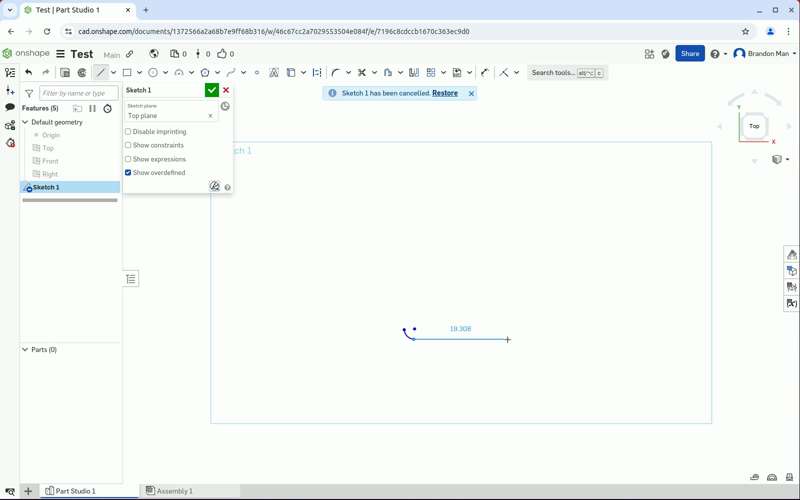
key(esc)
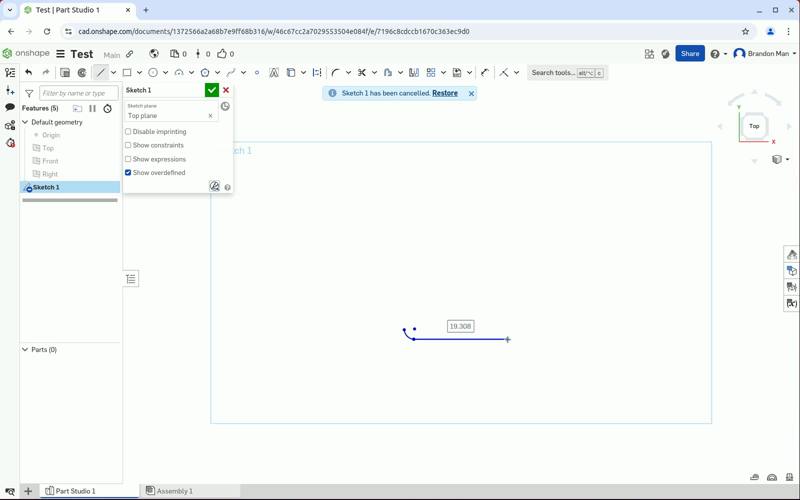
key(a)
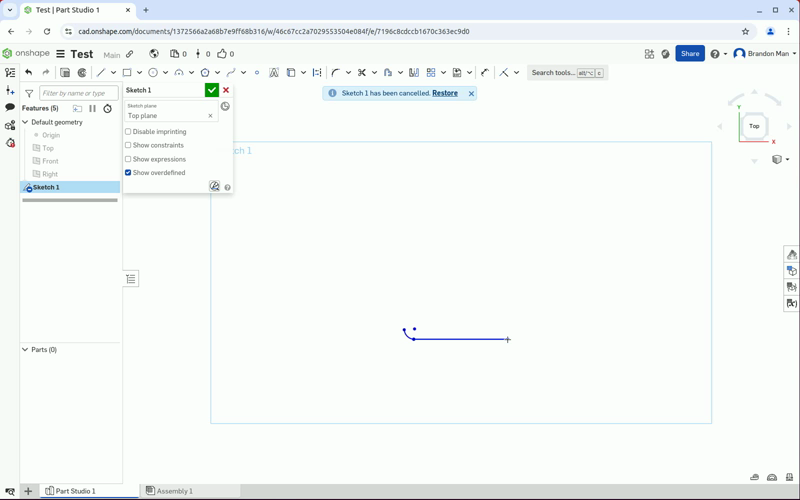
mouse_move(507, 339)
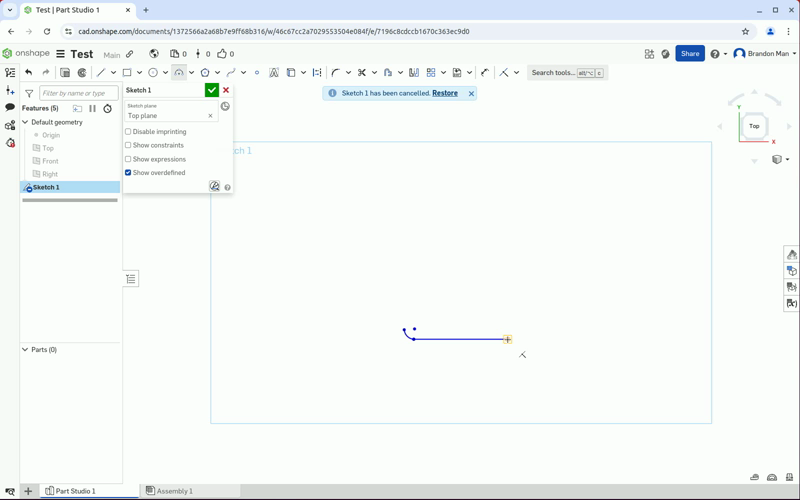
click(507, 339)
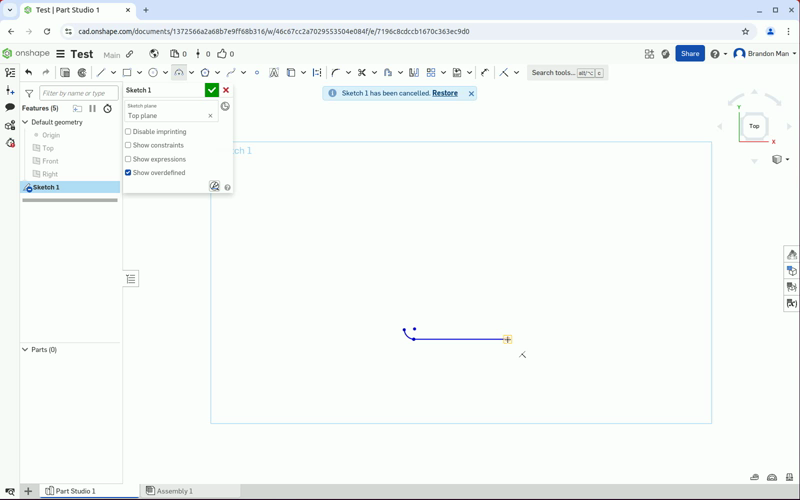
key_down(shift)
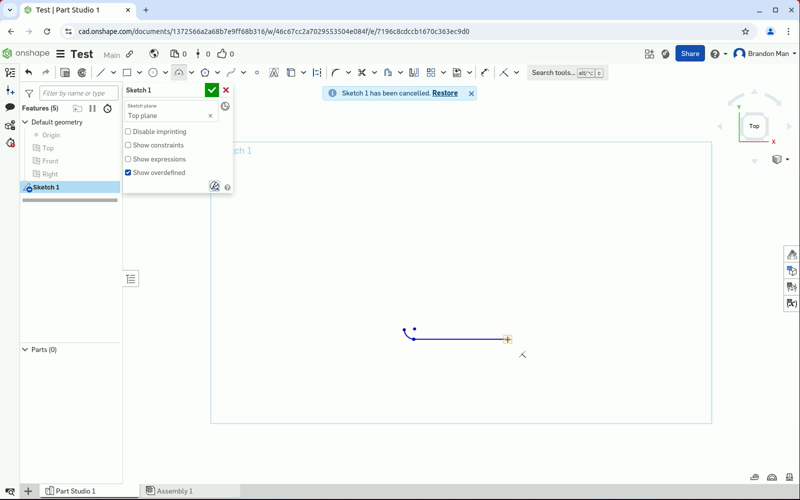
mouse_move(516, 329)
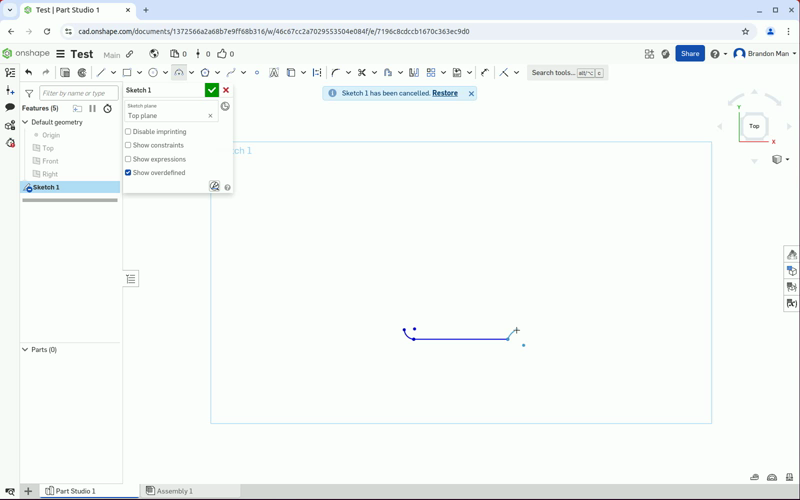
click(516, 329)
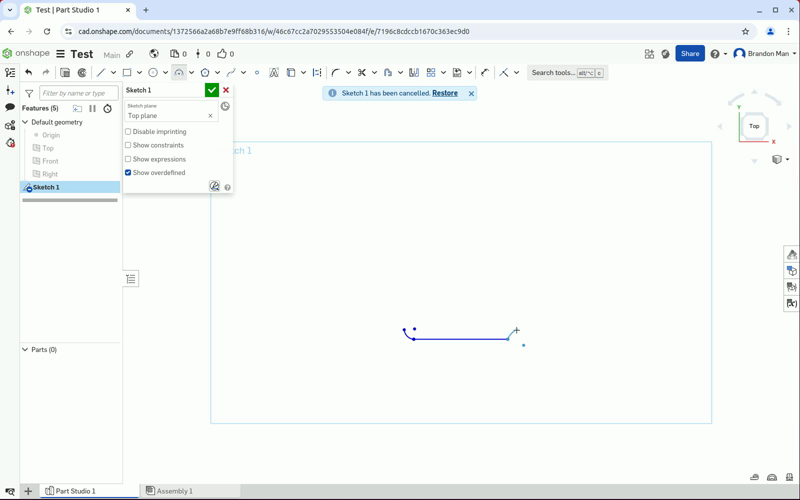
mouse_move(514, 336)
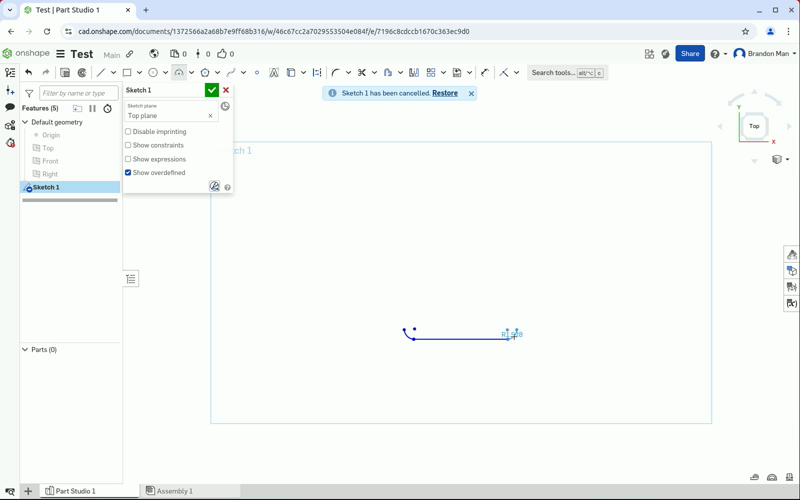
click(514, 336)
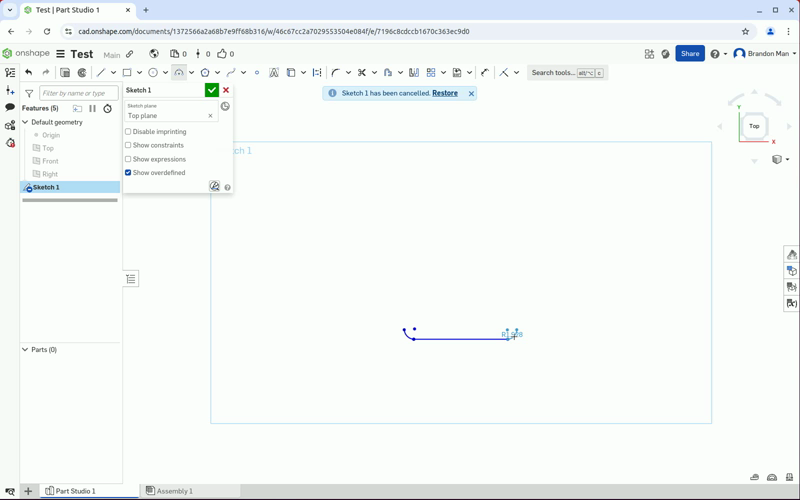
key_up(shift)
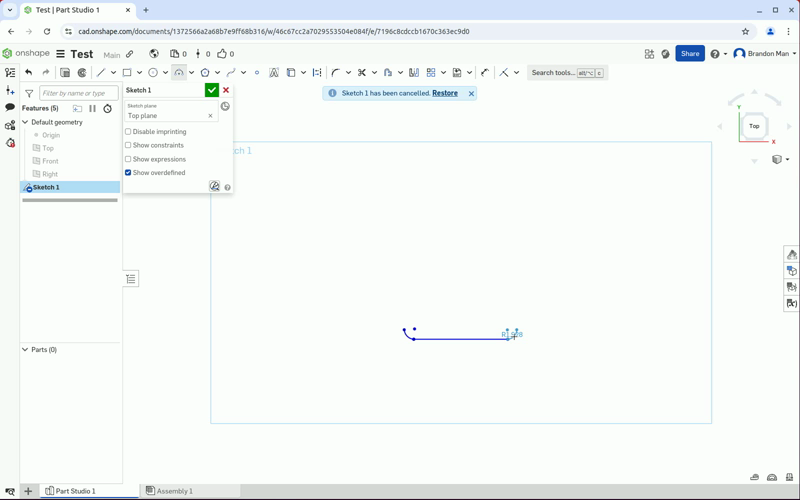
key(esc)
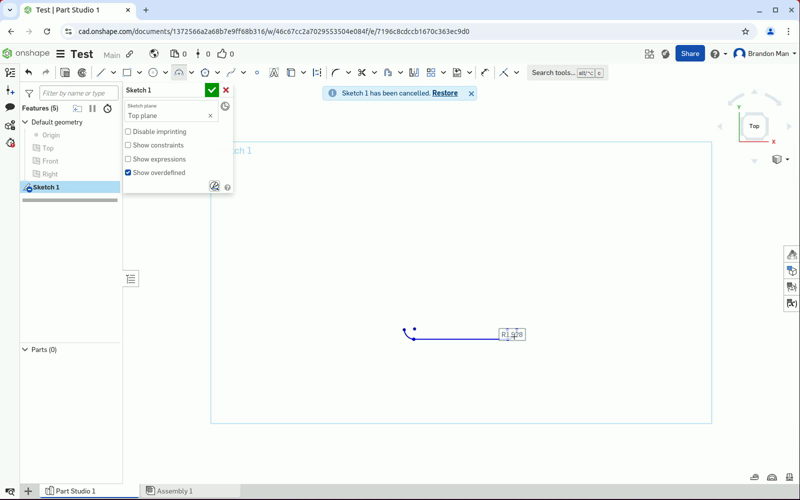
key(l)
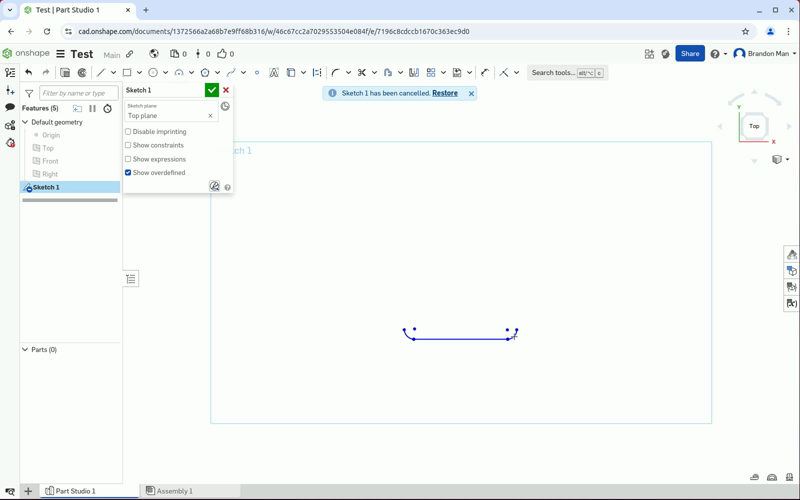
mouse_move(516, 329)
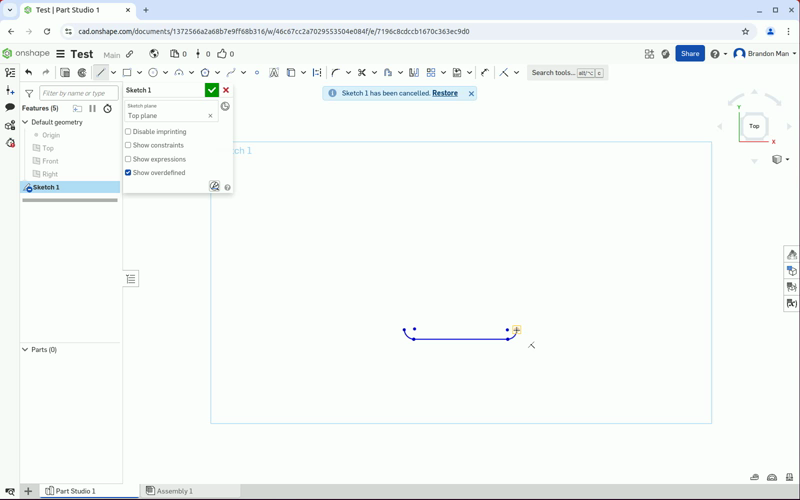
click(516, 329)
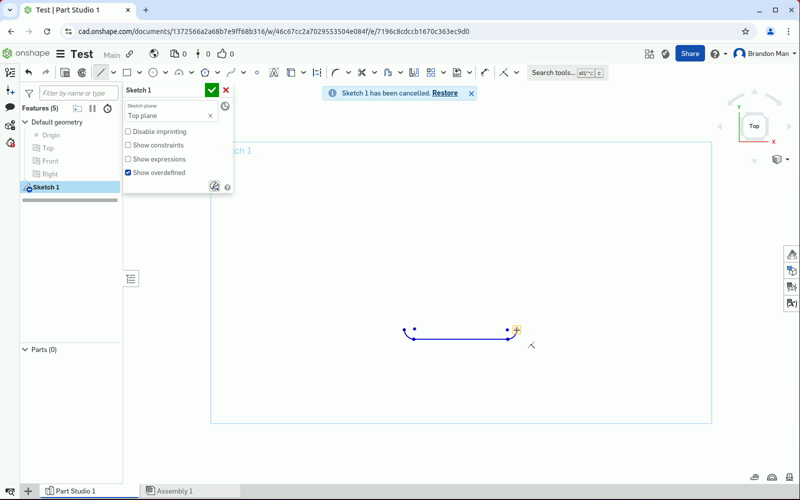
key_down(shift)
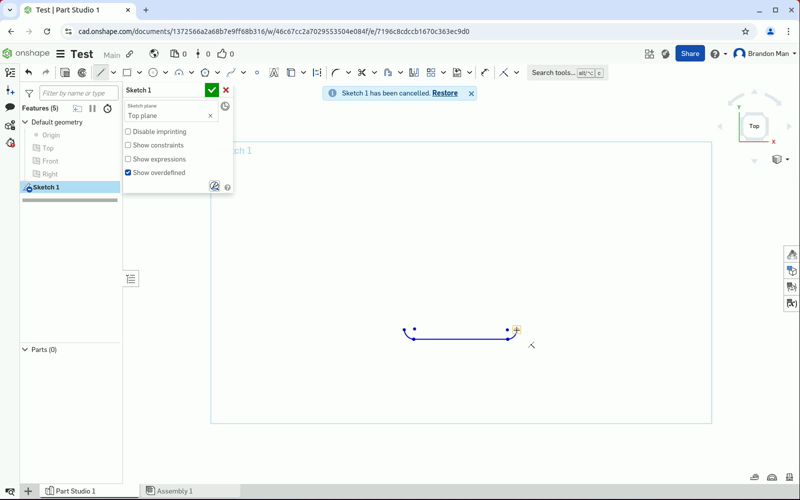
mouse_move(516, 236)
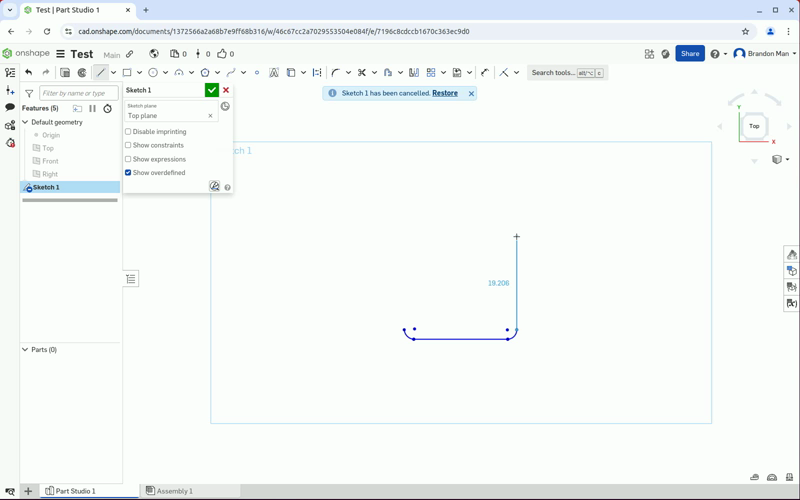
click(516, 236)
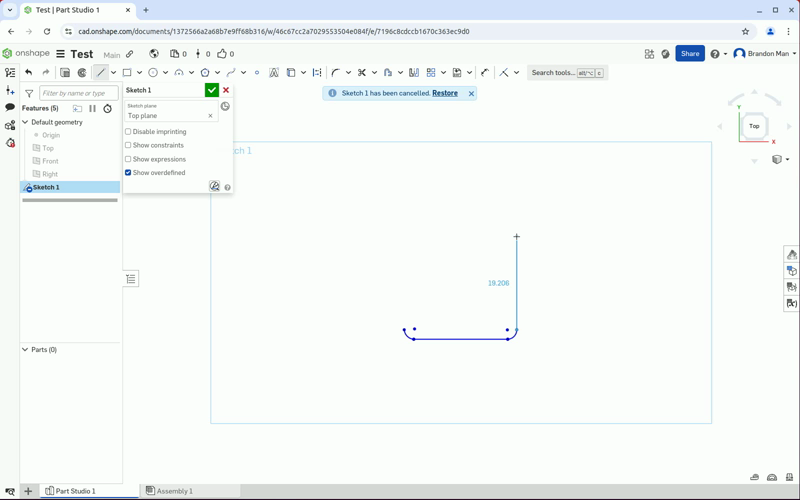
key_up(shift)
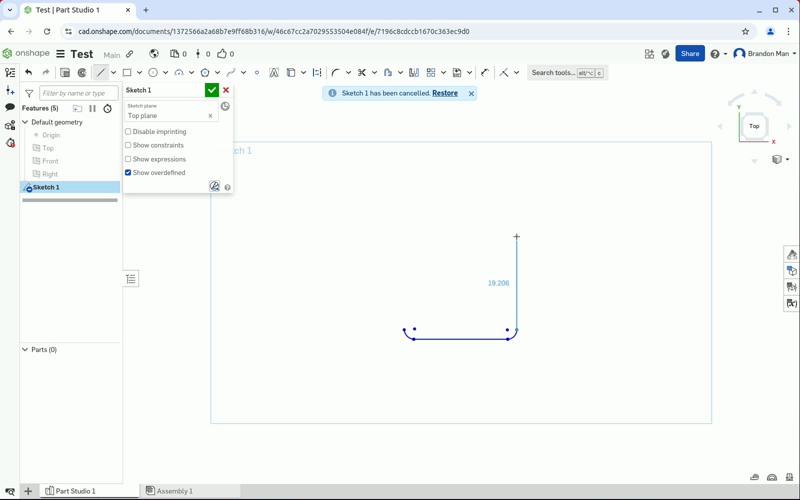
key(esc)
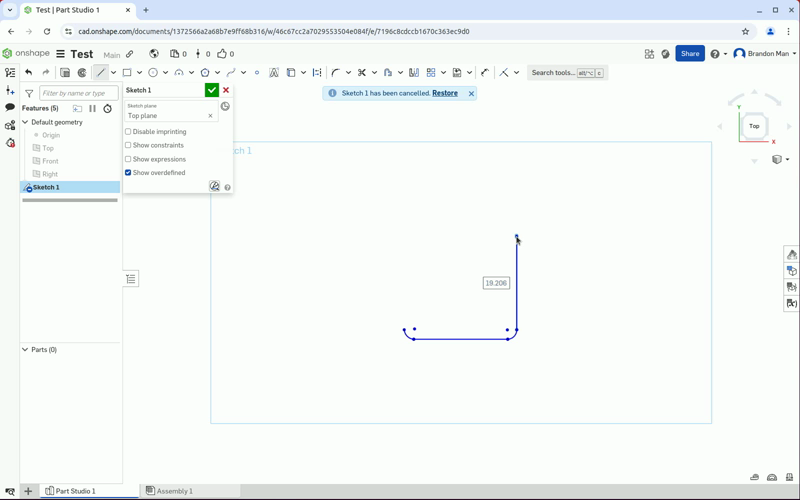
key(a)
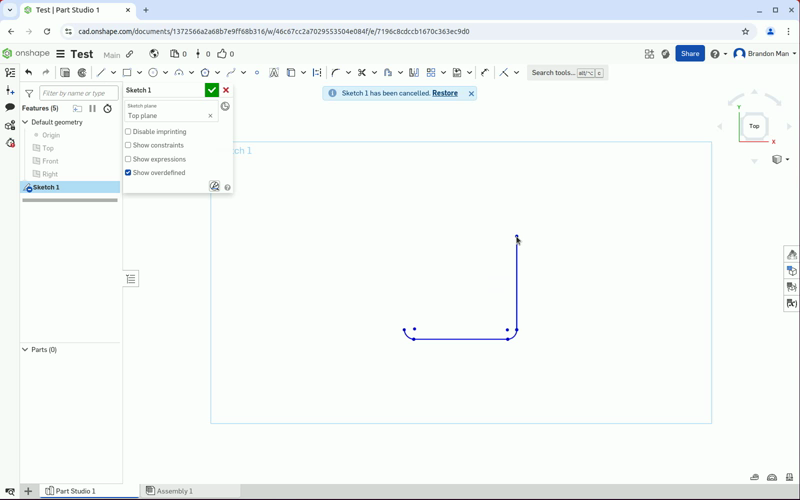
mouse_move(516, 236)
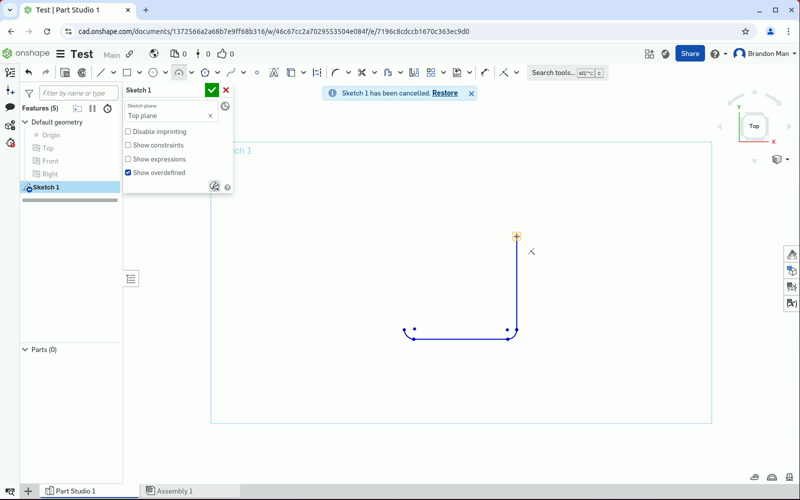
click(516, 236)
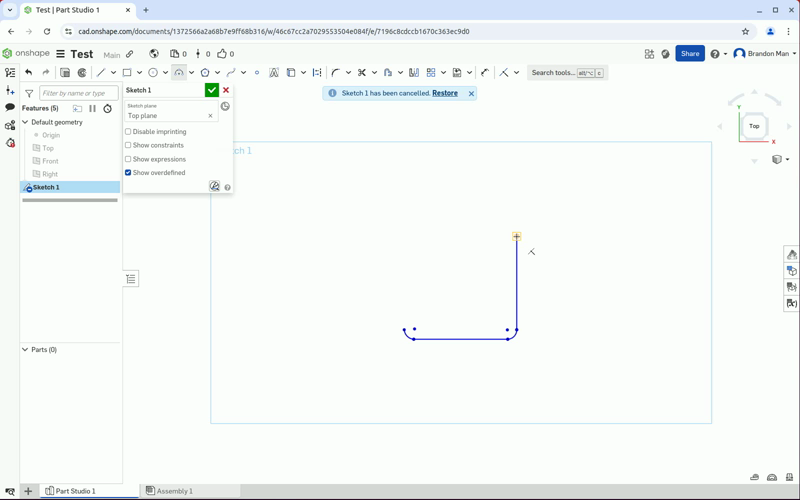
key_down(shift)
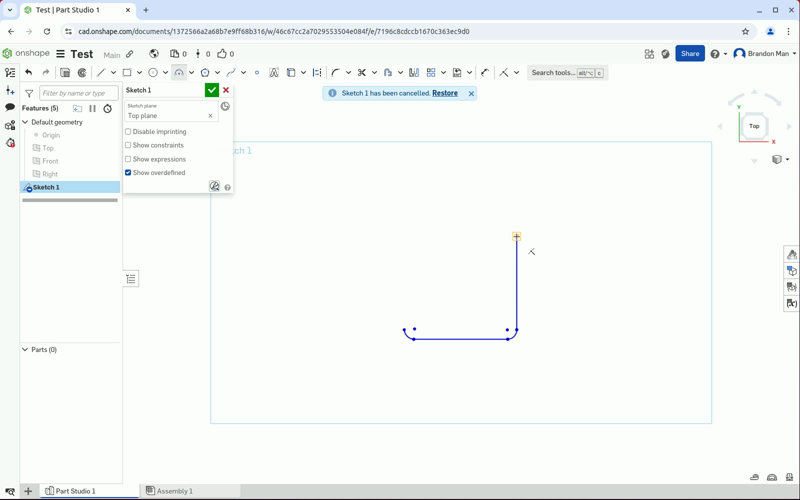
mouse_move(507, 226)
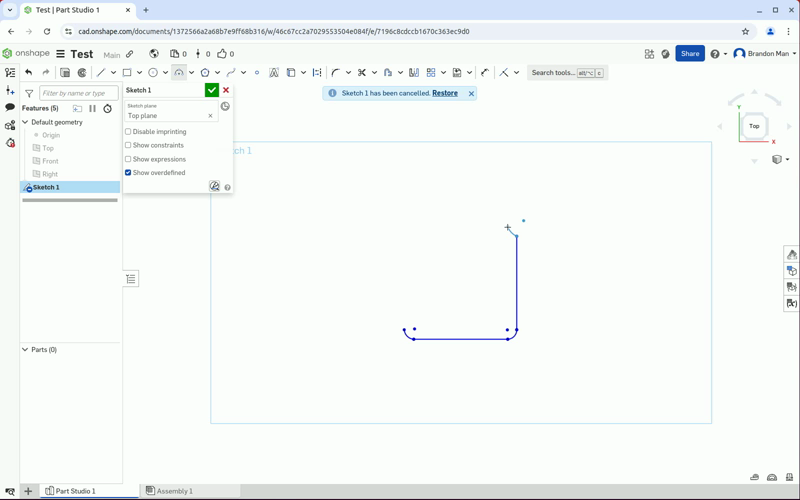
click(507, 226)
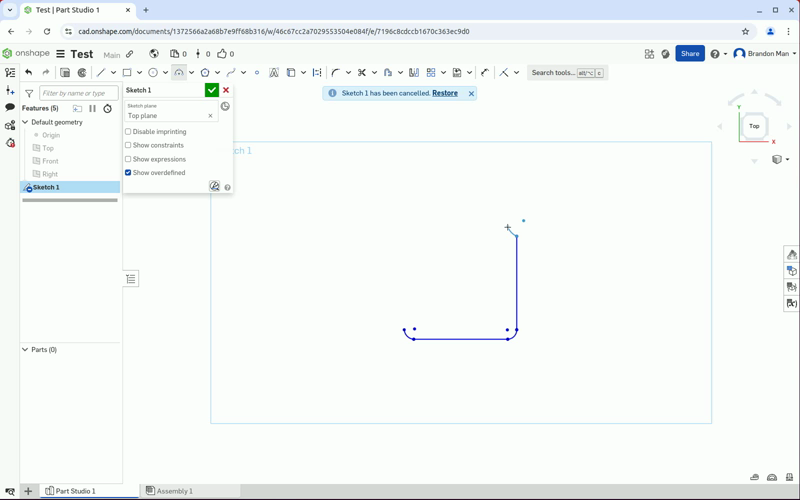
mouse_move(514, 229)
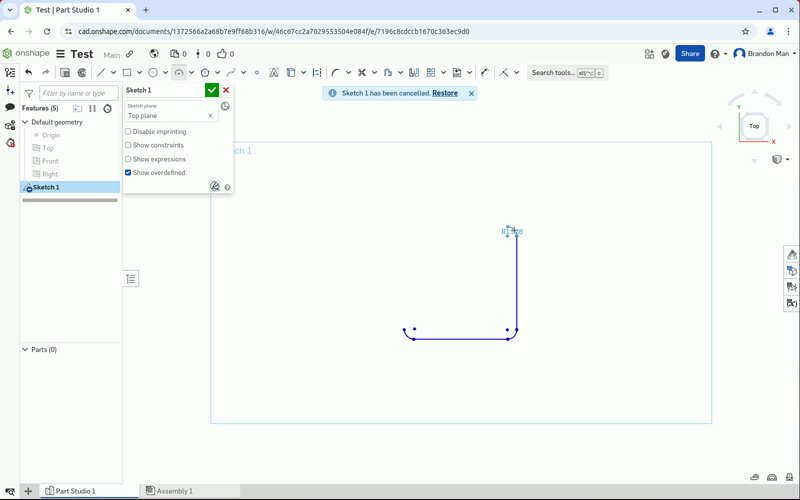
click(514, 229)
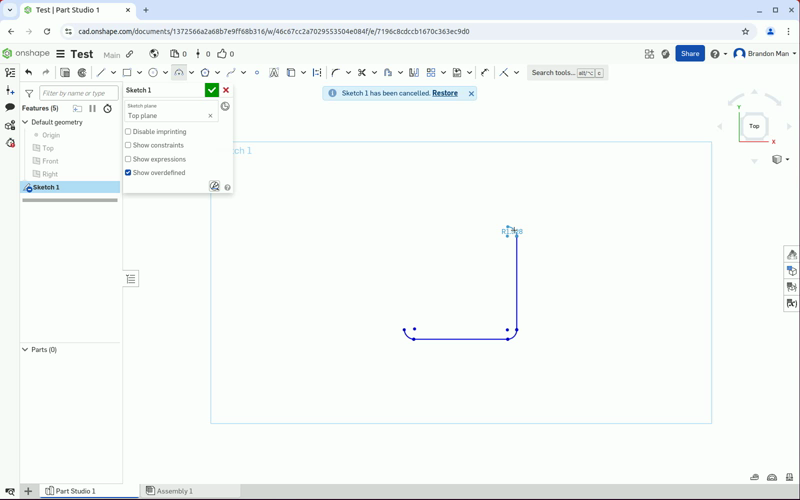
key_up(shift)
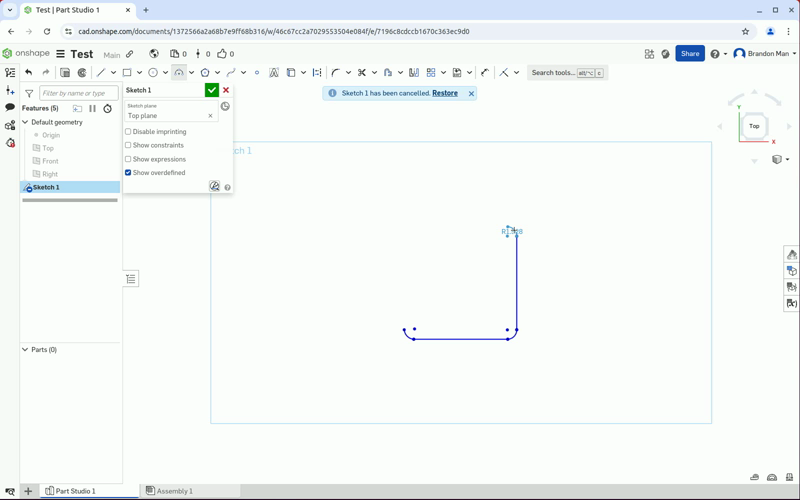
key(esc)
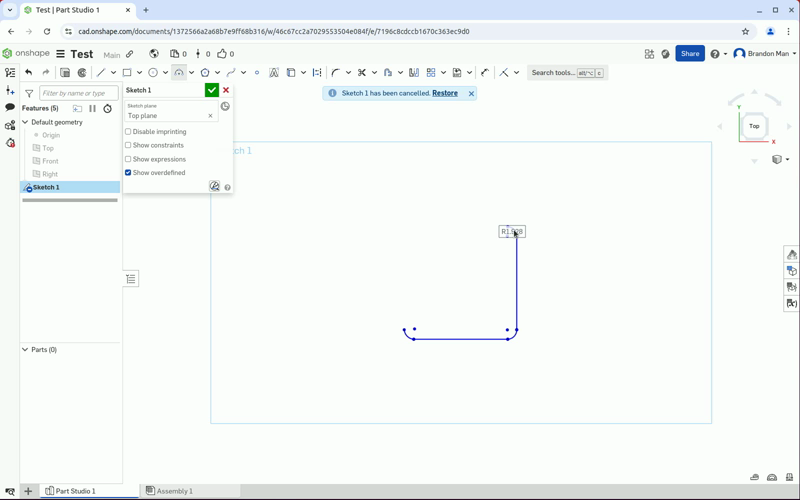
key(l)
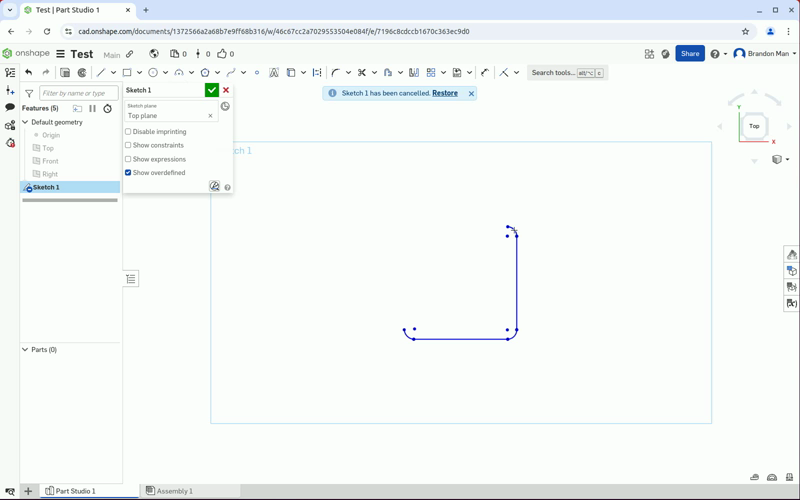
mouse_move(507, 226)
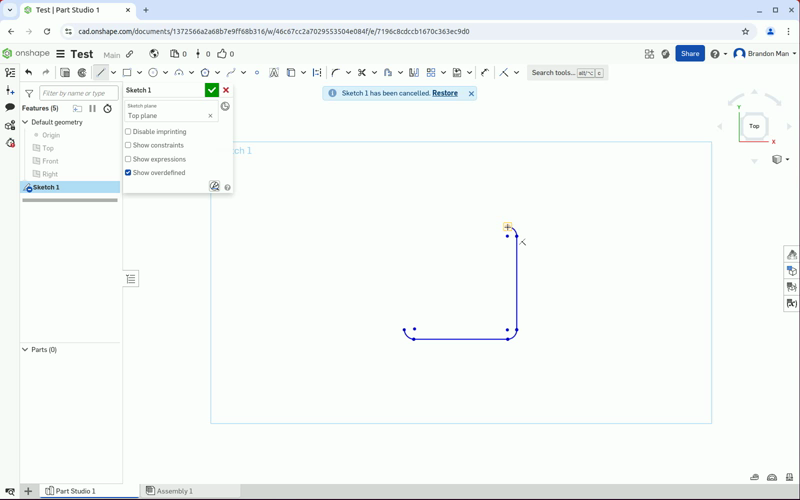
click(507, 226)
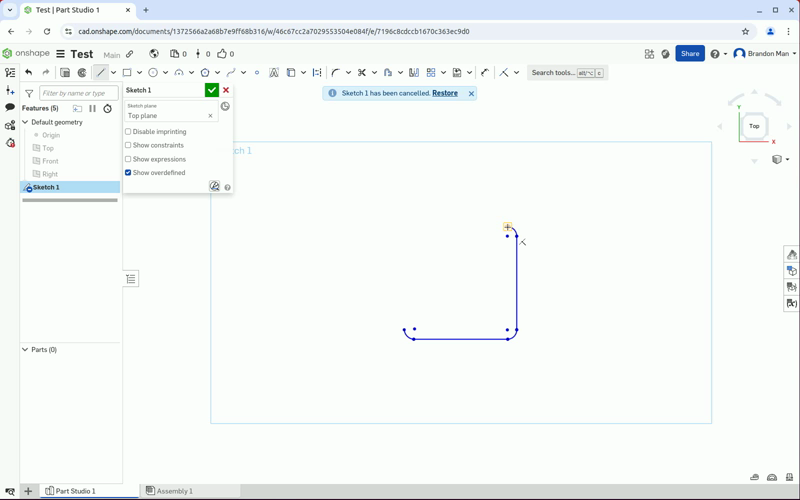
key_down(shift)
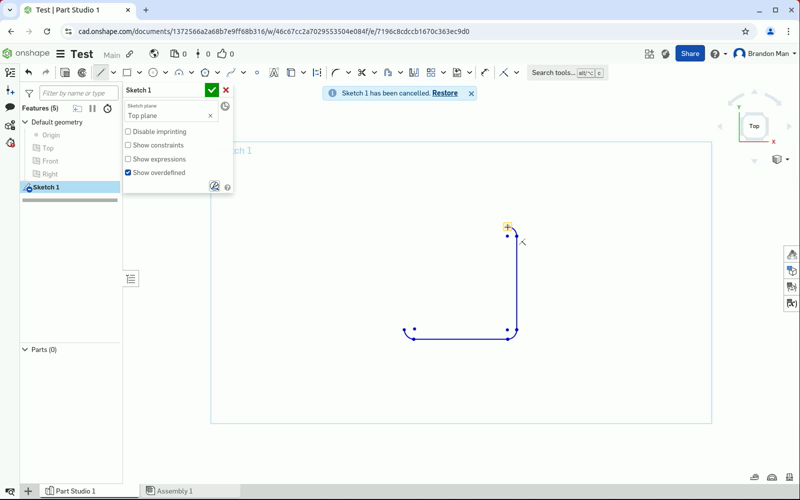
mouse_move(413, 226)
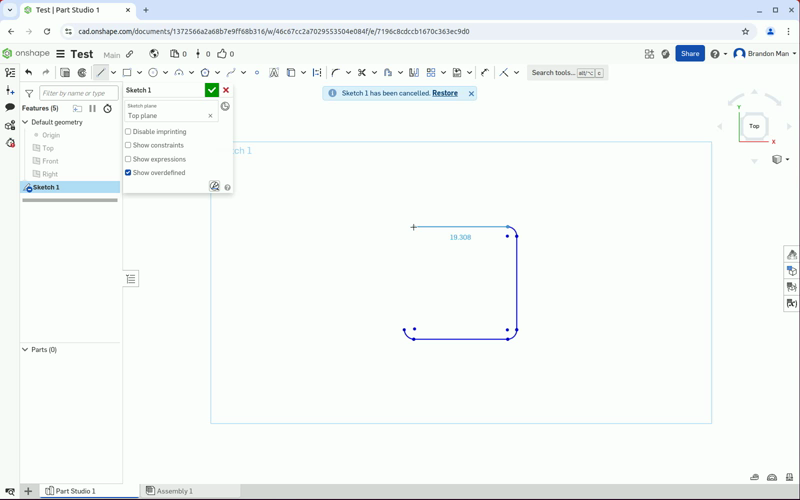
click(413, 226)
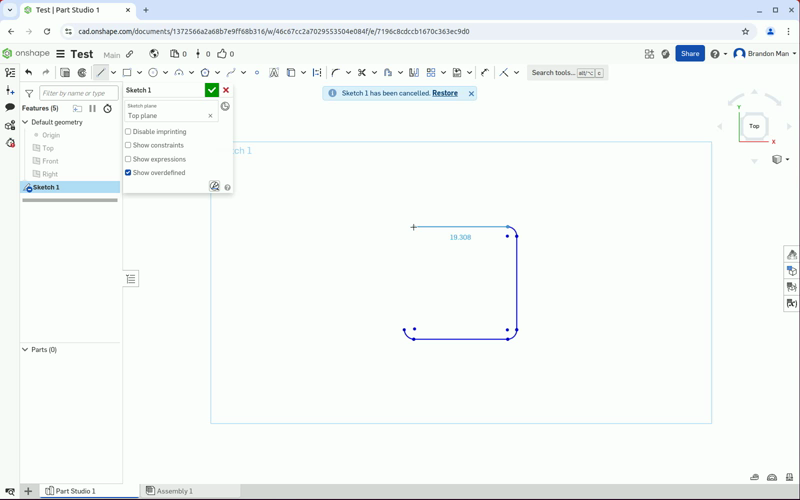
key_up(shift)
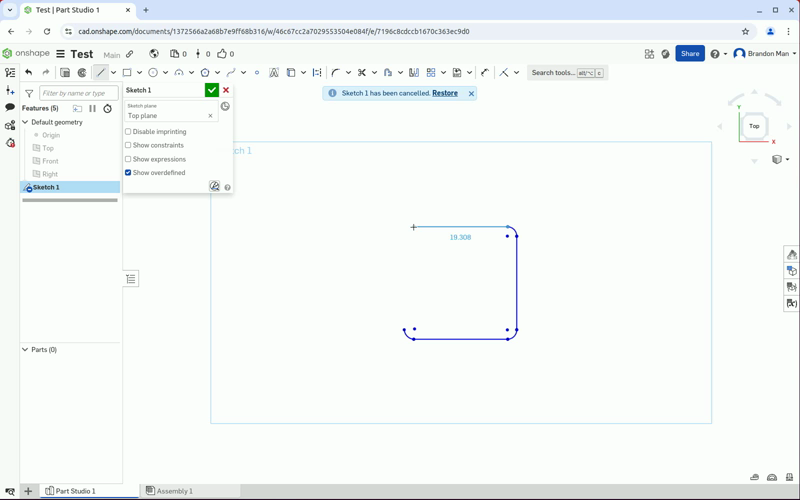
key(esc)
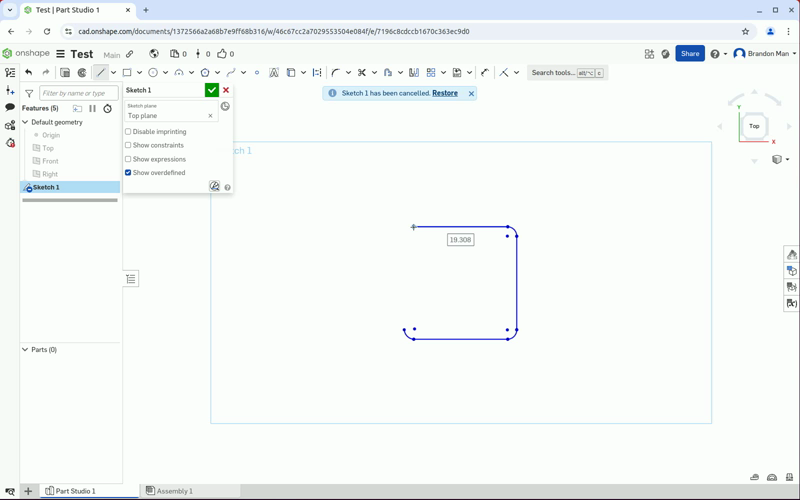
key(a)
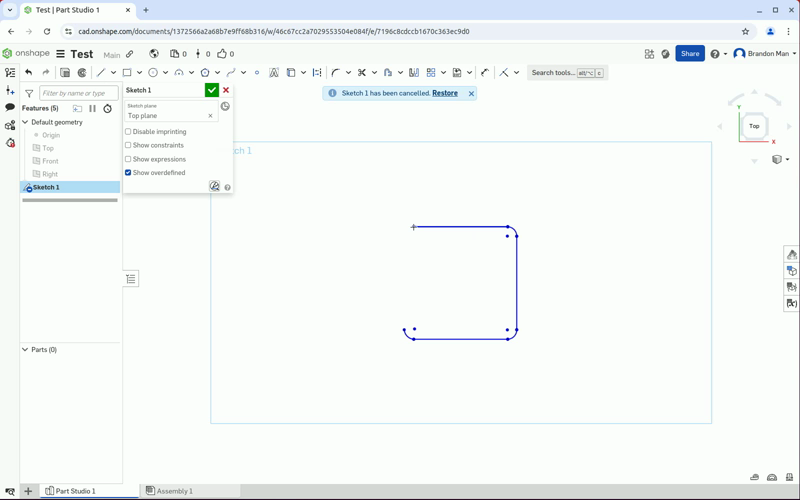
mouse_move(413, 226)
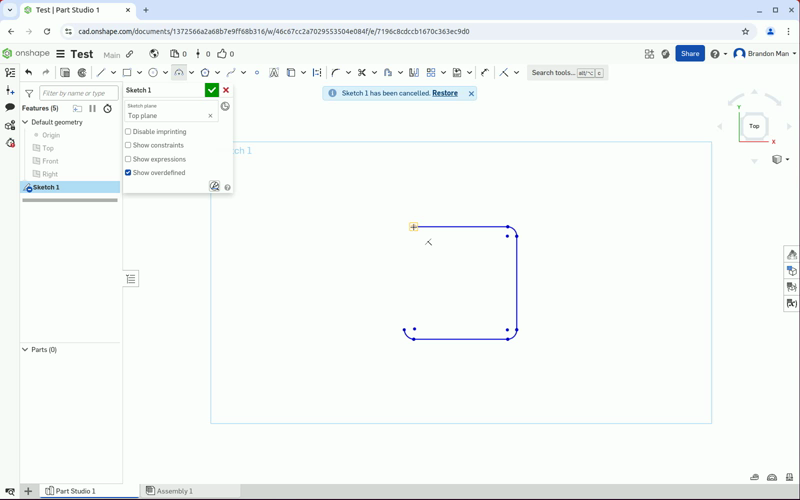
click(413, 226)
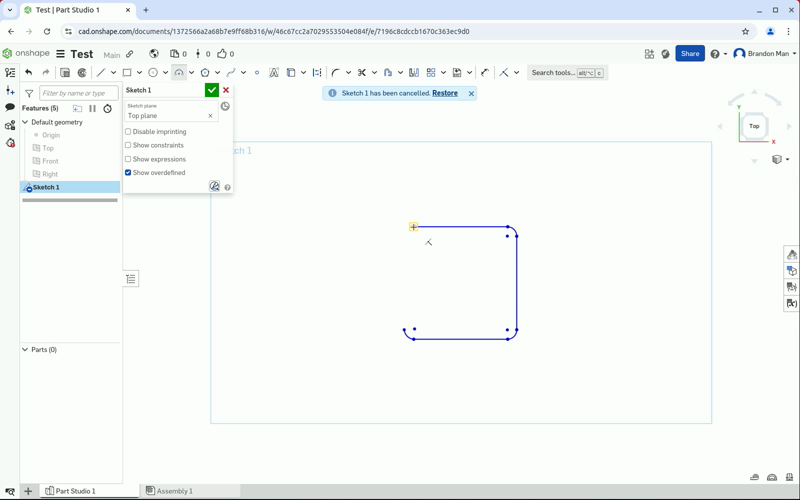
key_down(shift)
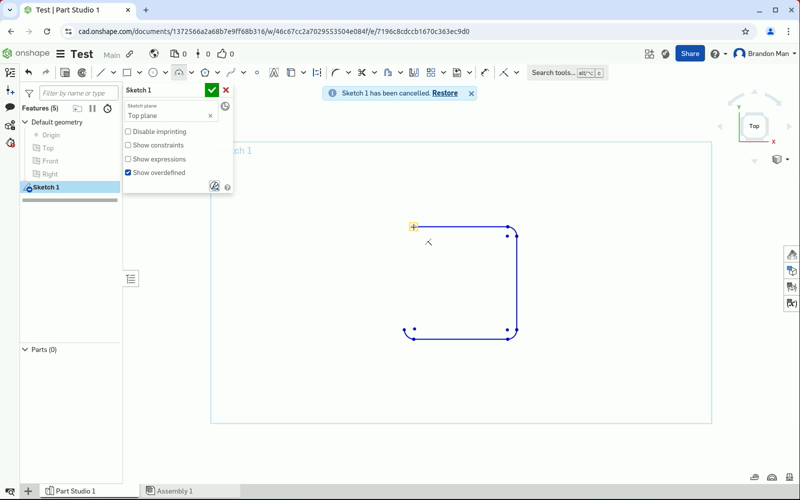
mouse_move(404, 236)
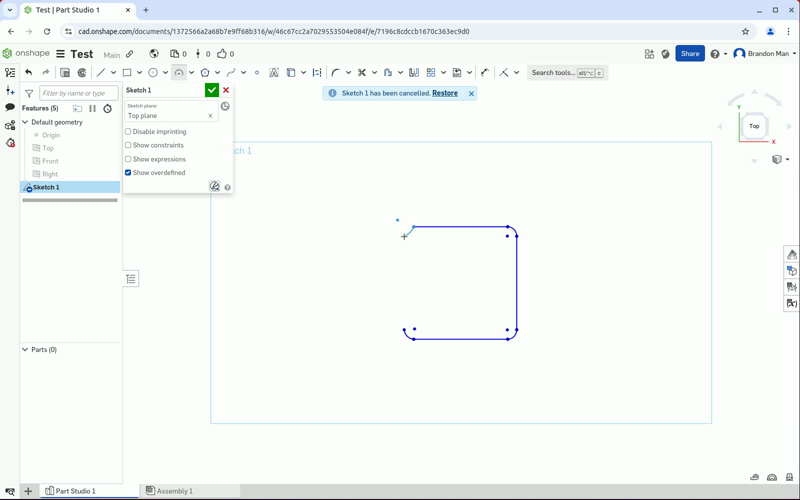
click(404, 236)
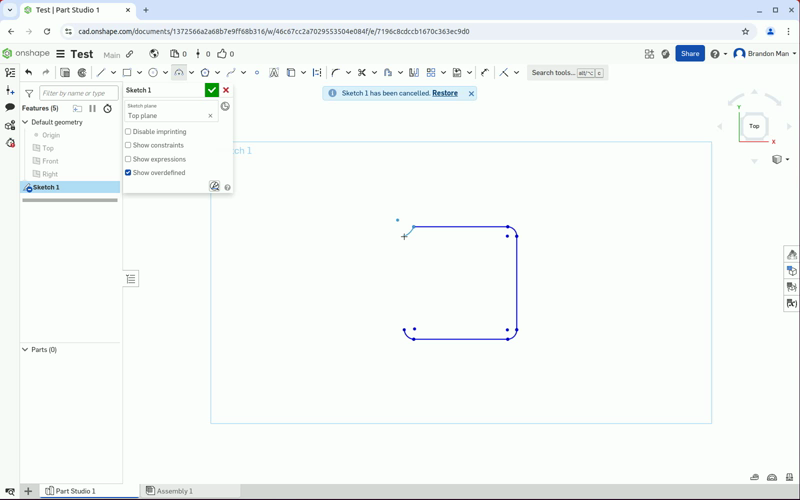
mouse_move(407, 229)
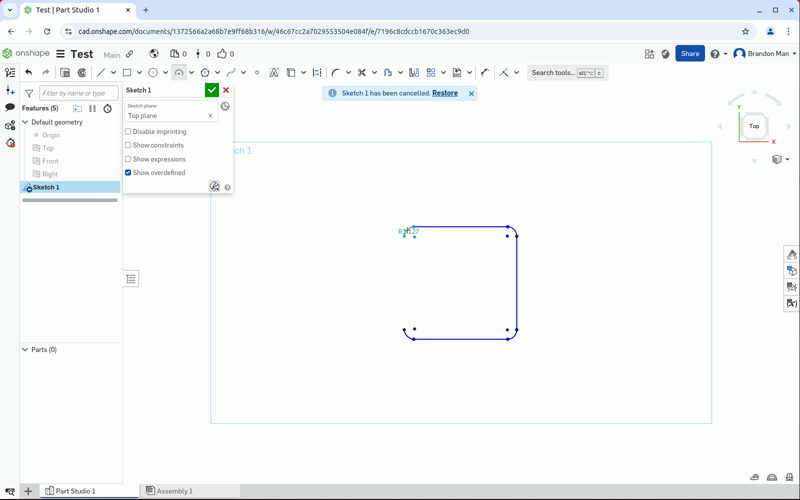
click(407, 229)
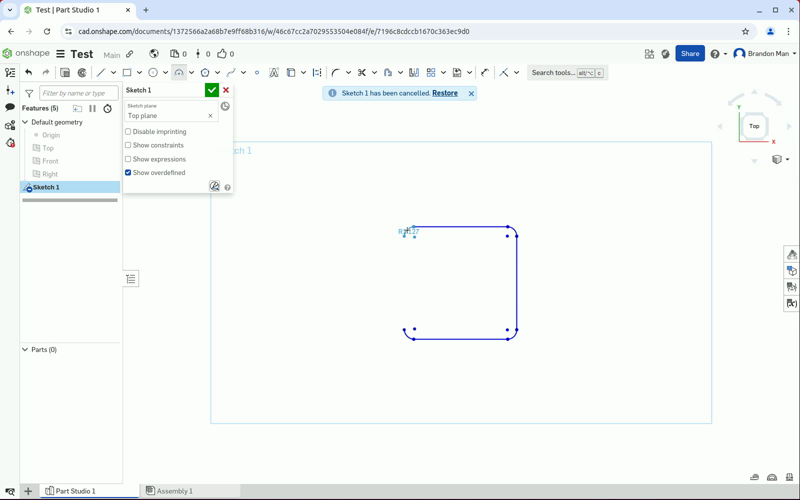
key_up(shift)
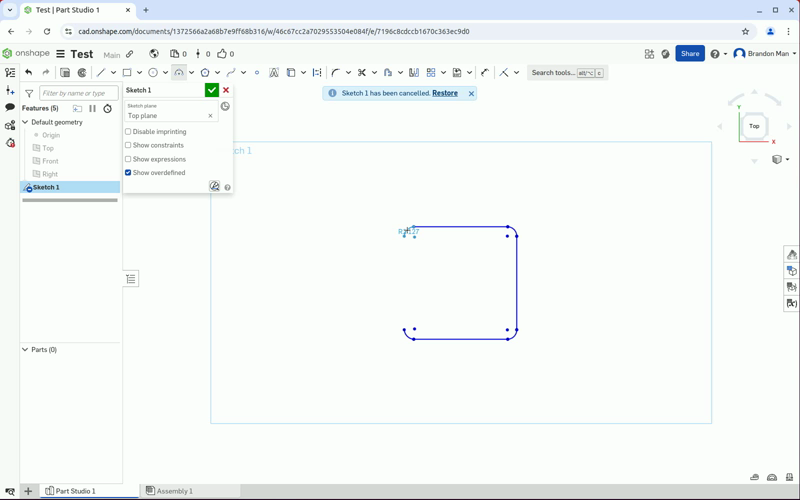
key(esc)
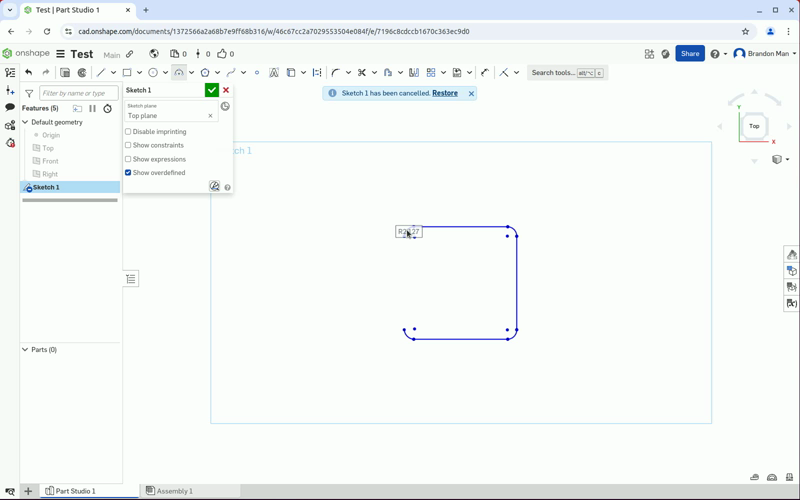
key(l)
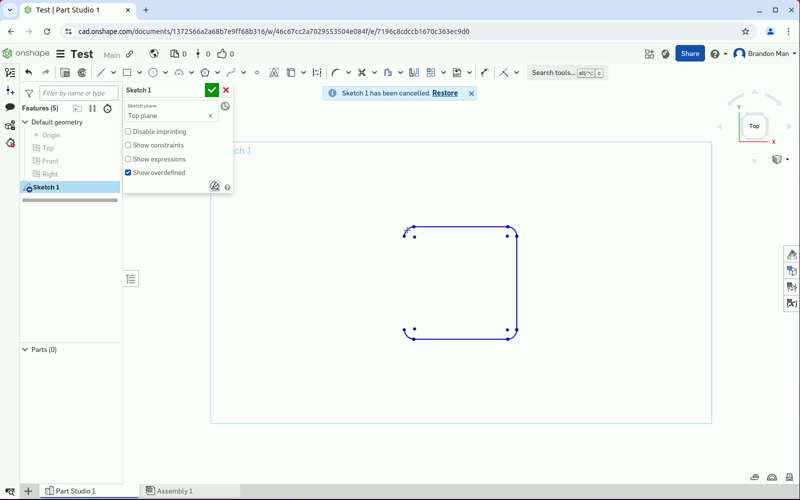
mouse_move(404, 236)
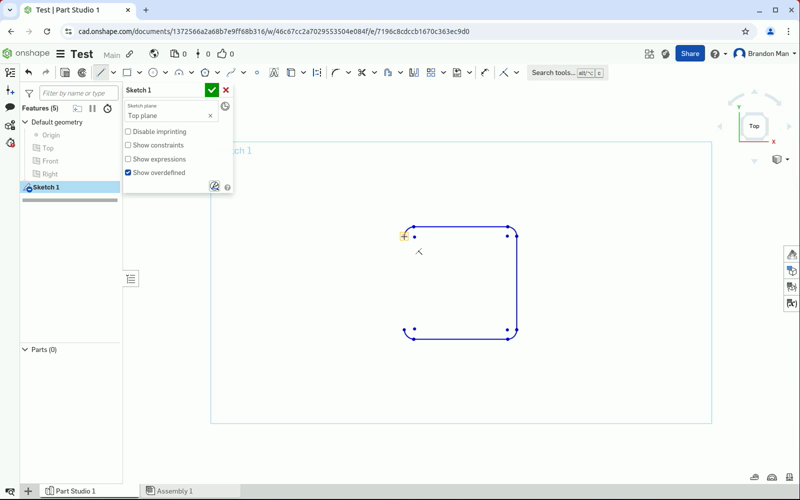
click(404, 236)
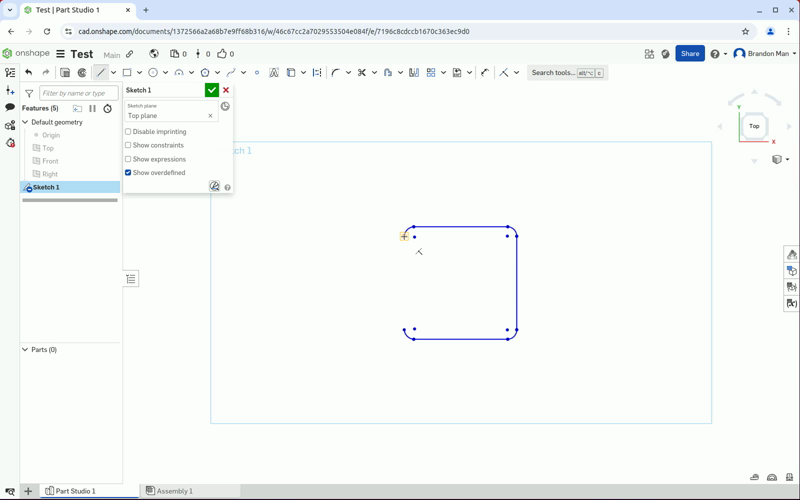
key_down(shift)
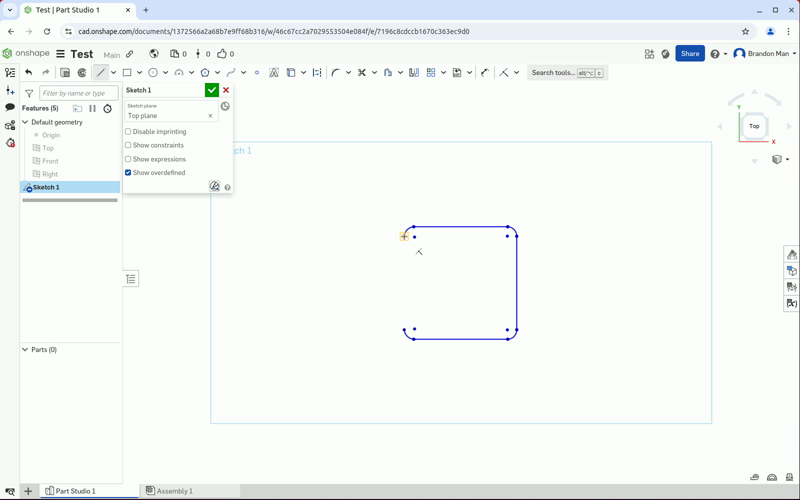
mouse_move(404, 329)
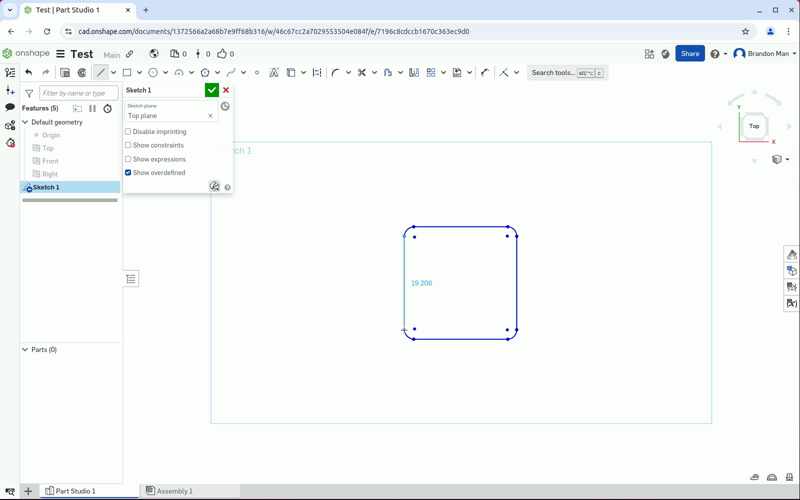
key_up(shift)
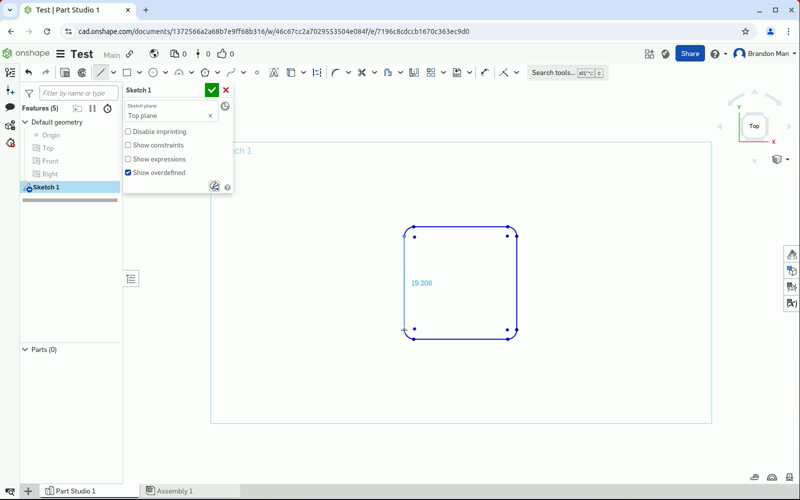
click(404, 329)
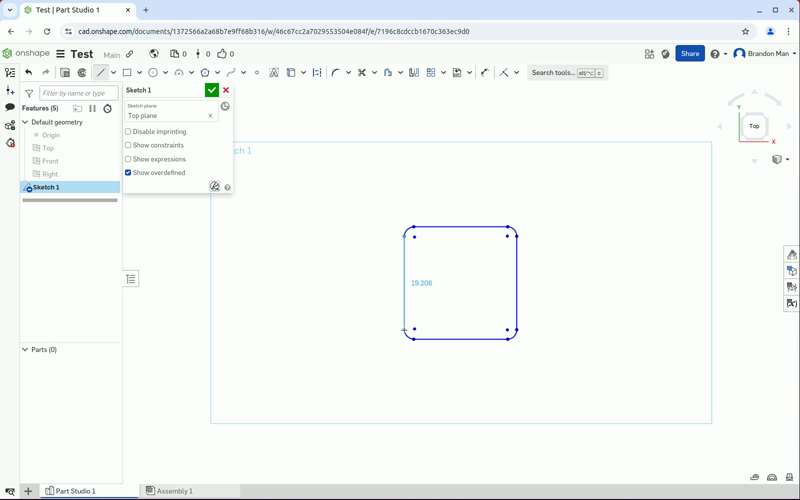
key(esc)
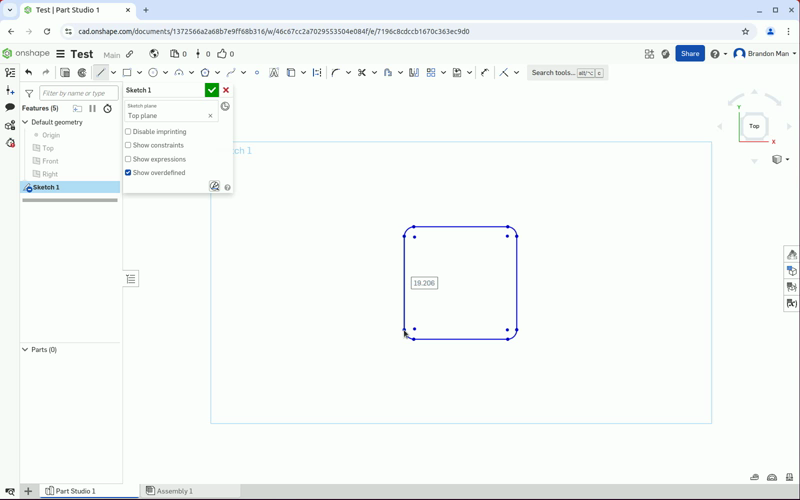
mouse_move(471, 260)
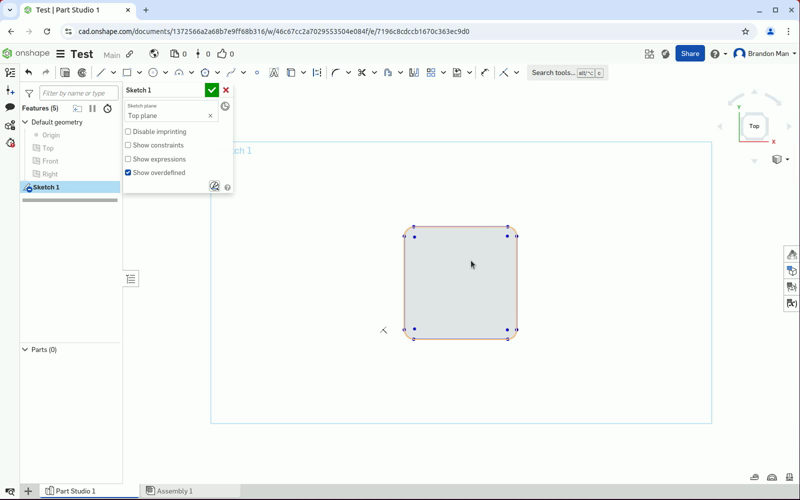
click(471, 260)
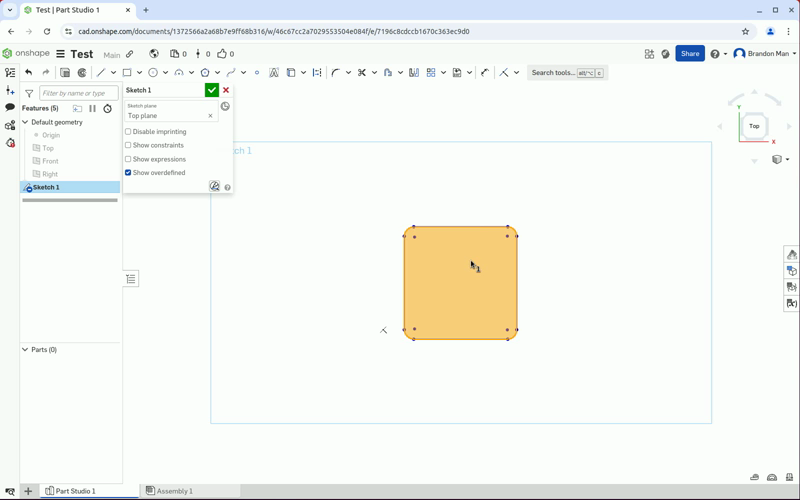
mouse_move(73, 352)
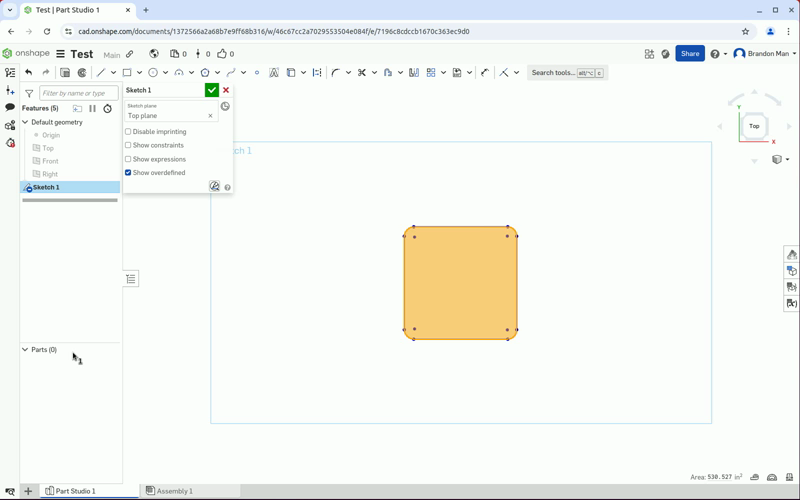
key(shift+y)
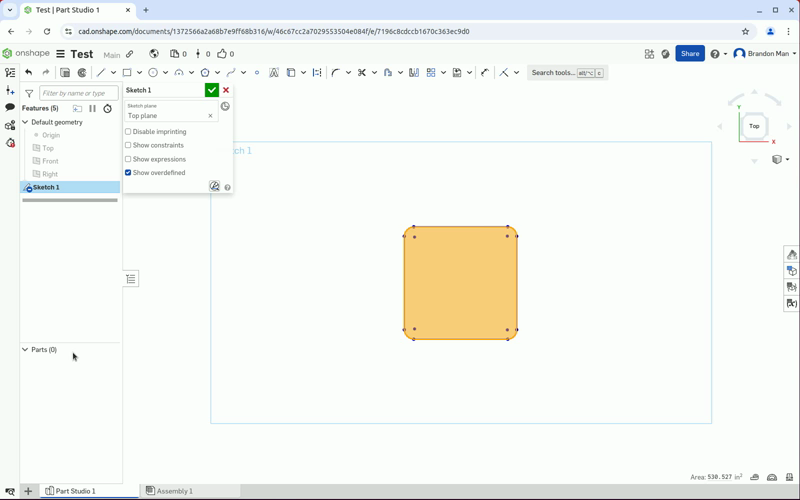
key(shift+e)
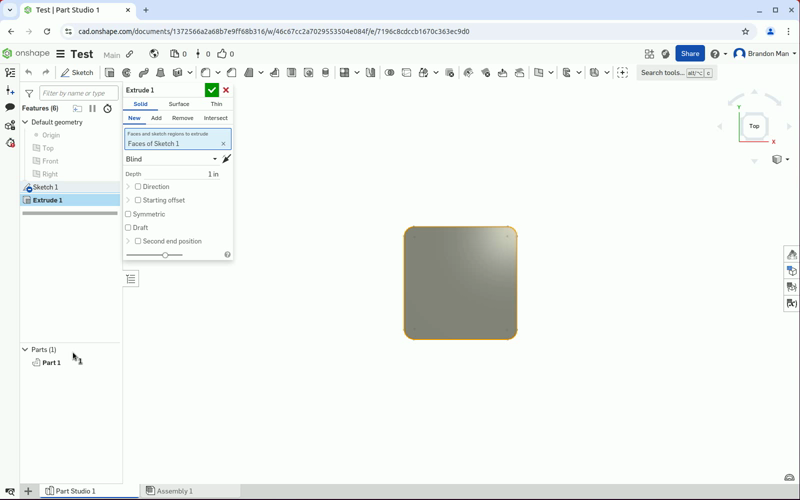
mouse_move(143, 106)
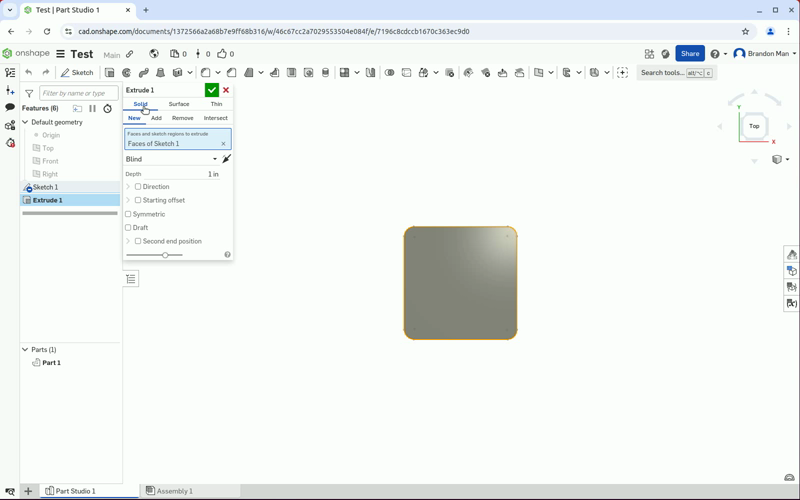
click(143, 106)
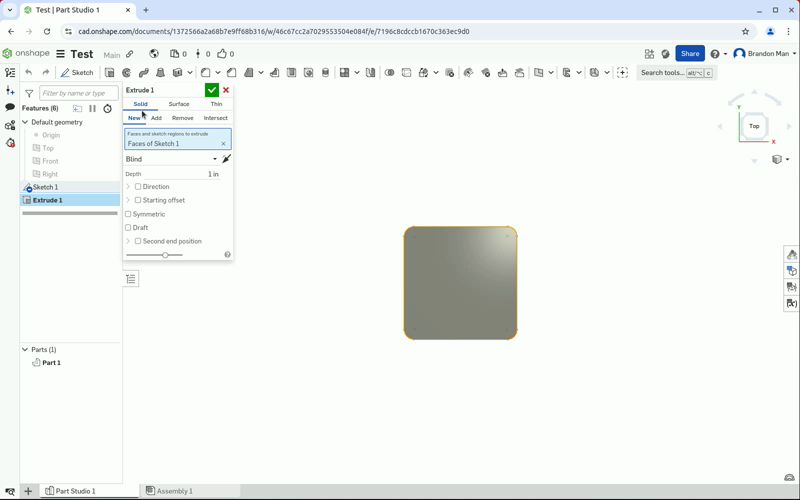
mouse_move(137, 120)
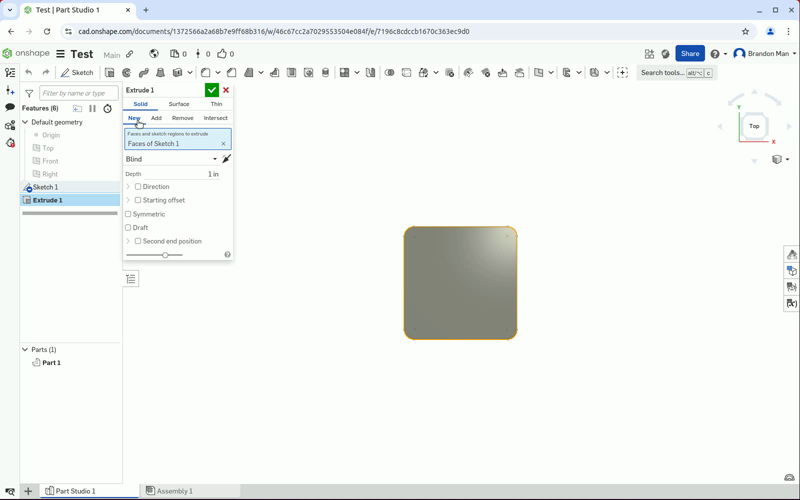
click(137, 120)
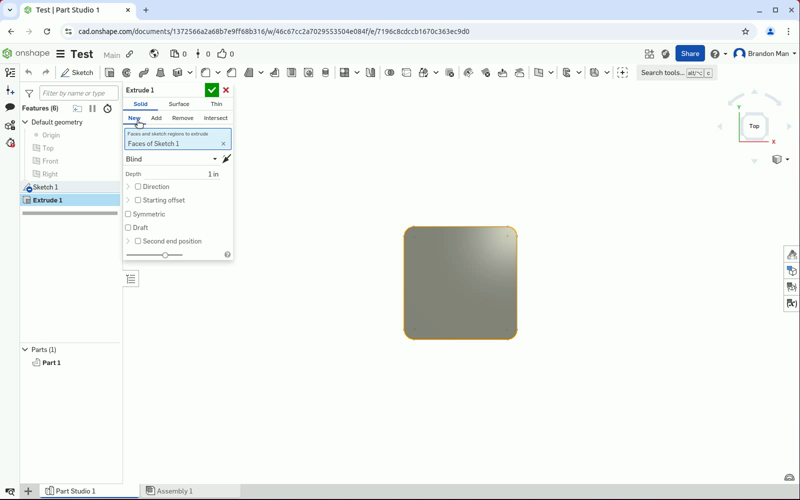
key(tab, 4)
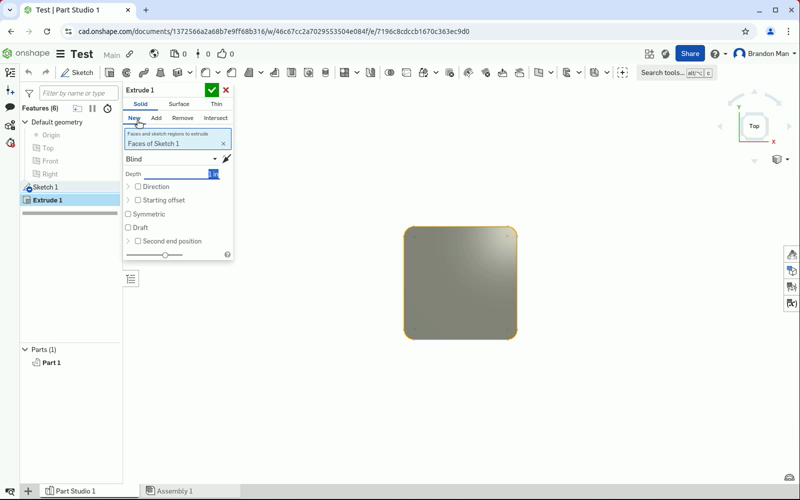
text(23.108)
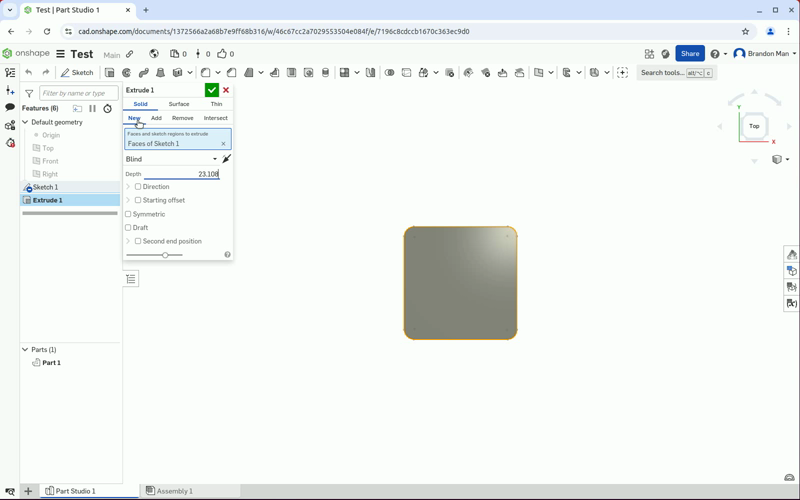
key(enter)
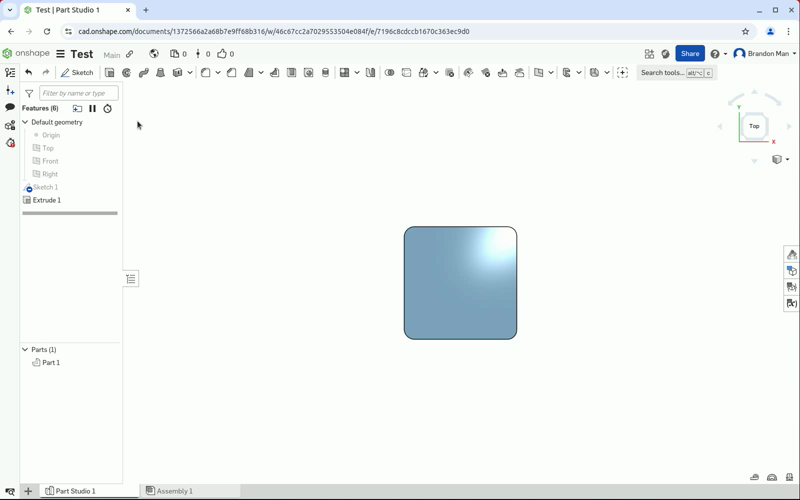
key(shift+h)
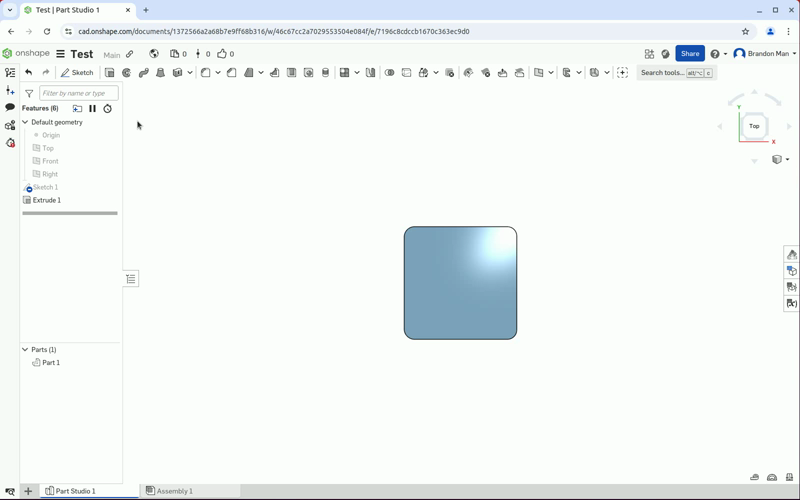
key(shift+h)
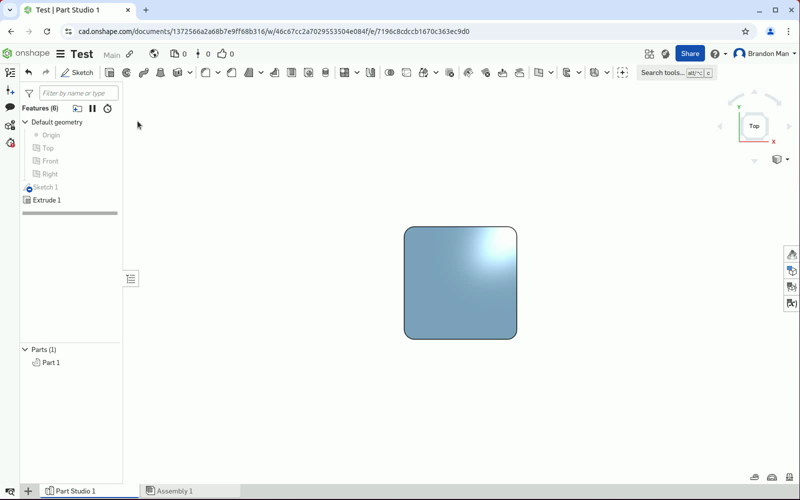
mouse_move(73, 189)
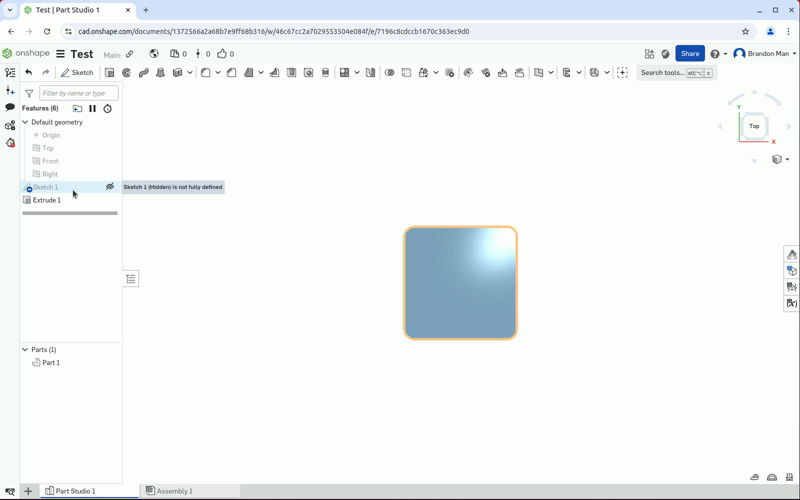
click(73, 189)
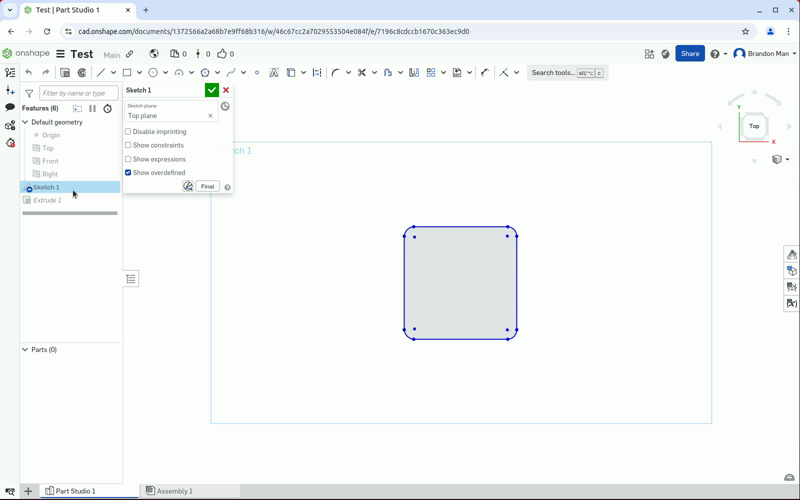
mouse_move(229, 92)
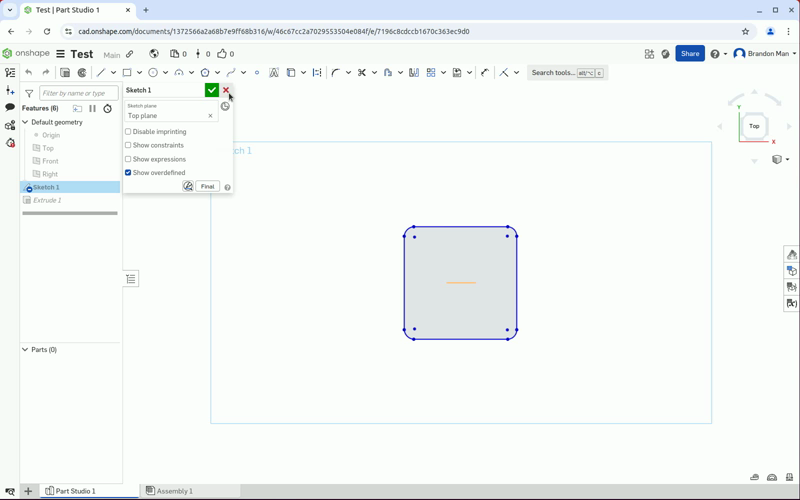
click(229, 92)
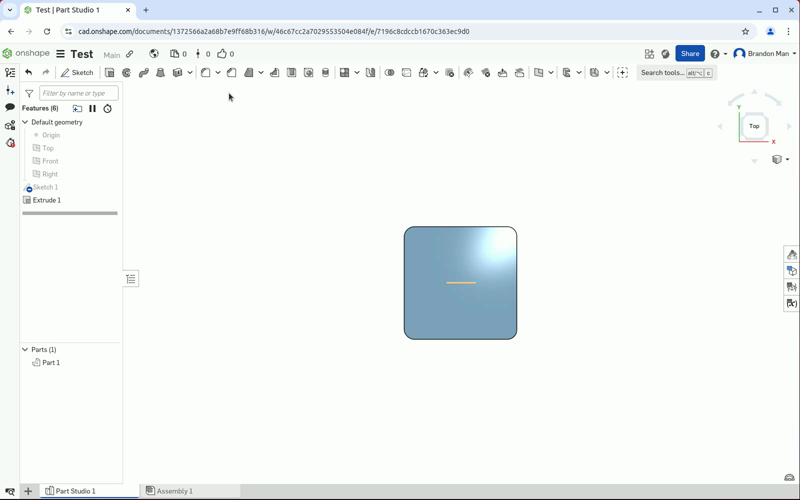
mouse_move(541, 75)
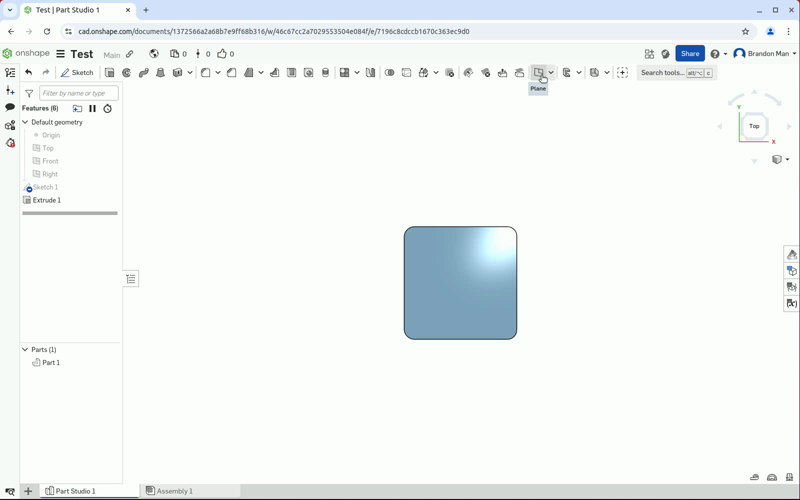
click(541, 75)
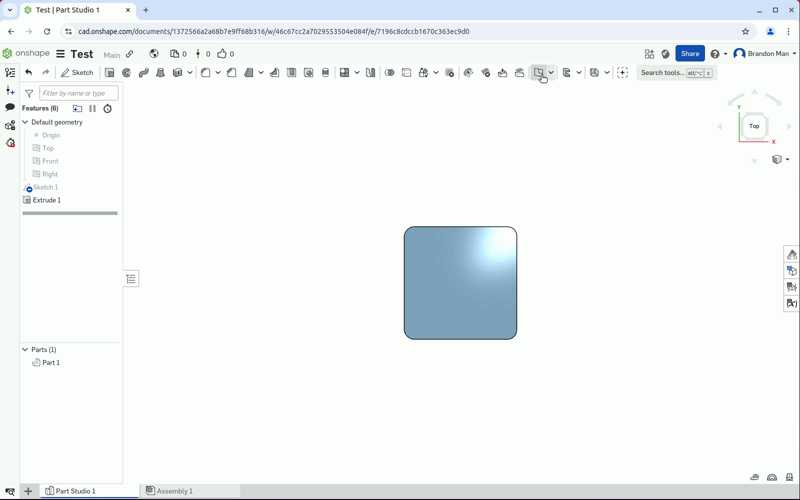
mouse_move(73, 150)
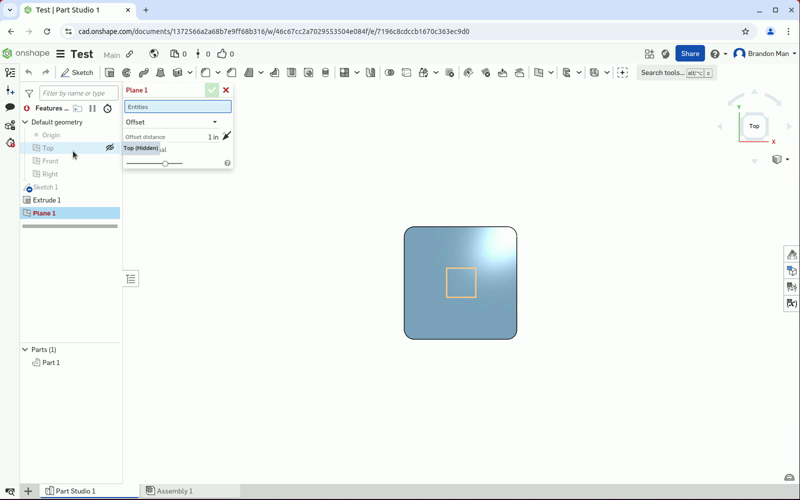
click(73, 150)
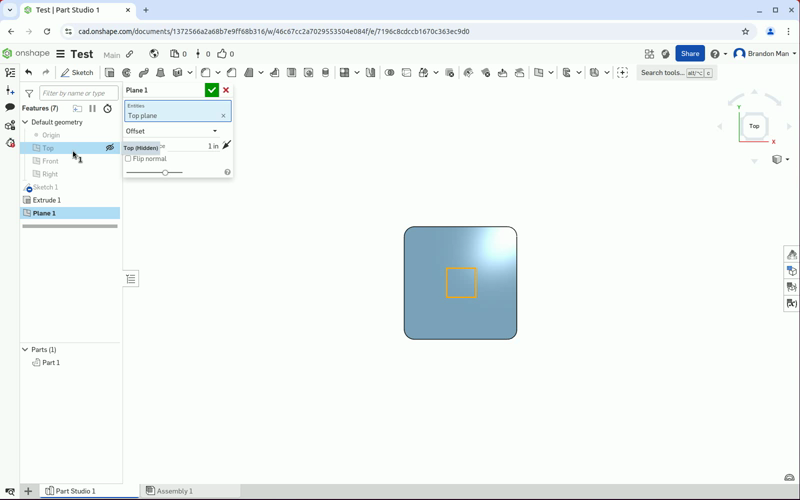
key(tab, 2)
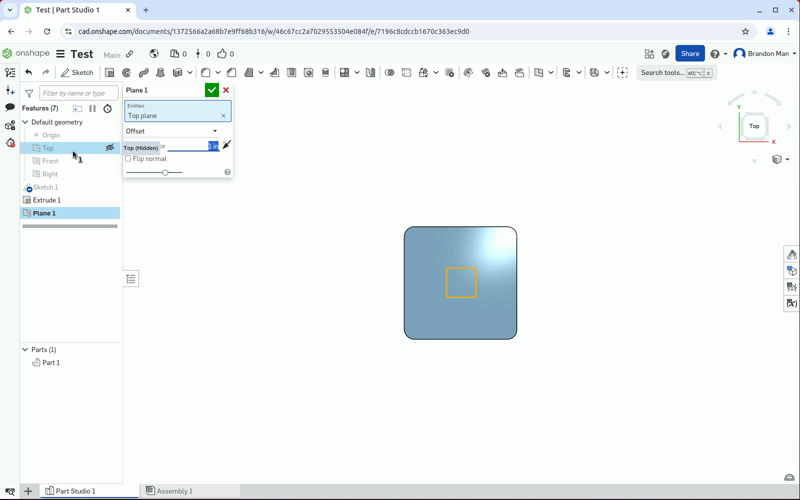
text(23.108)
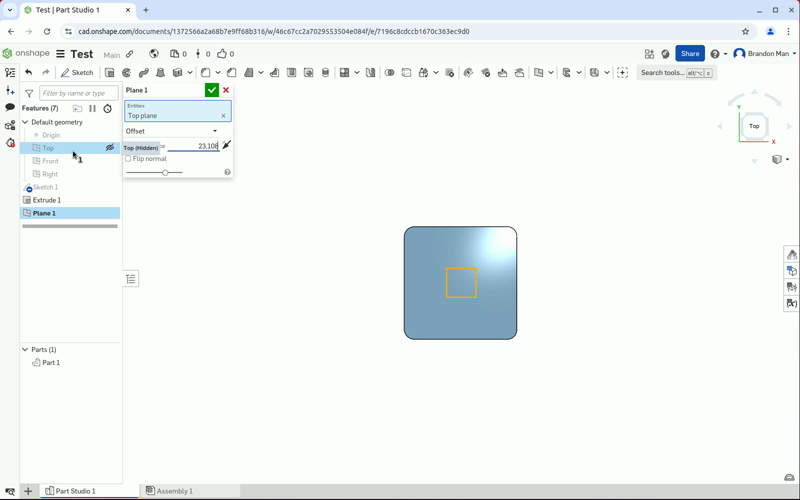
key(enter, 2)
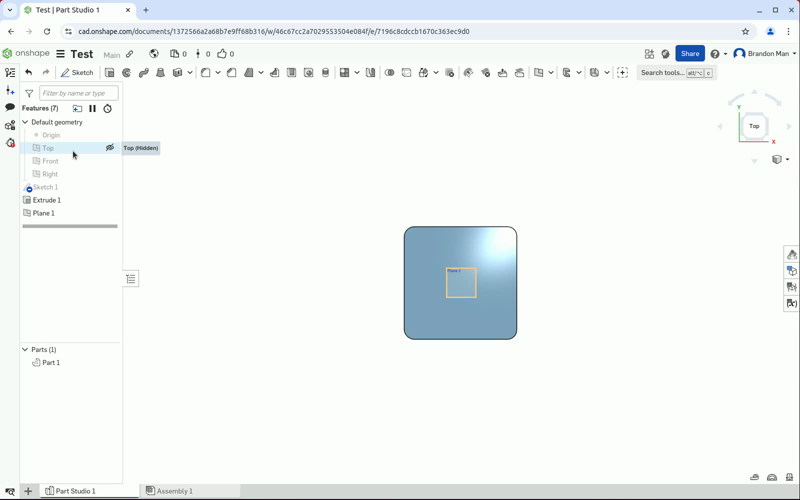
key(shift+s)
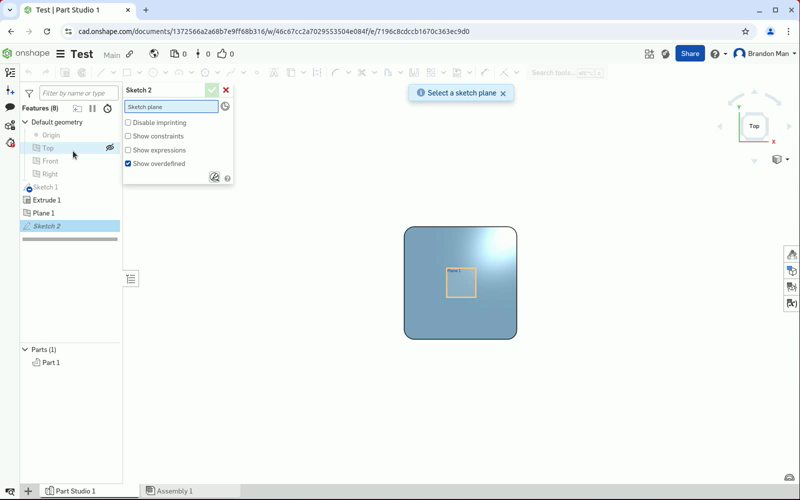
mouse_move(73, 215)
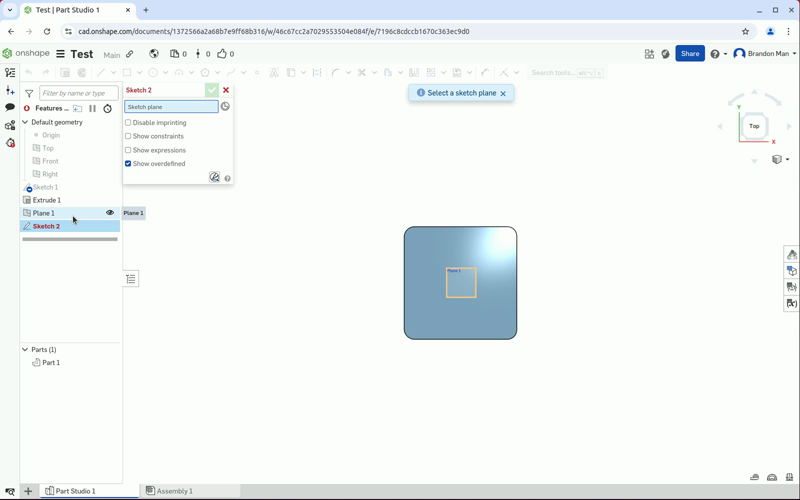
click(73, 215)
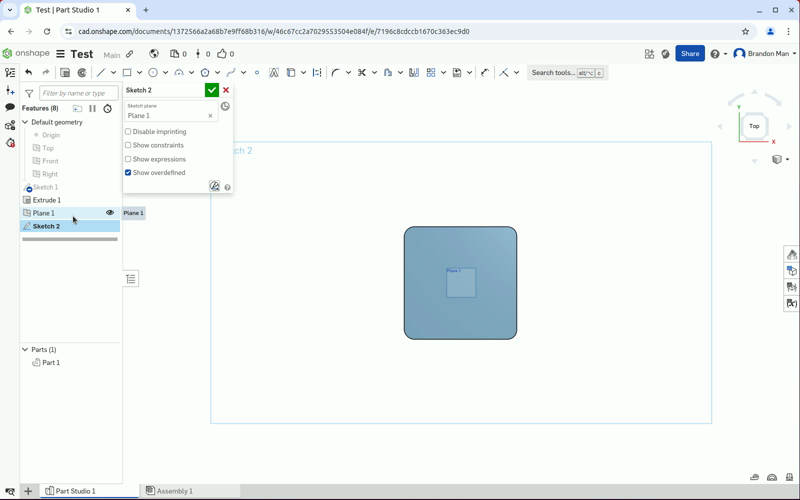
mouse_move(73, 352)
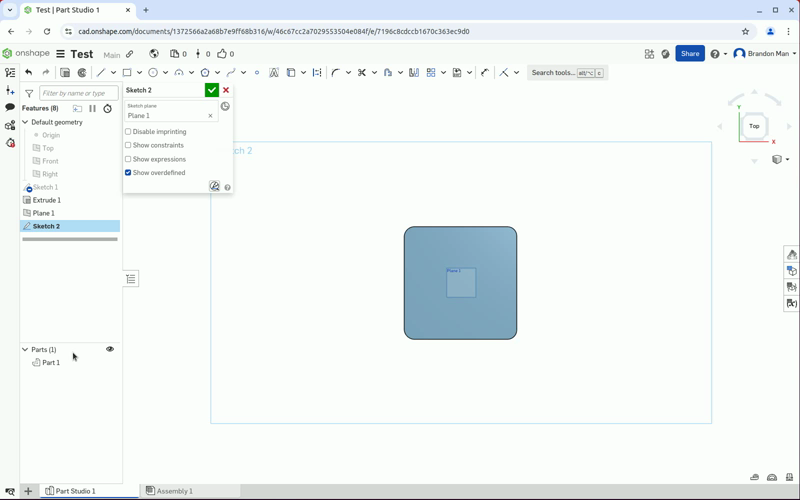
key(y)
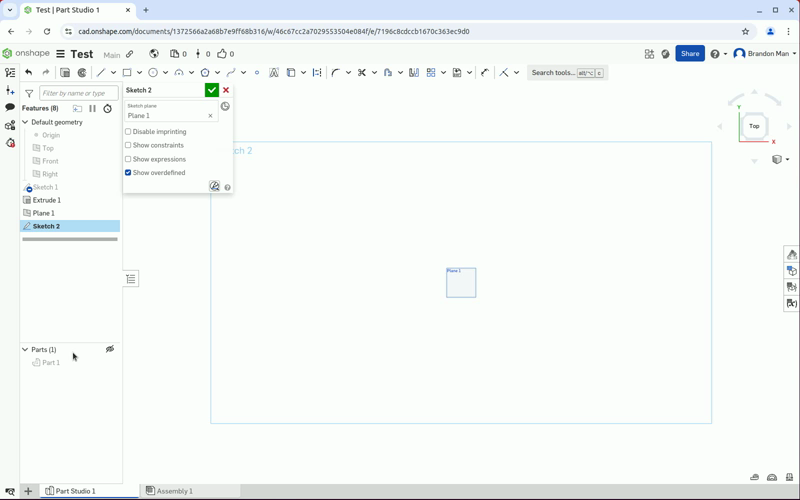
key(a)
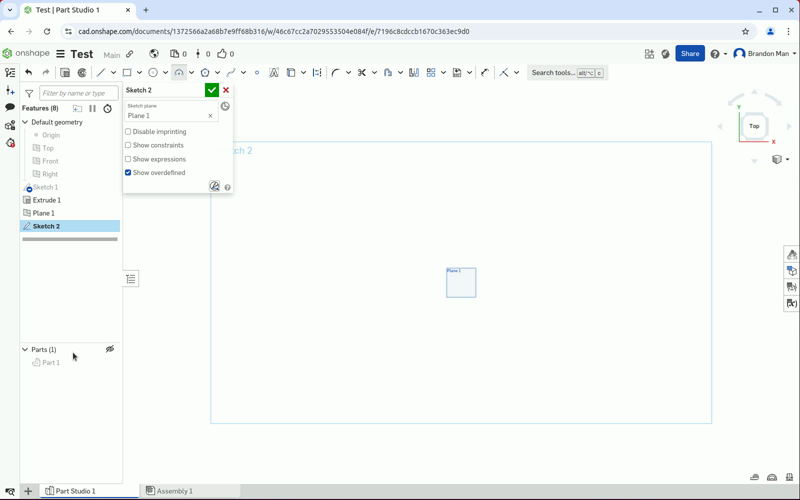
key_down(shift)
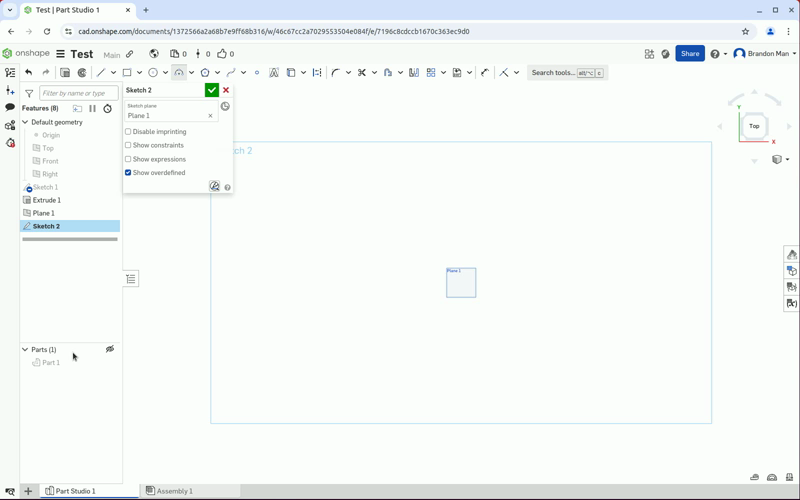
mouse_move(413, 320)
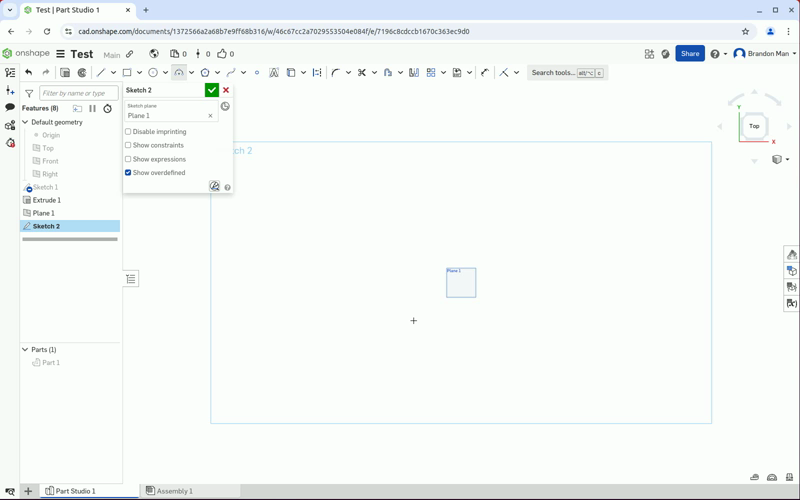
click(413, 320)
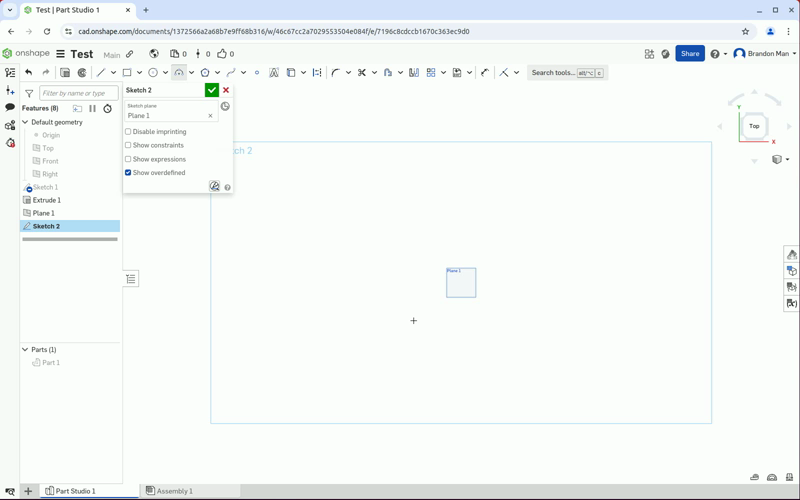
key_up(shift)
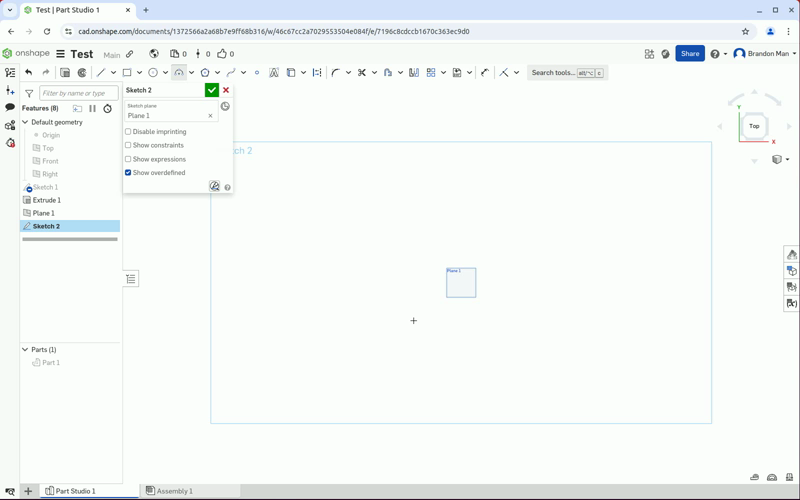
key_down(shift)
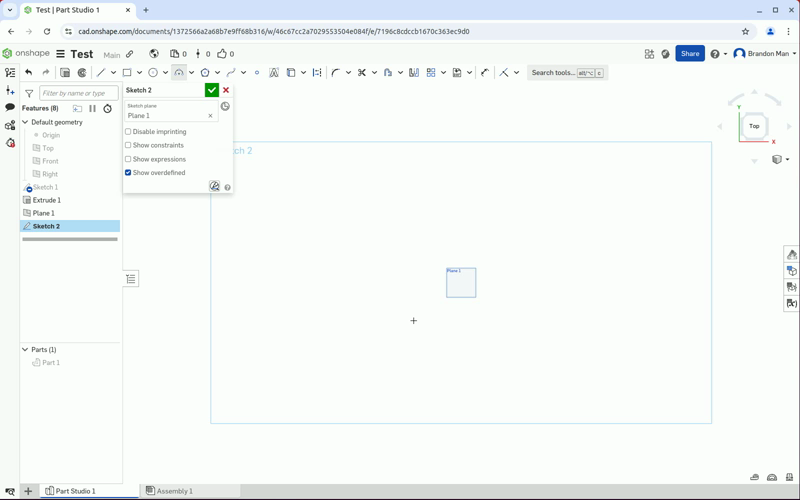
mouse_move(423, 330)
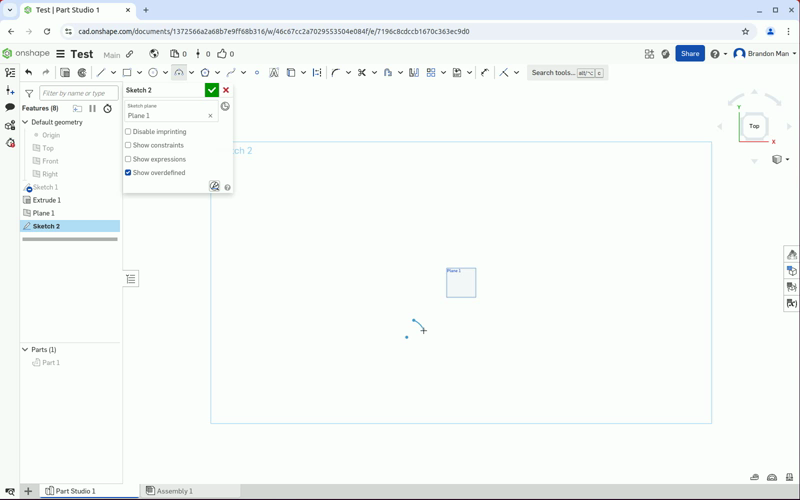
click(423, 330)
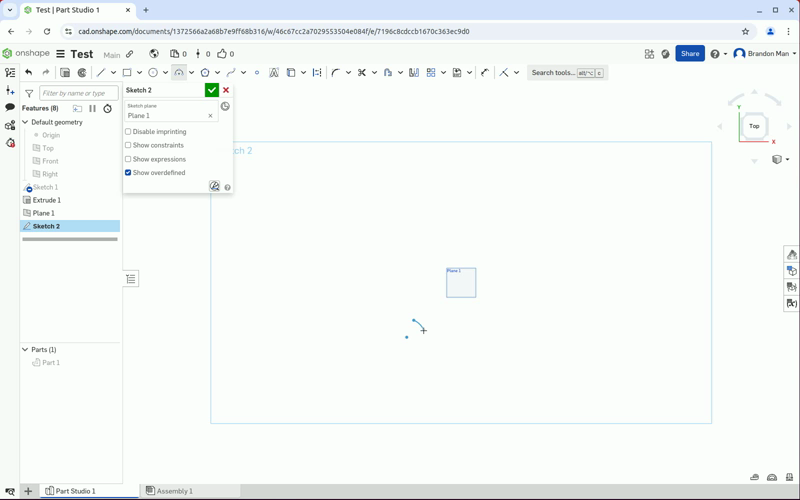
mouse_move(416, 327)
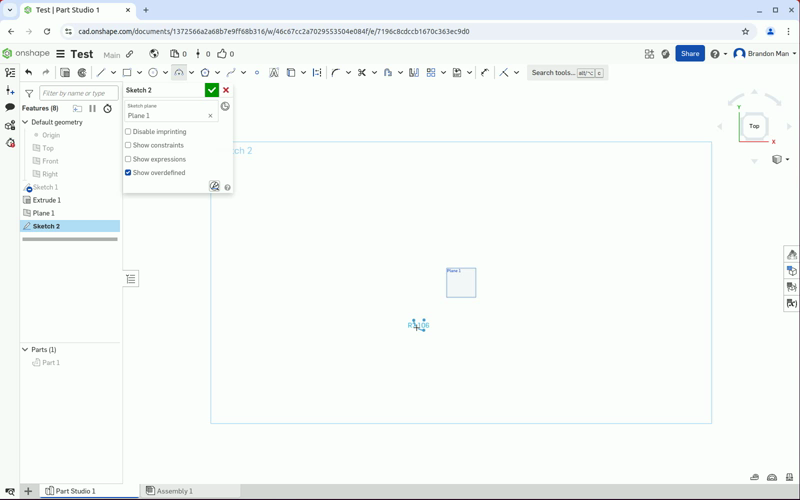
click(416, 327)
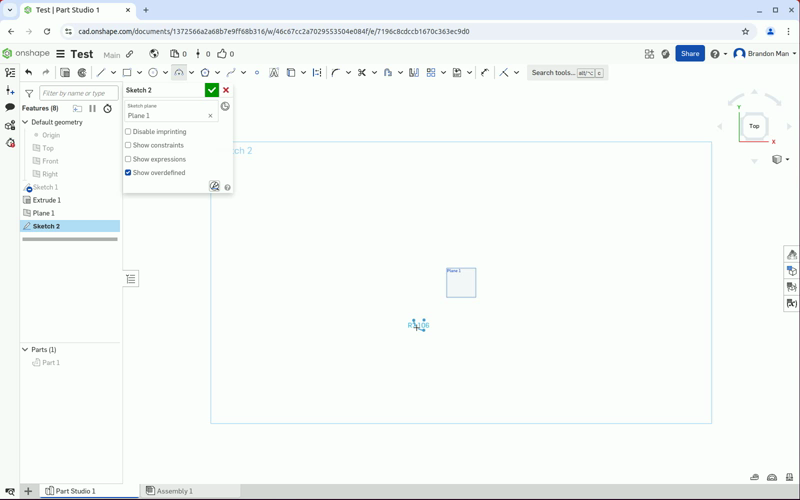
key_up(shift)
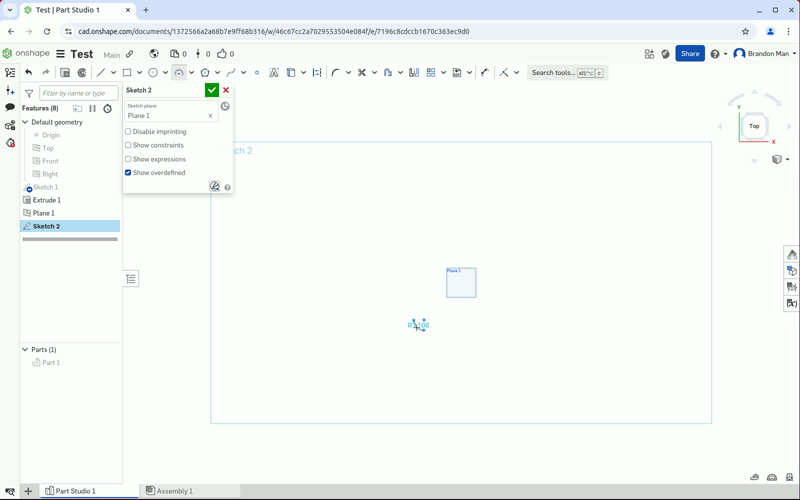
key(esc)
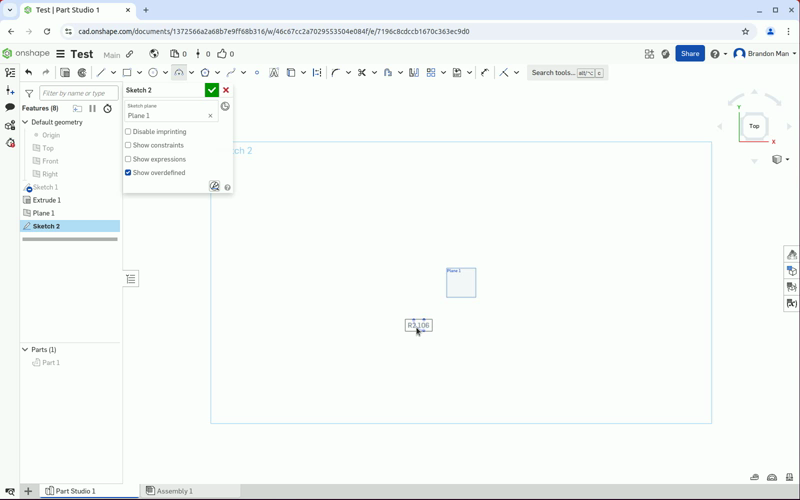
key(l)
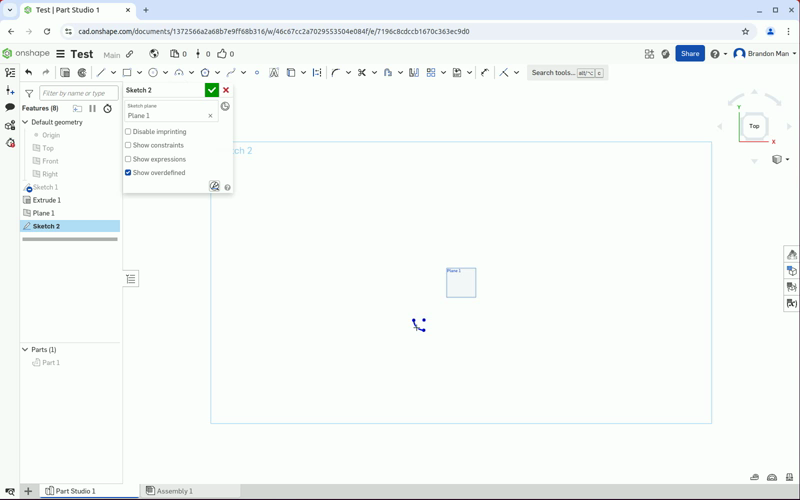
mouse_move(423, 330)
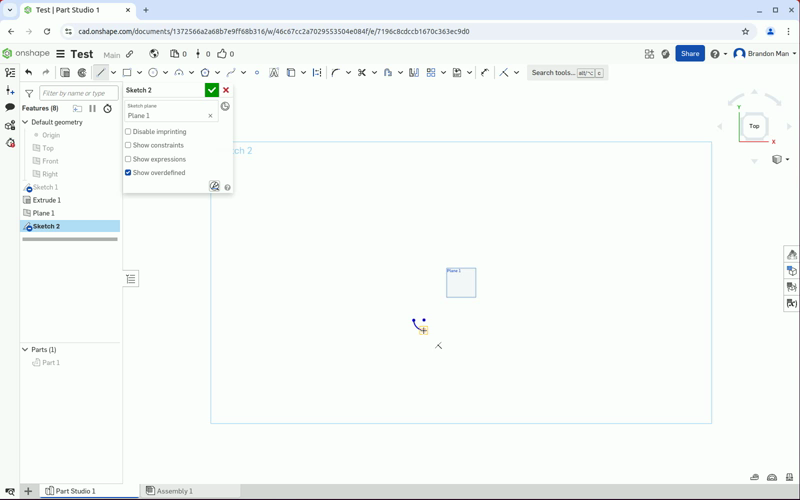
click(423, 330)
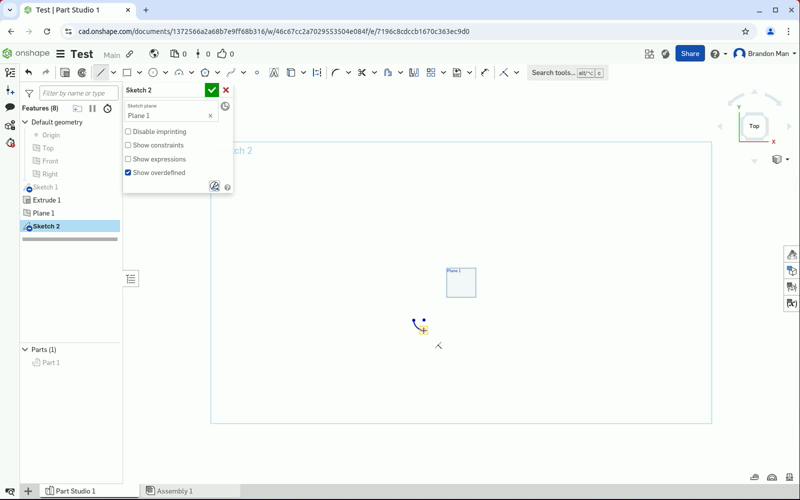
key_down(shift)
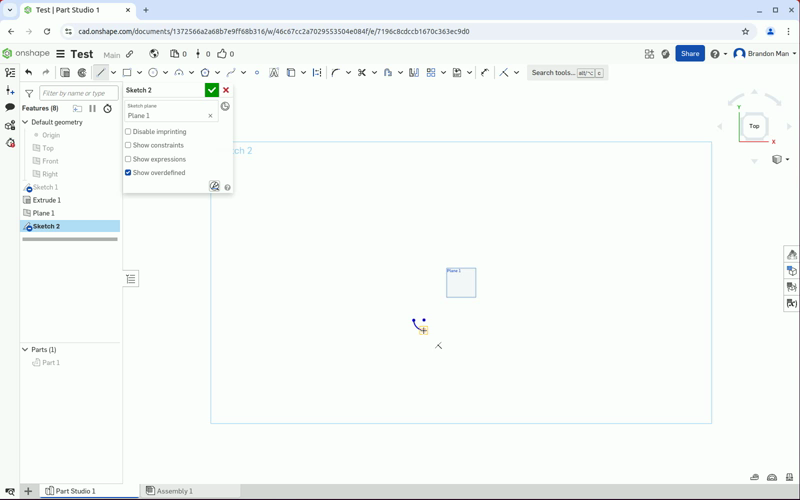
mouse_move(498, 330)
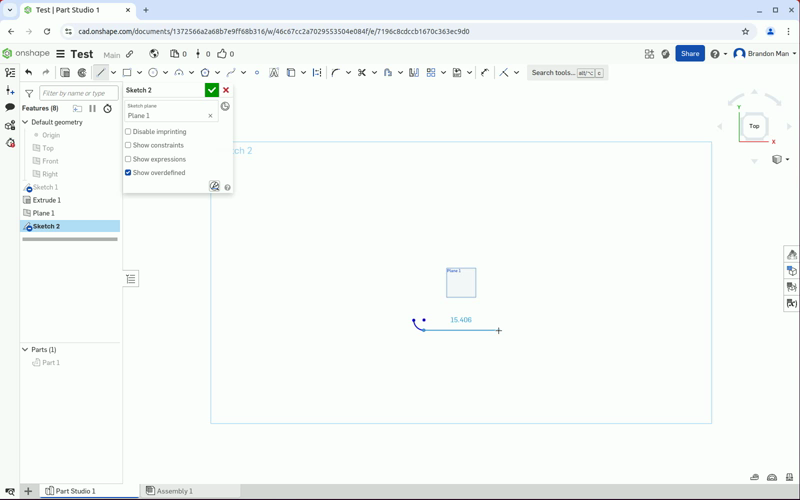
click(498, 330)
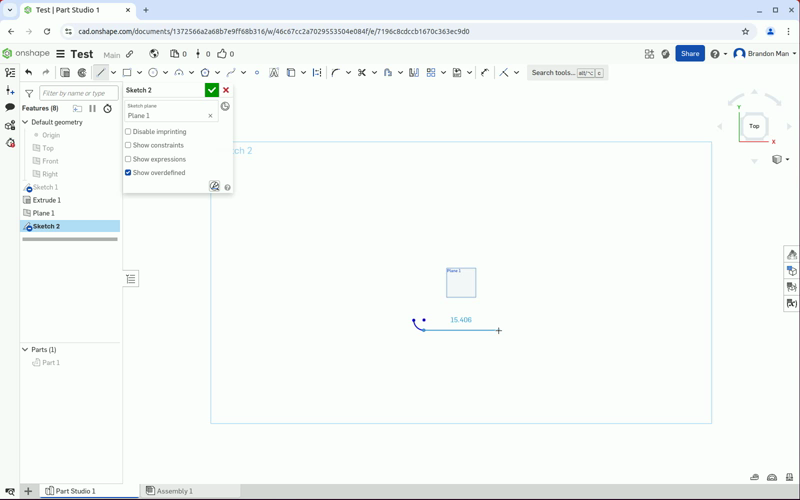
key_up(shift)
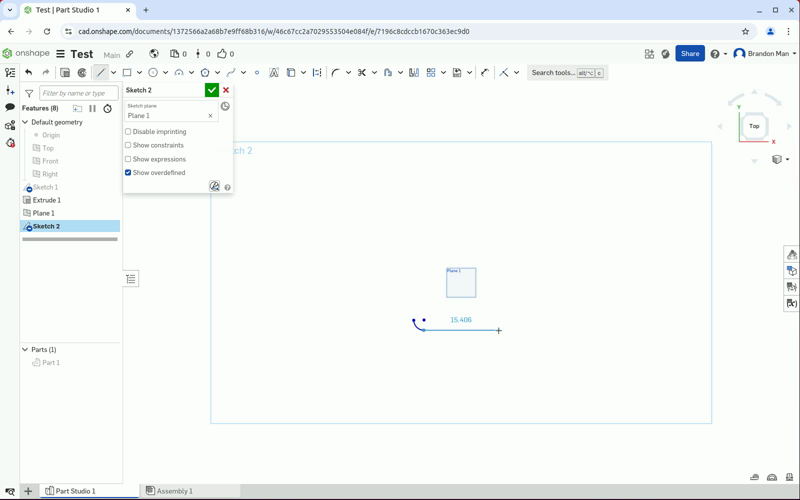
key(esc)
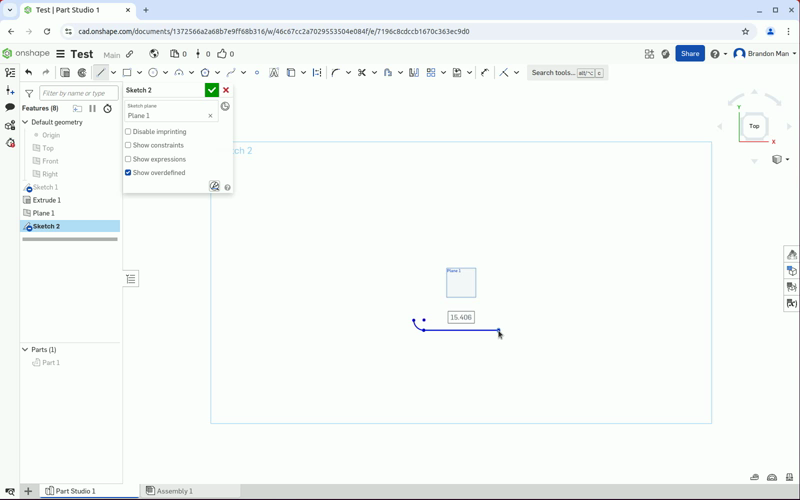
key(a)
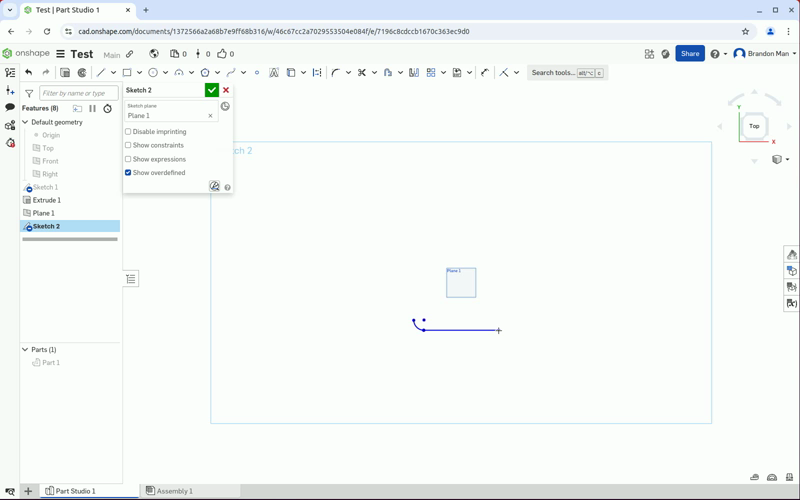
mouse_move(498, 330)
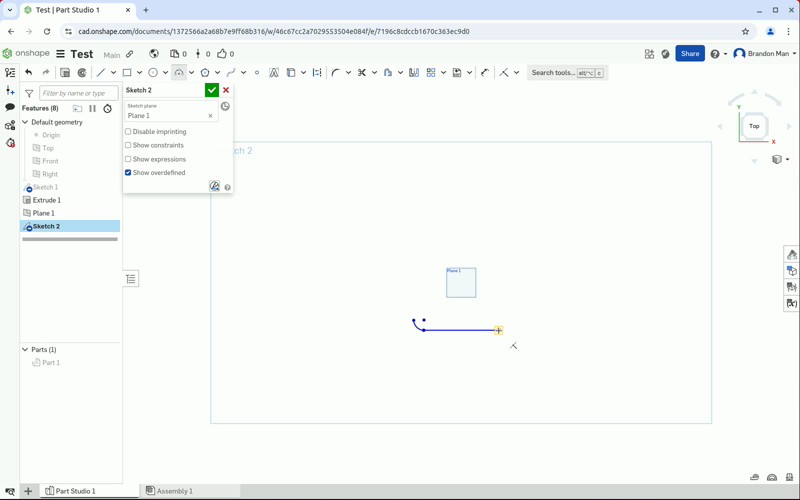
click(498, 330)
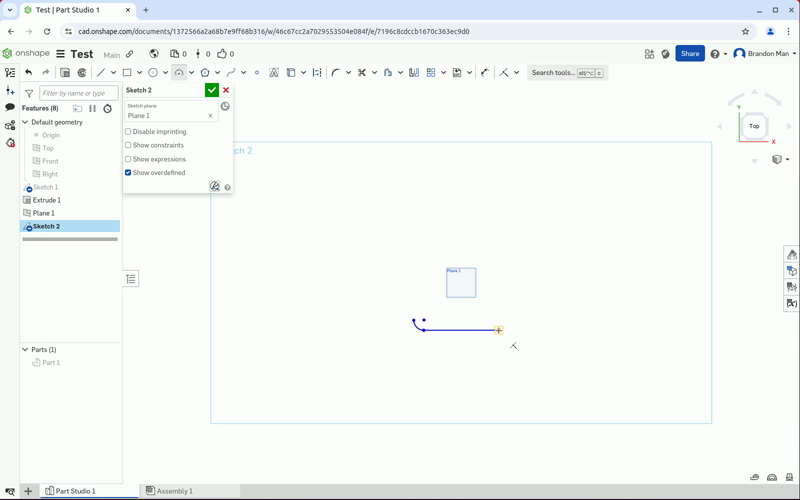
key_down(shift)
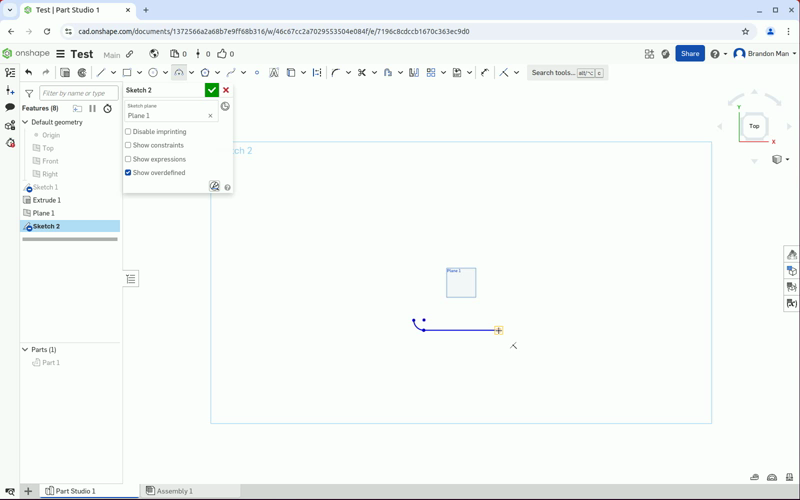
mouse_move(507, 320)
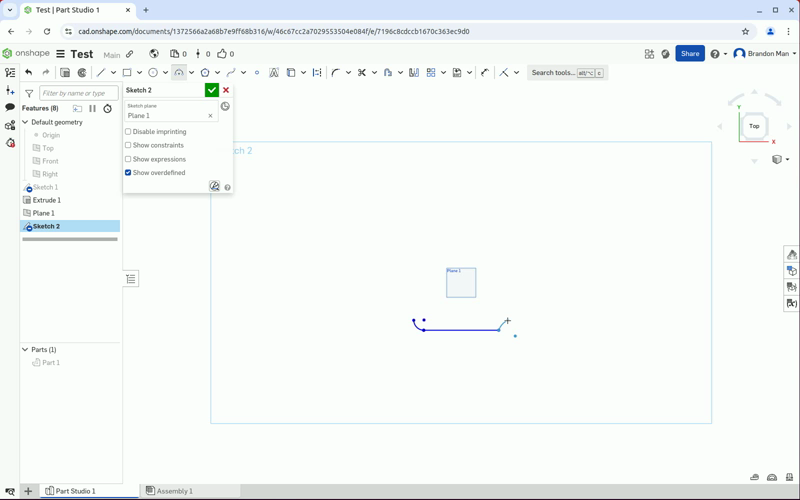
click(507, 320)
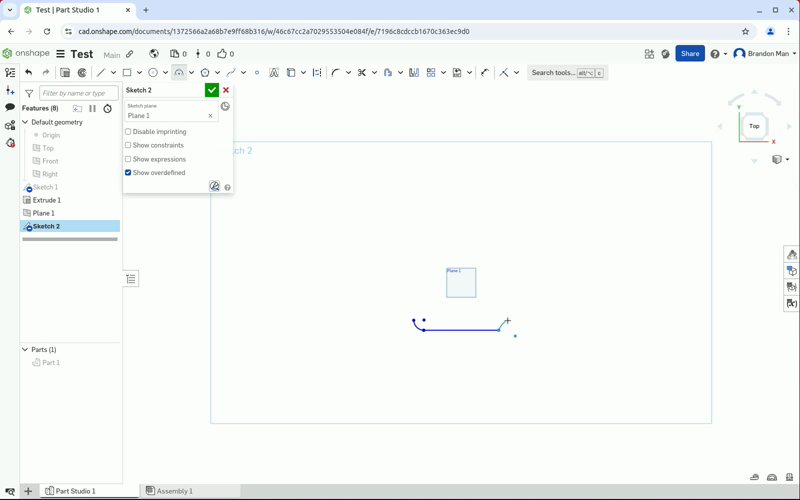
mouse_move(505, 327)
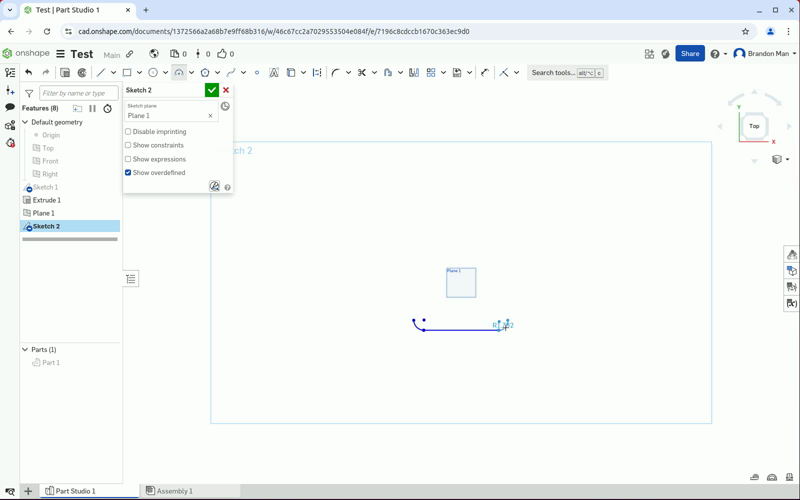
click(505, 327)
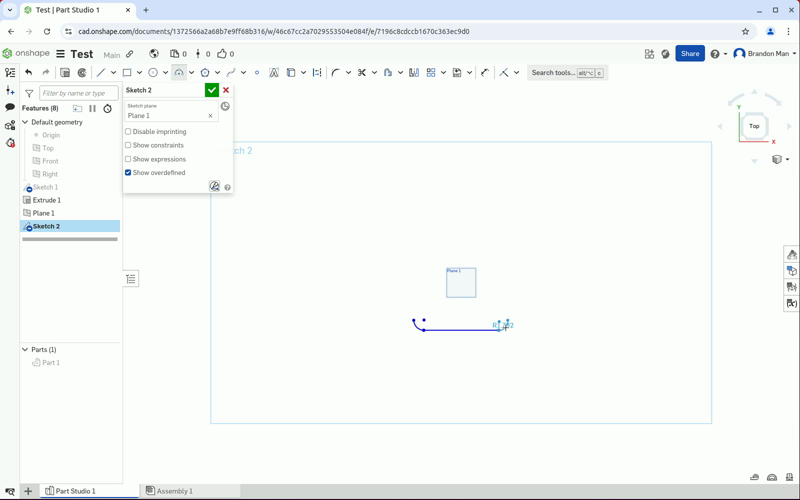
key_up(shift)
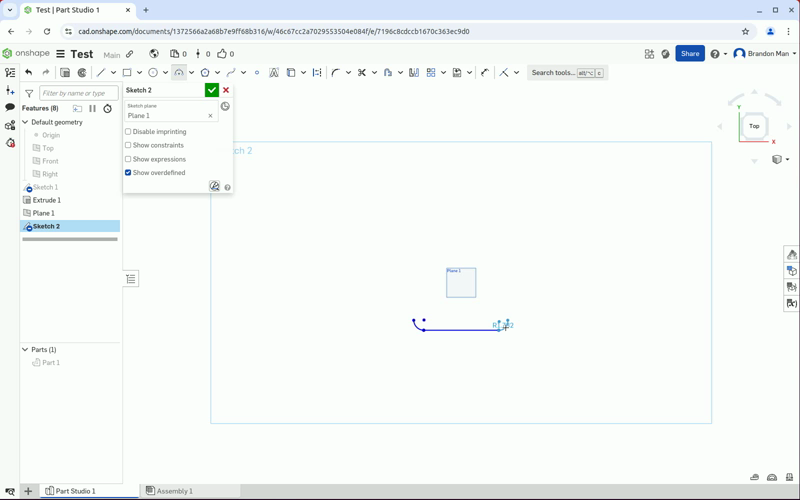
key(esc)
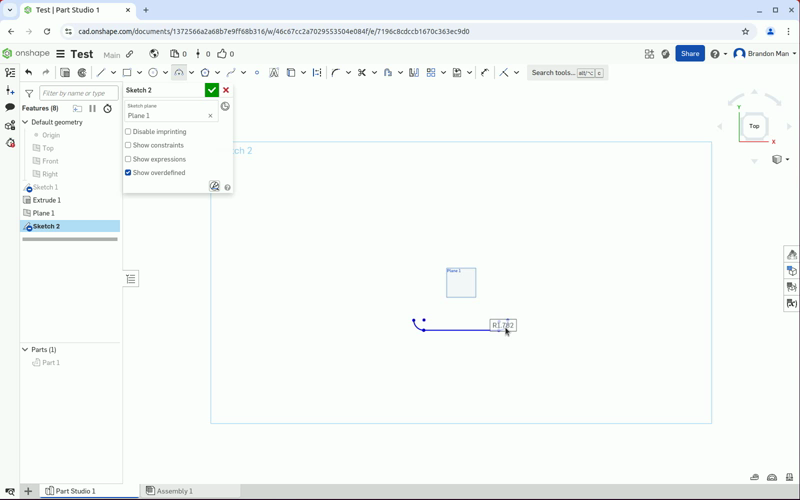
key(l)
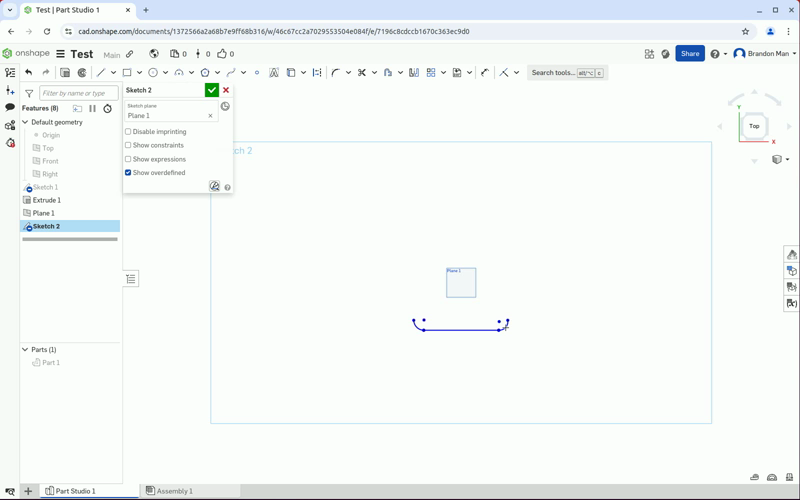
mouse_move(507, 320)
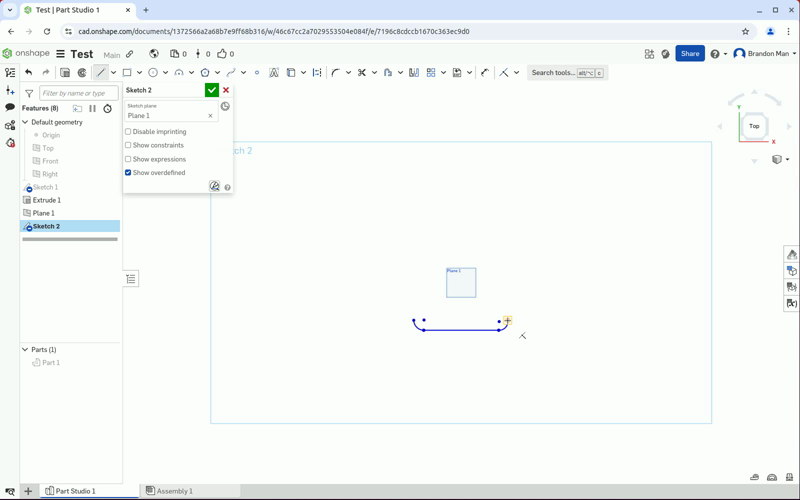
click(507, 320)
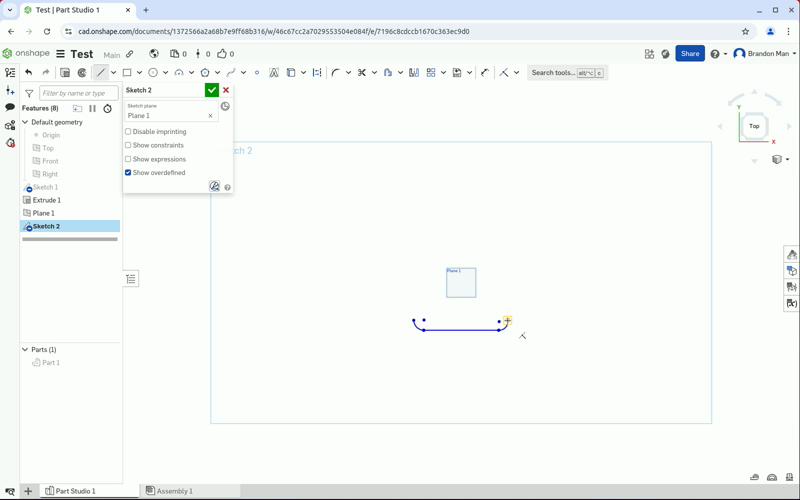
key_down(shift)
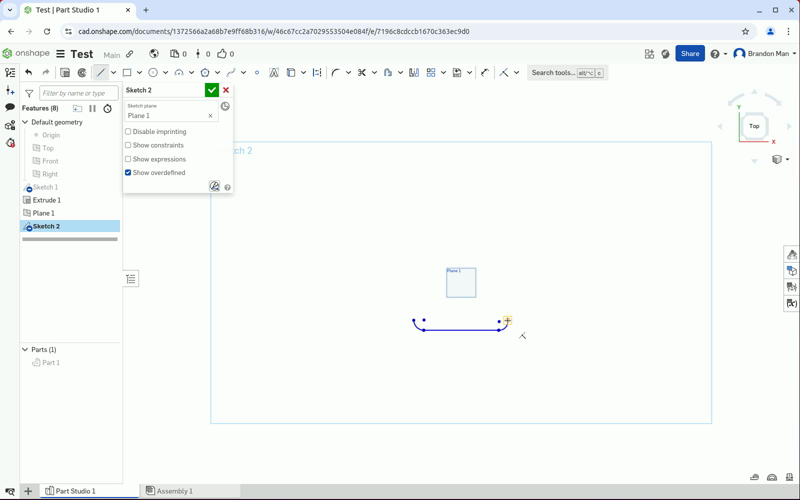
mouse_move(507, 245)
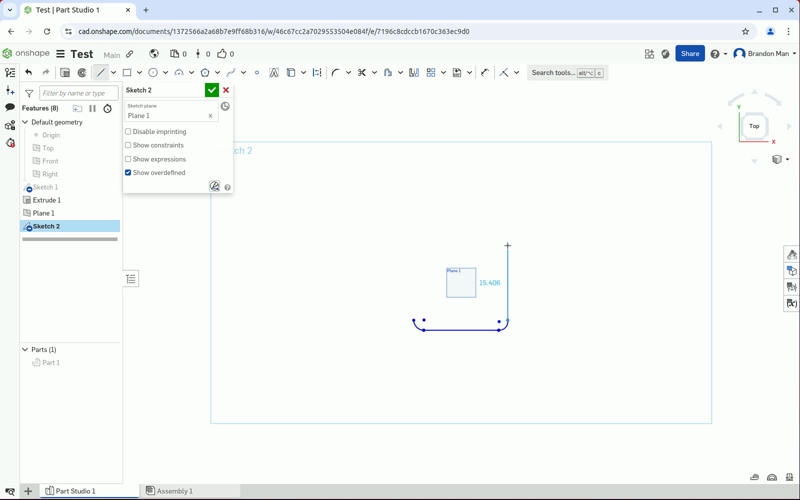
click(507, 245)
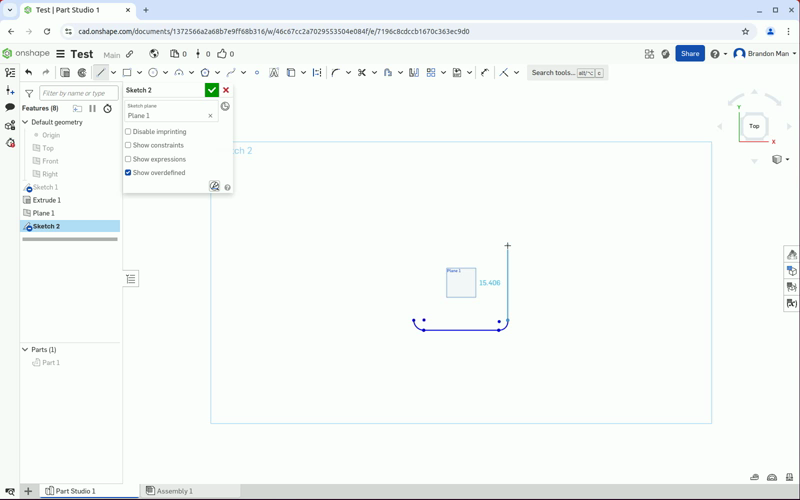
key_up(shift)
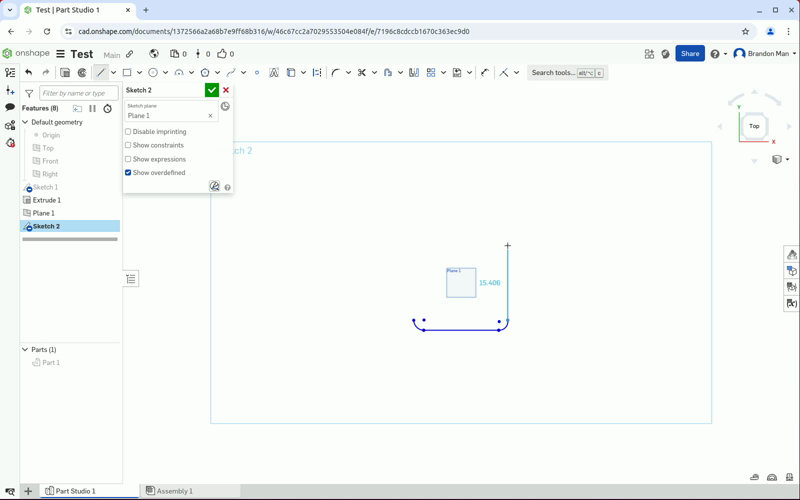
key(esc)
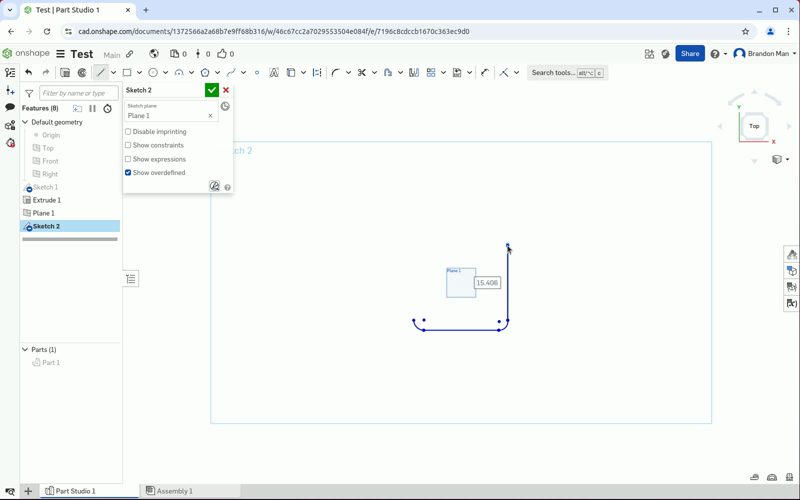
key(a)
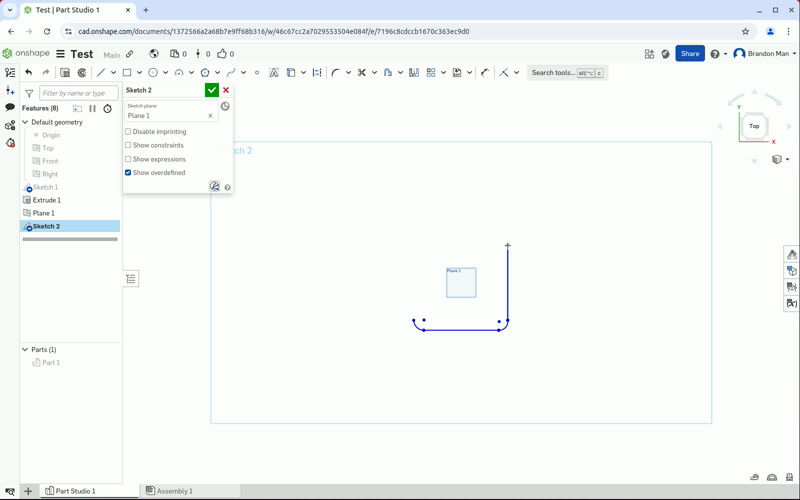
mouse_move(507, 245)
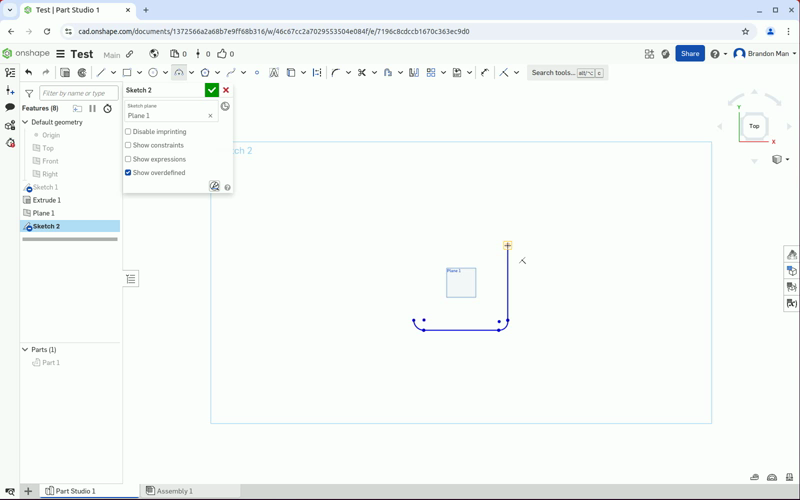
click(507, 245)
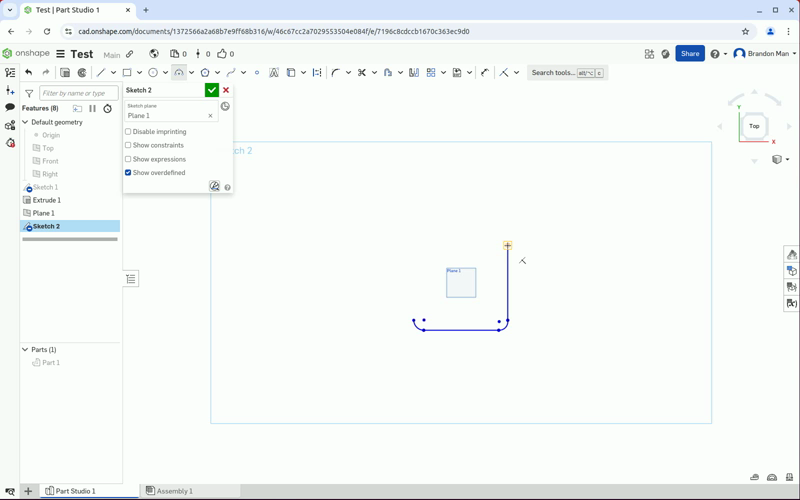
key_down(shift)
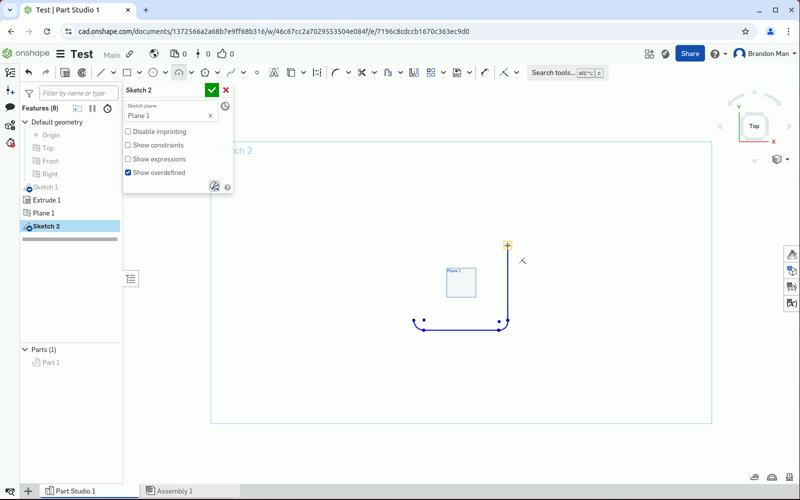
mouse_move(498, 235)
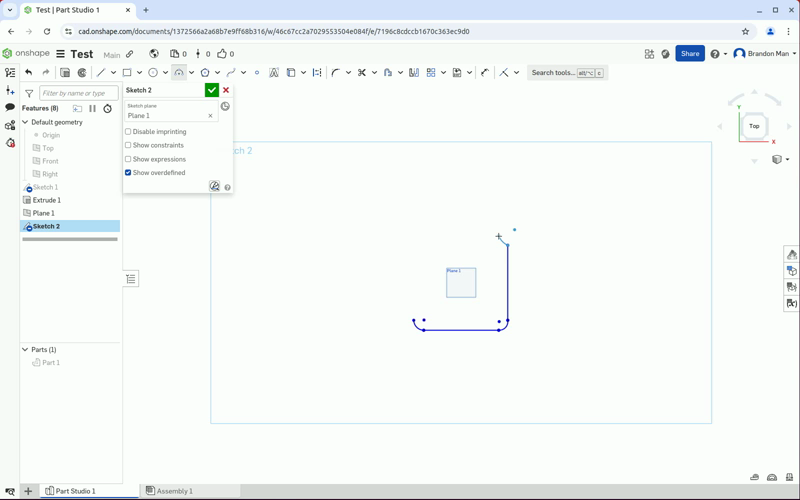
click(498, 235)
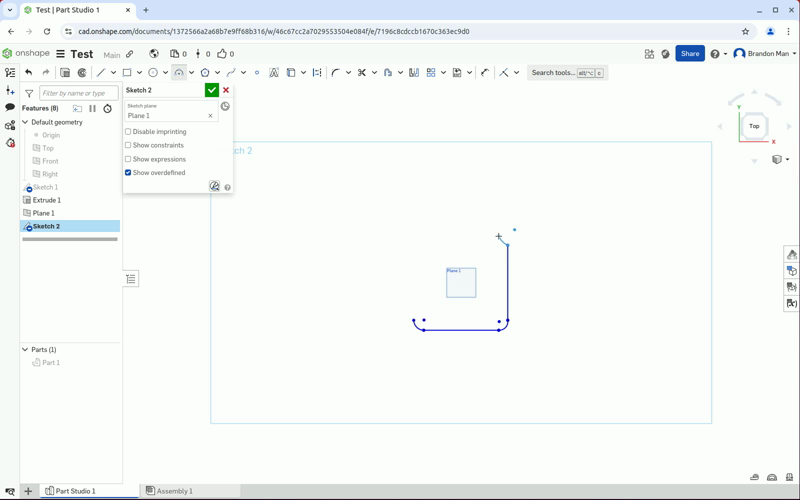
mouse_move(505, 238)
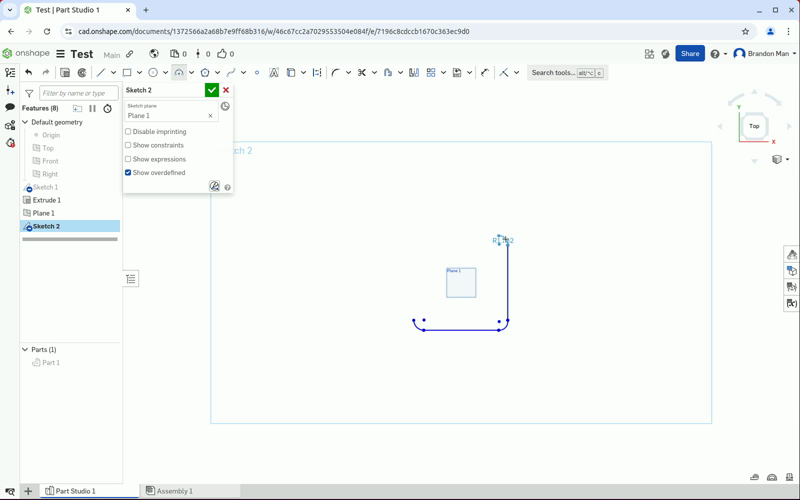
click(505, 238)
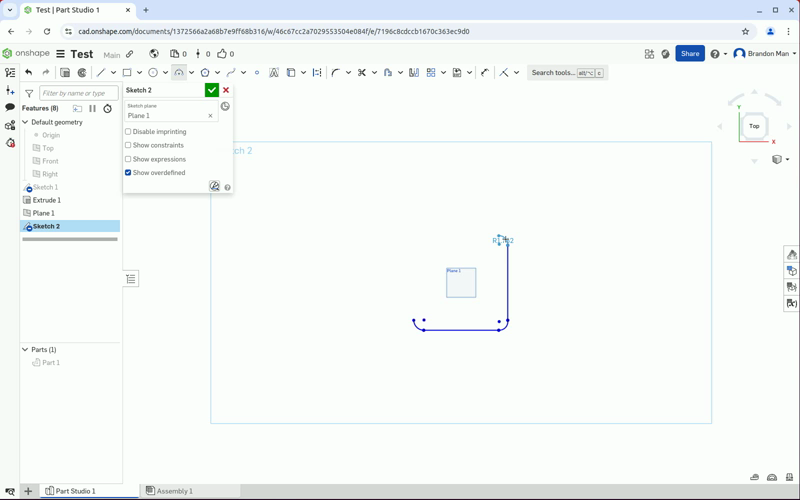
key_up(shift)
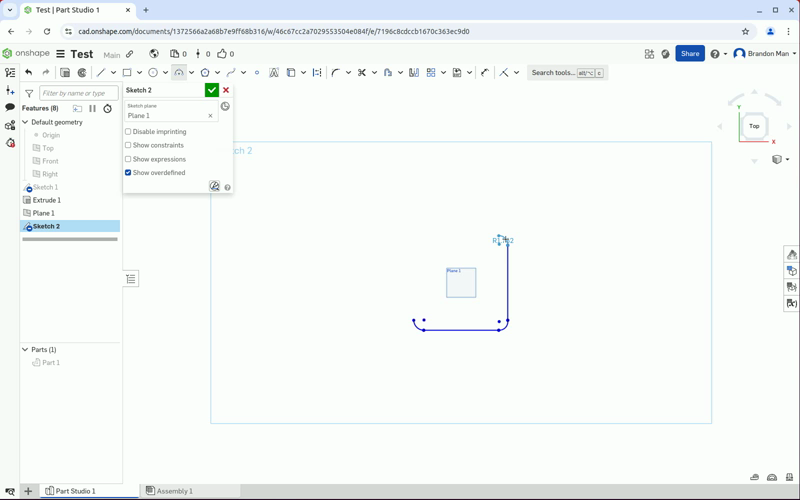
key(esc)
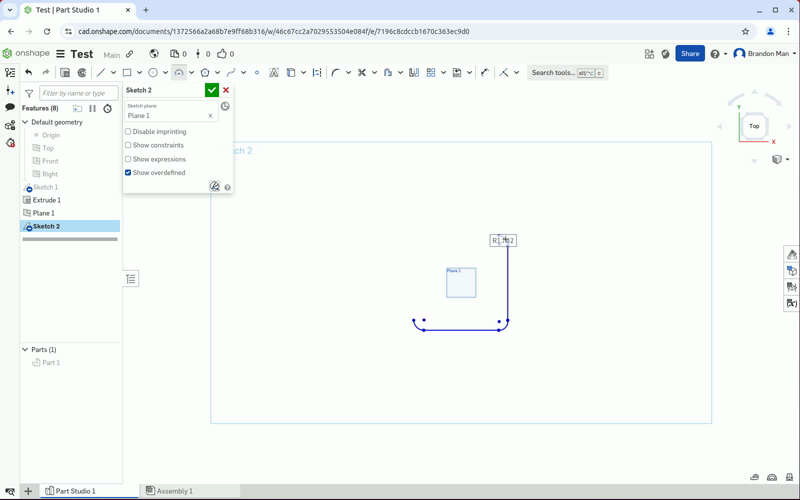
key(l)
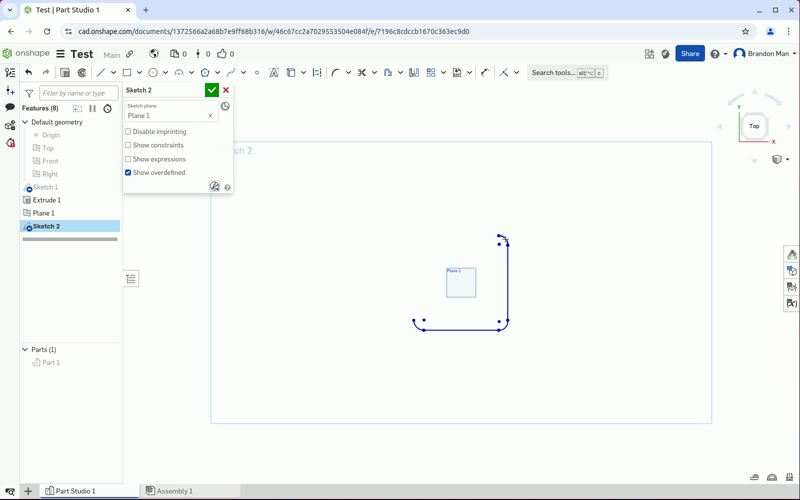
mouse_move(498, 235)
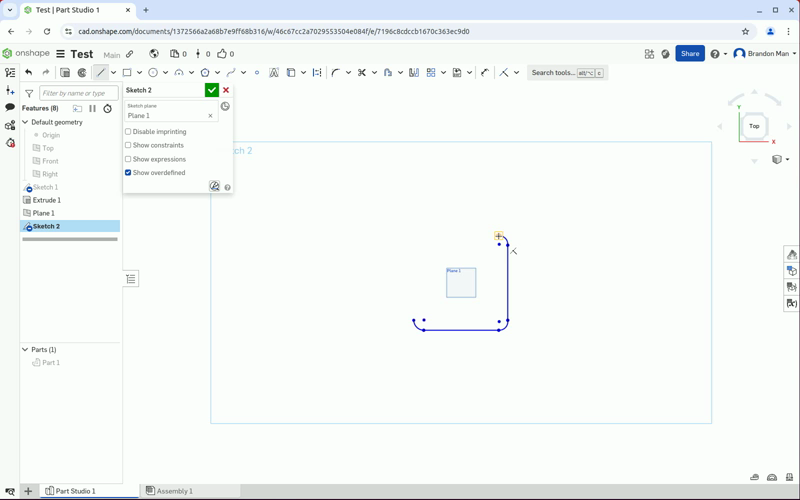
click(498, 235)
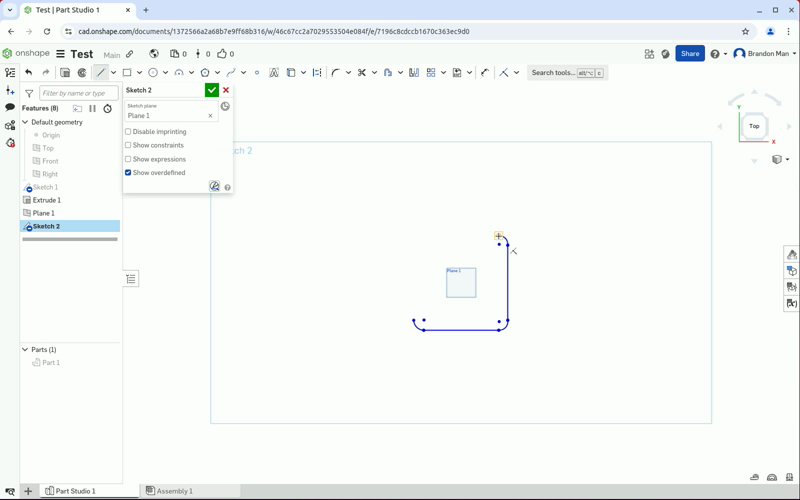
key_down(shift)
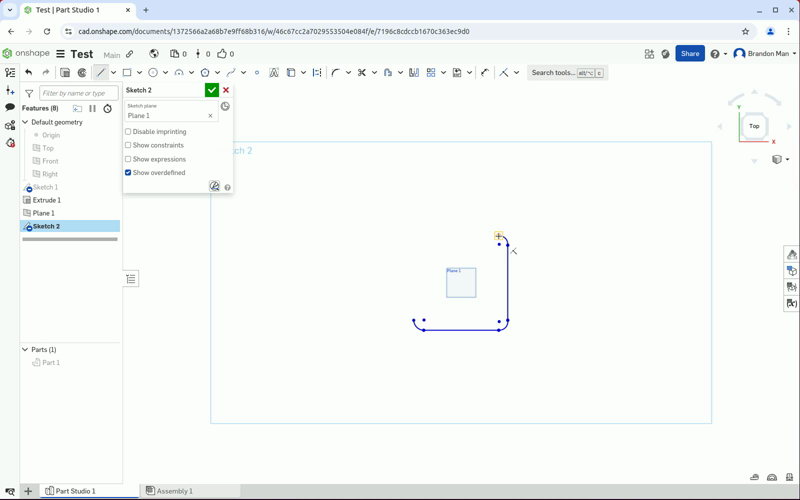
mouse_move(423, 235)
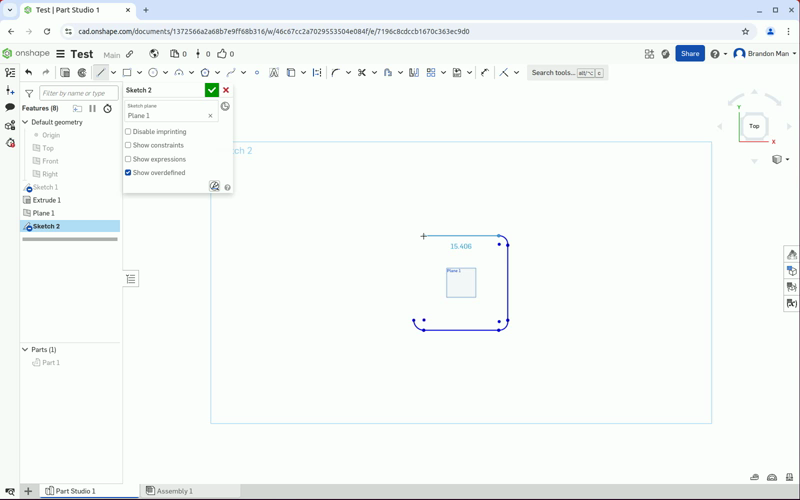
click(423, 235)
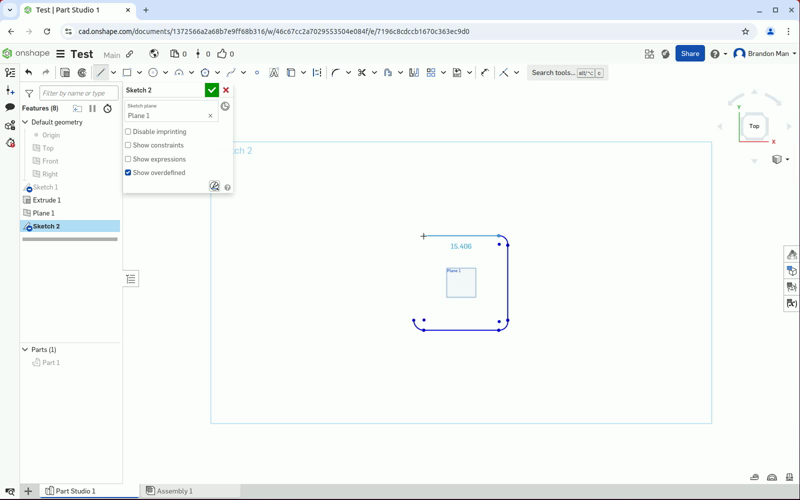
key_up(shift)
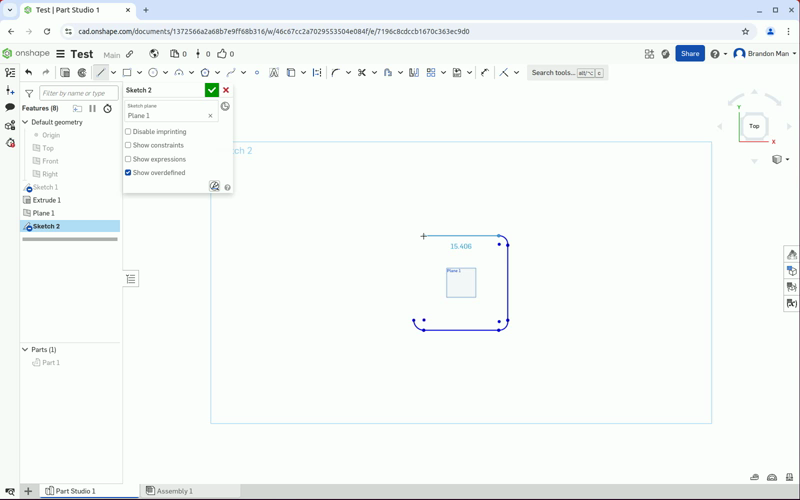
key(esc)
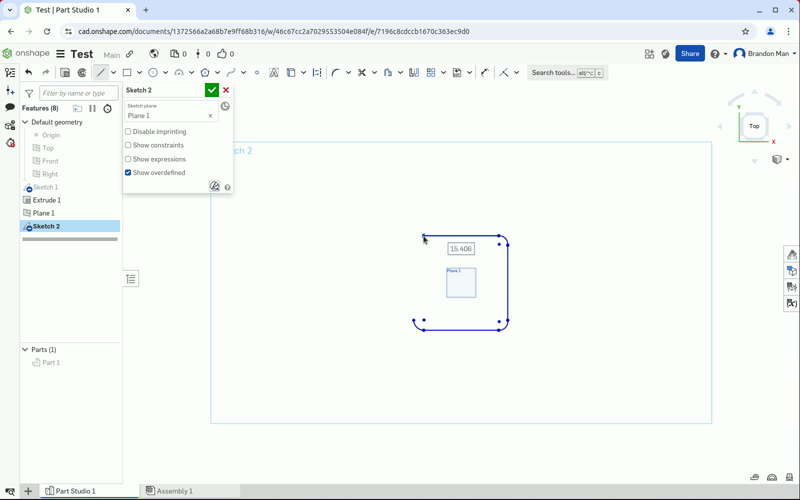
key(a)
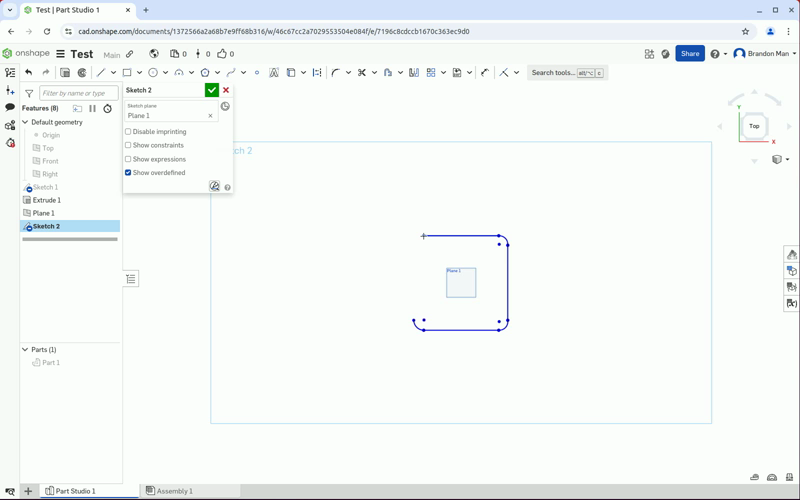
mouse_move(423, 235)
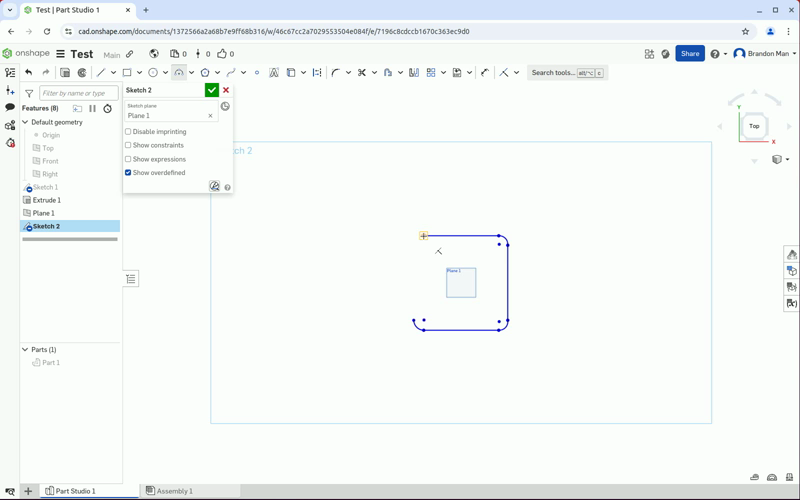
click(423, 235)
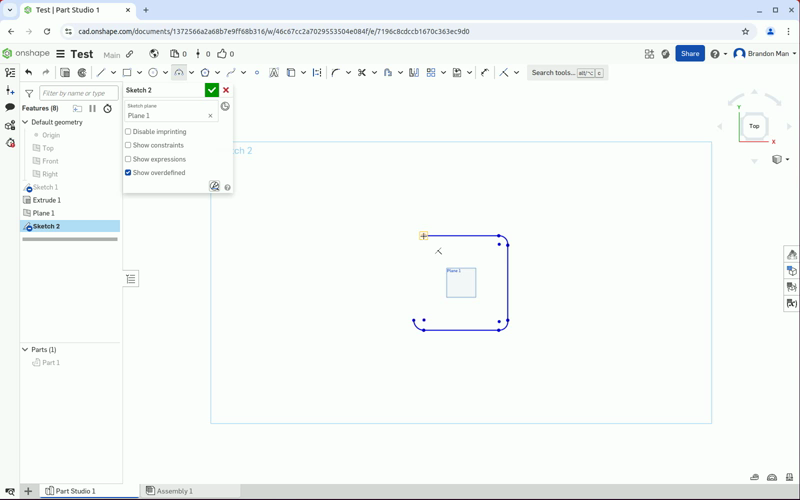
key_down(shift)
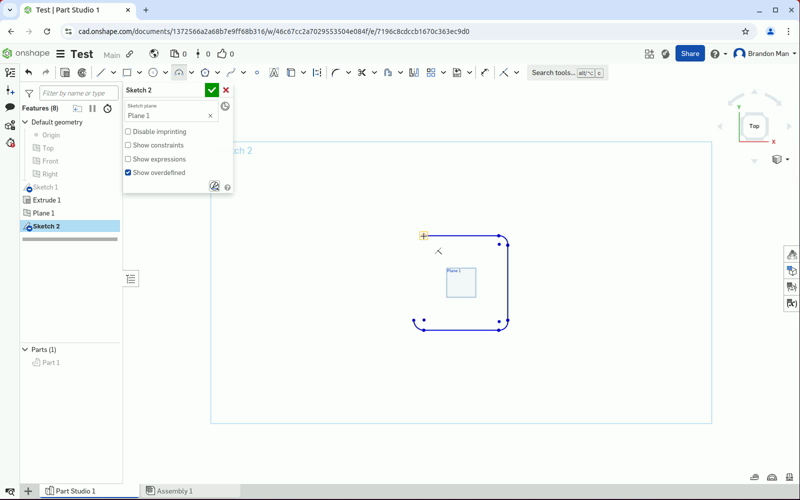
mouse_move(413, 245)
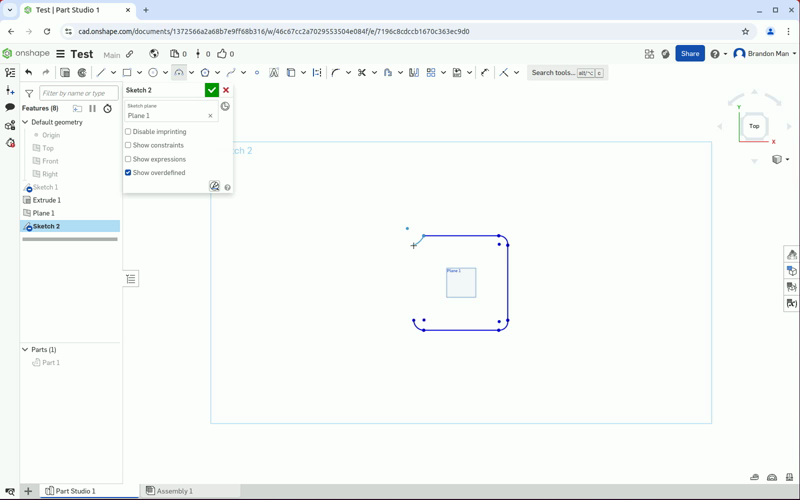
click(413, 245)
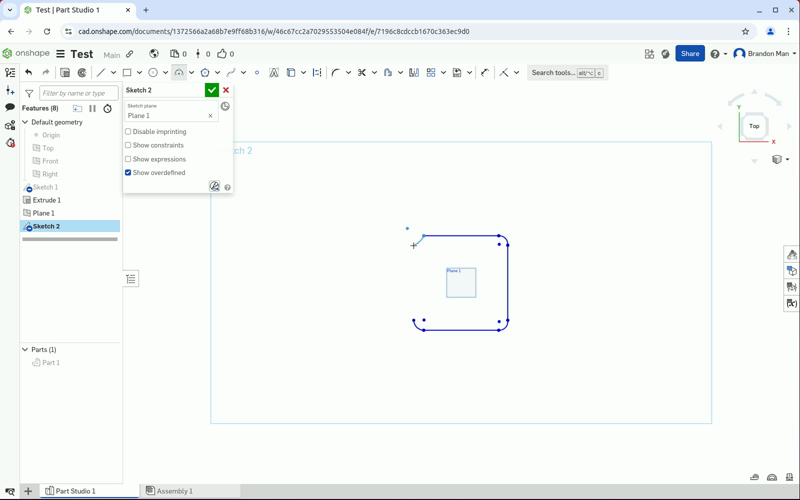
mouse_move(416, 238)
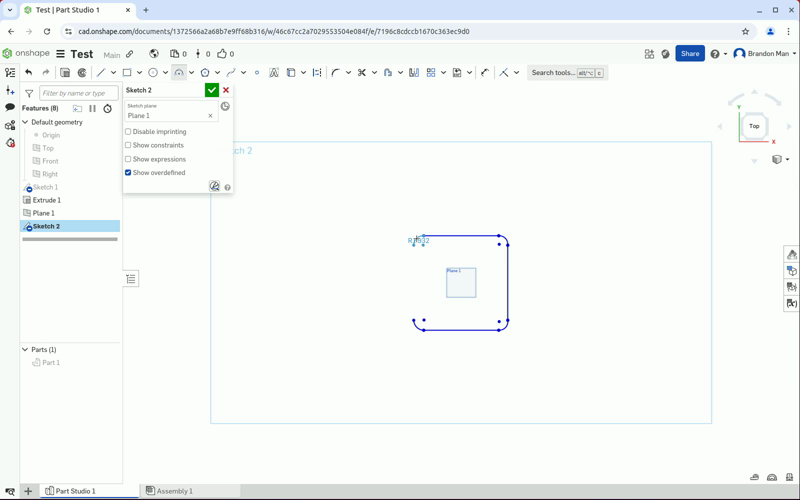
click(416, 238)
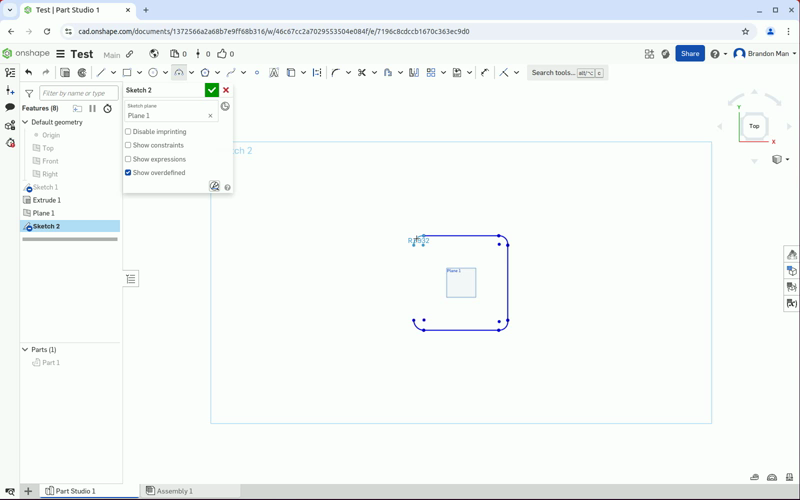
key_up(shift)
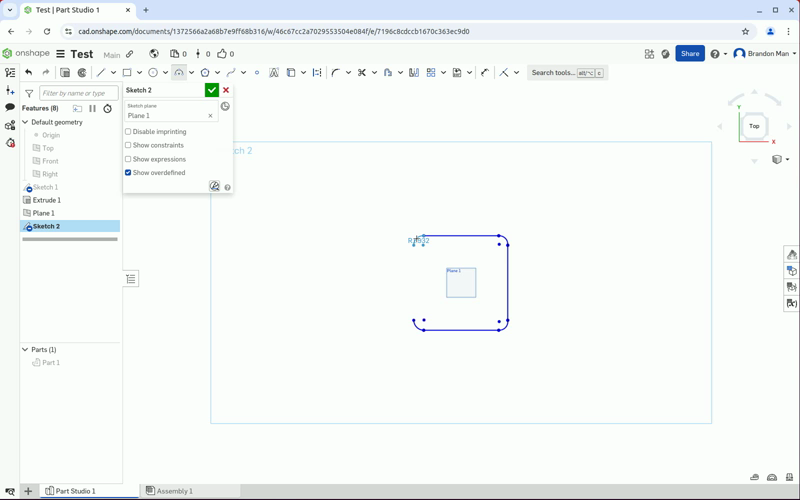
key(esc)
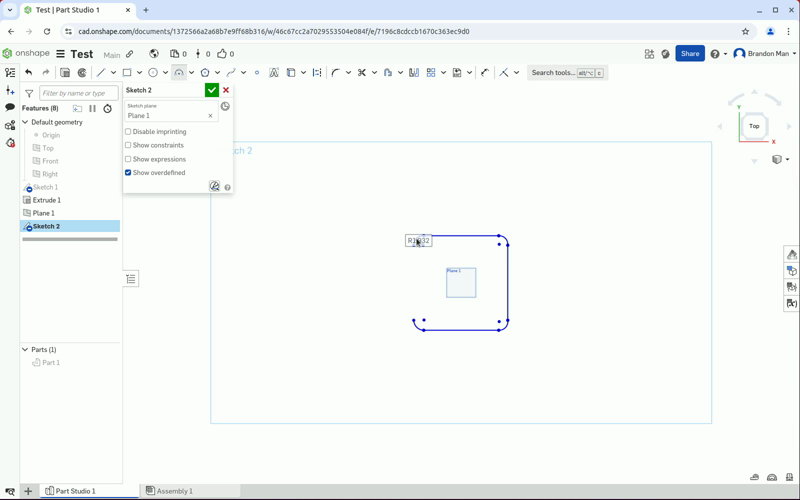
key(l)
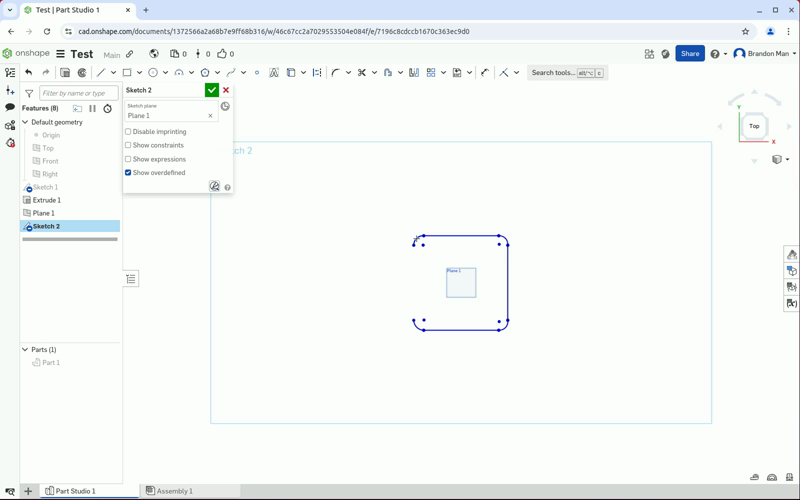
mouse_move(413, 245)
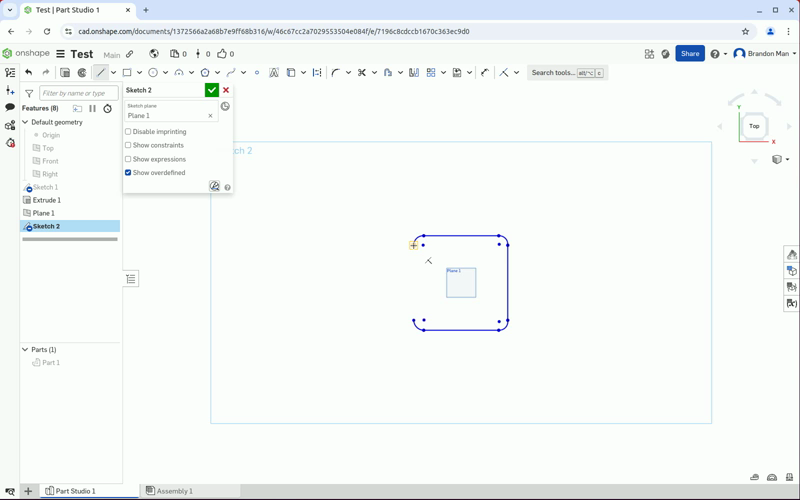
click(413, 245)
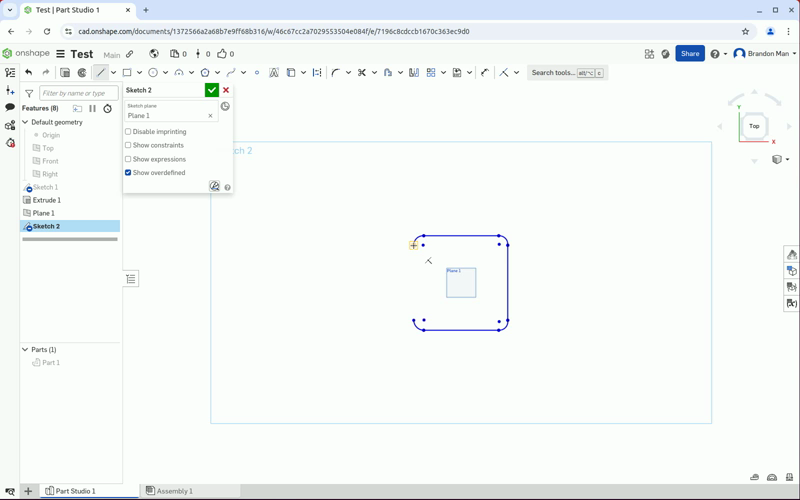
key_down(shift)
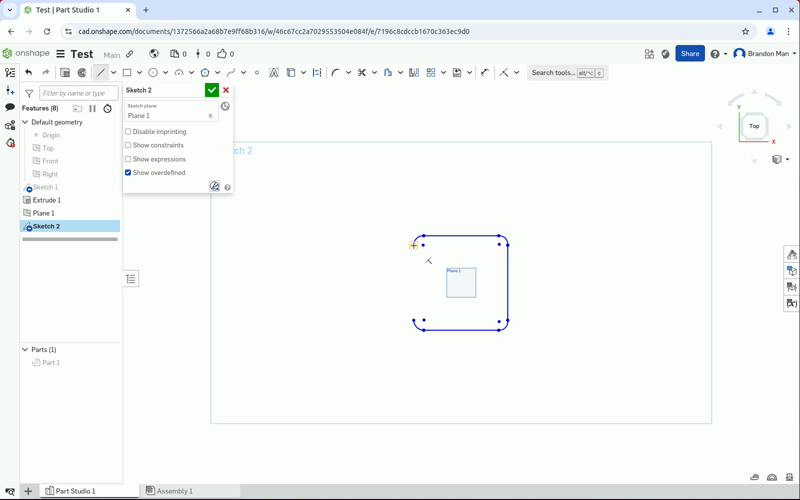
mouse_move(413, 320)
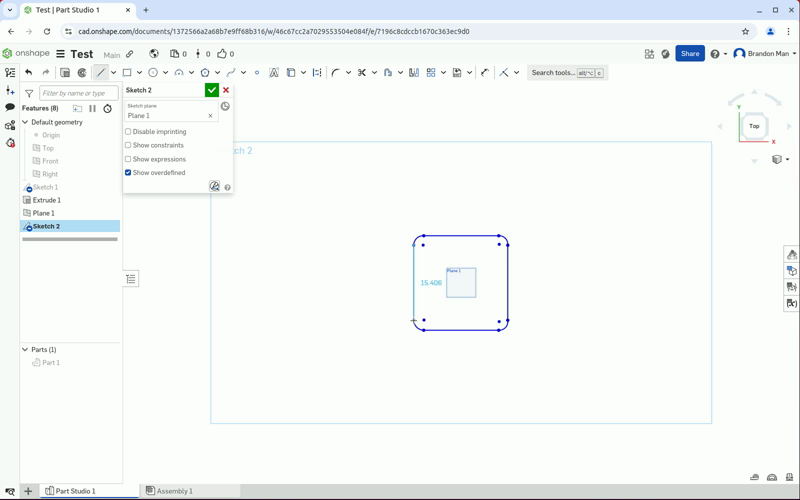
key_up(shift)
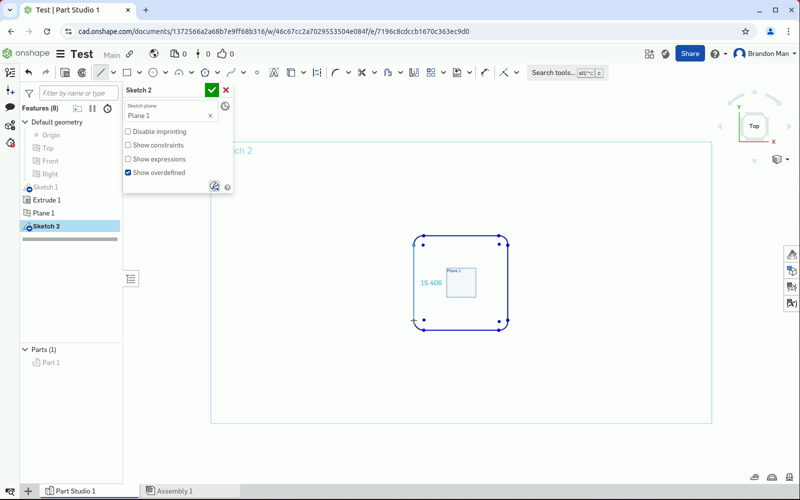
click(413, 320)
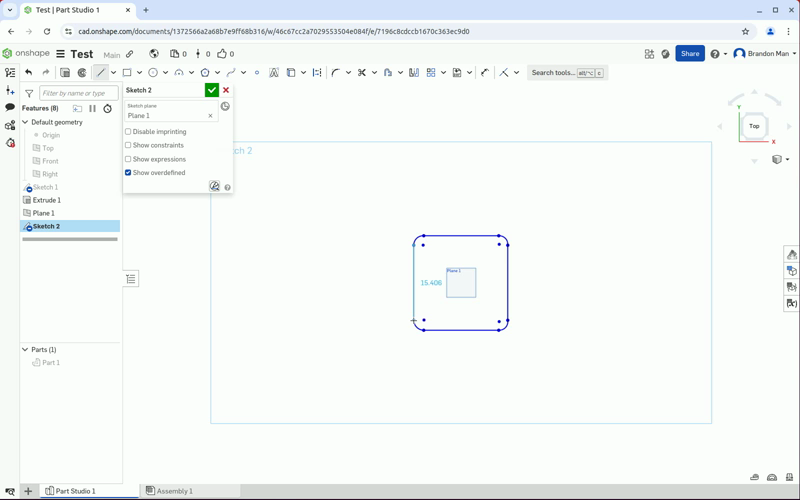
key(esc)
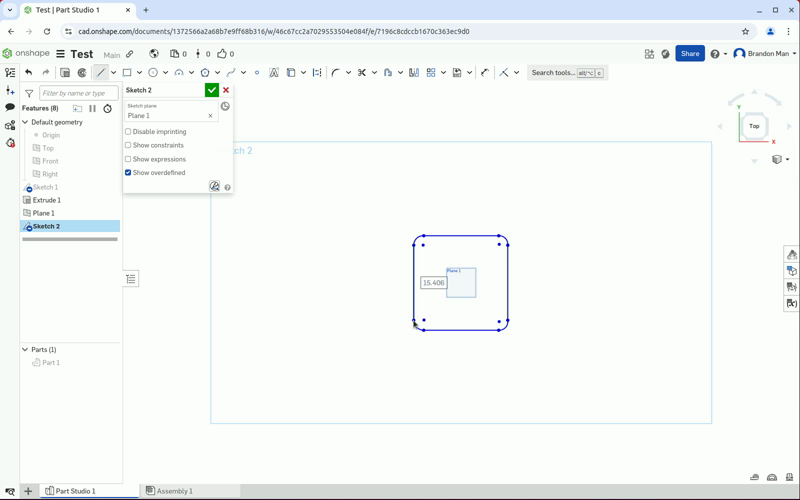
key(c)
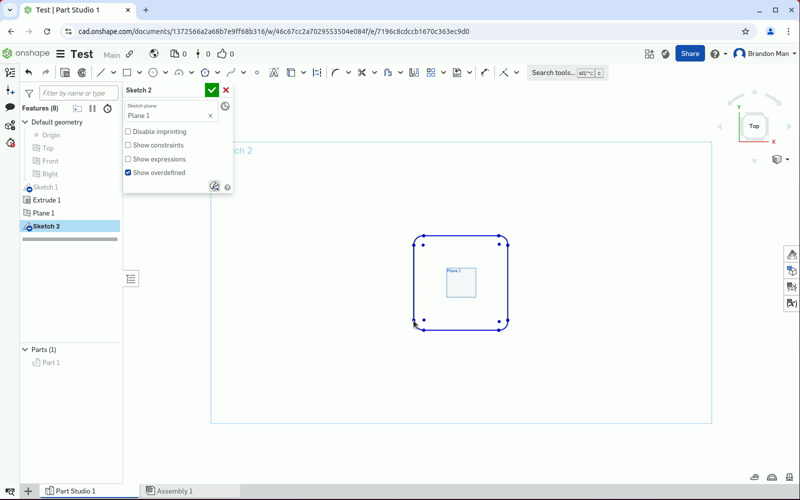
key_down(shift)
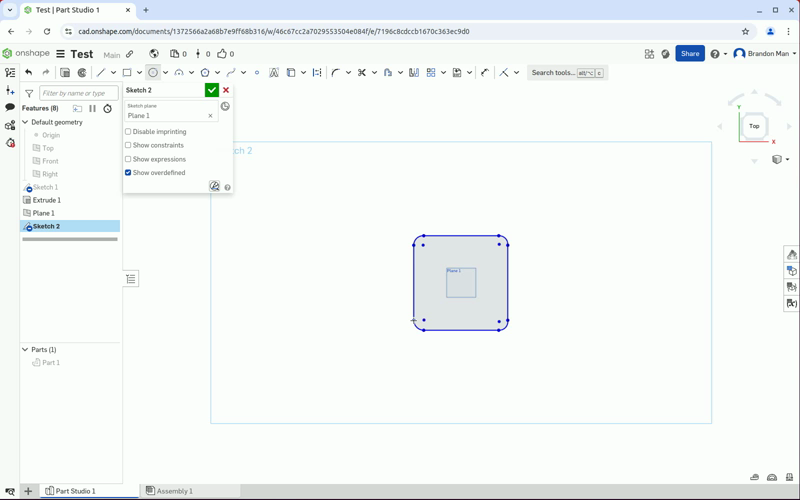
mouse_move(461, 282)
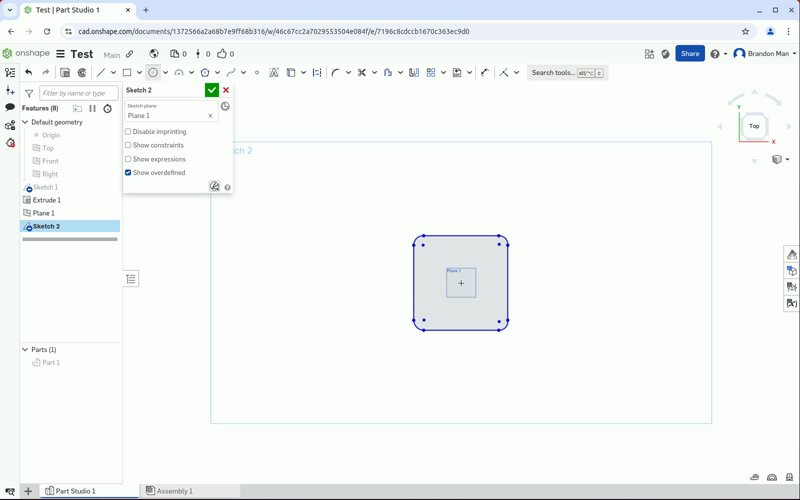
click(461, 282)
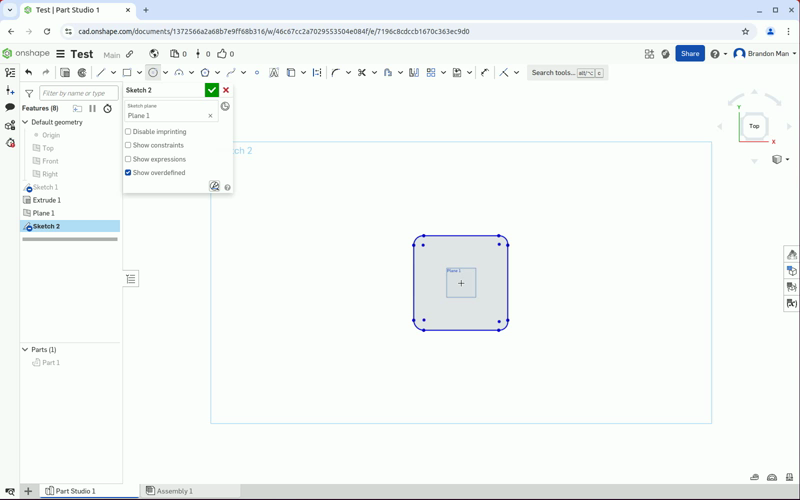
key_up(shift)
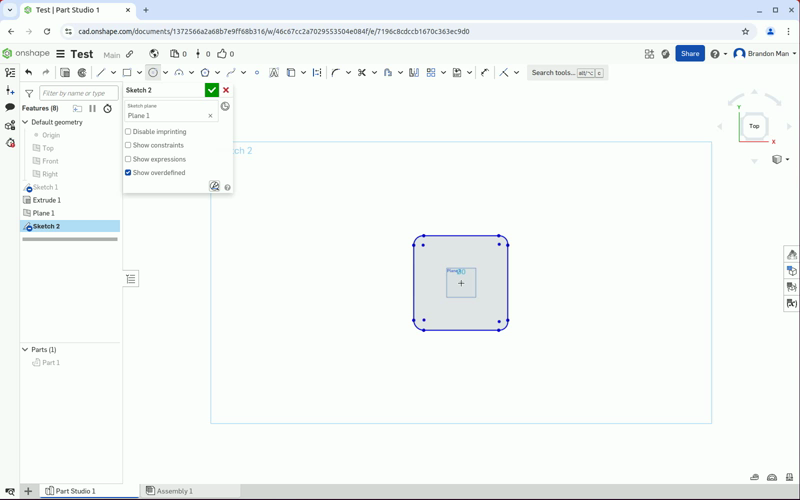
mouse_move(489, 282)
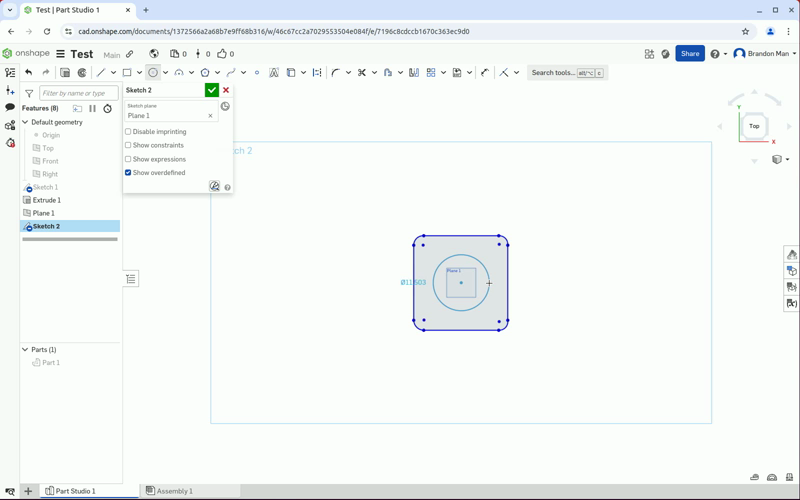
click(489, 282)
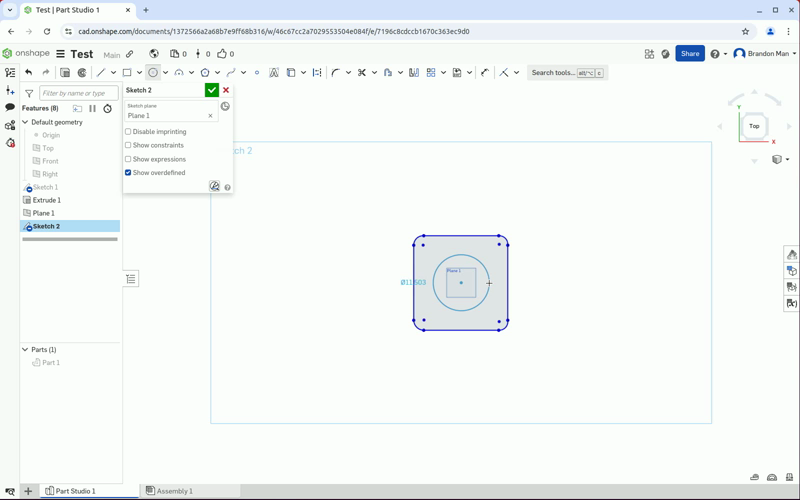
key(esc)
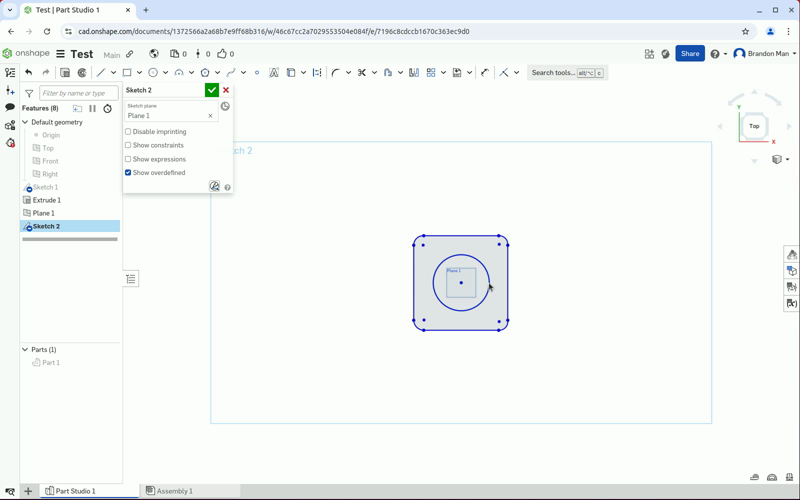
mouse_move(421, 324)
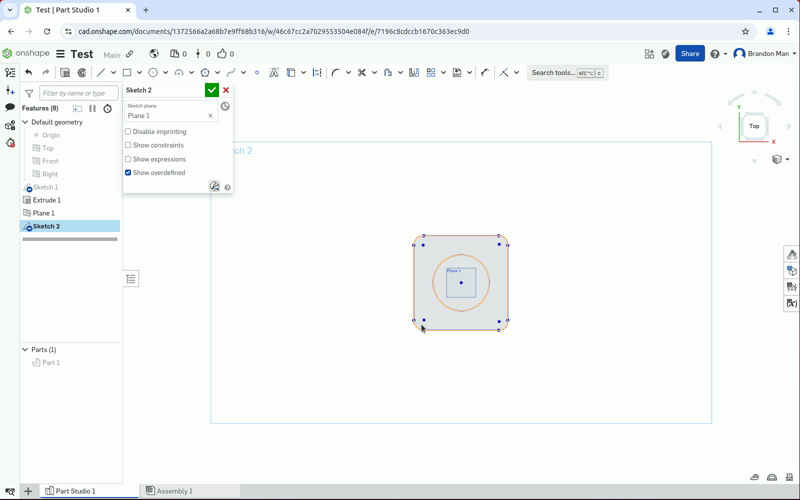
click(421, 324)
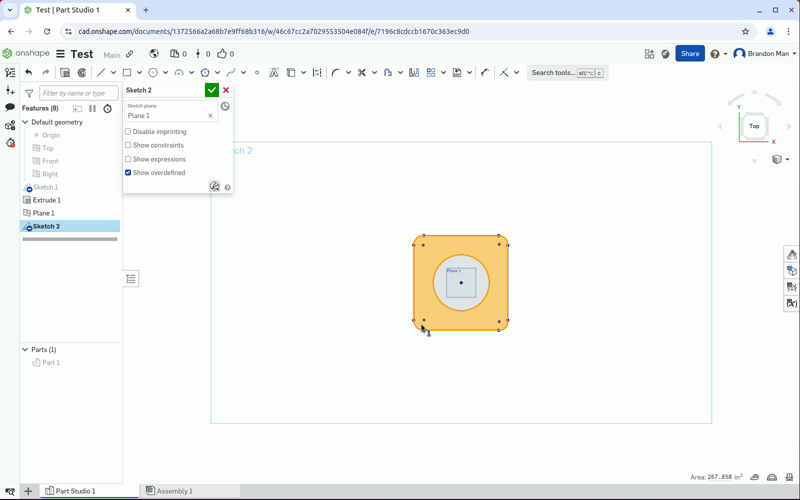
mouse_move(73, 352)
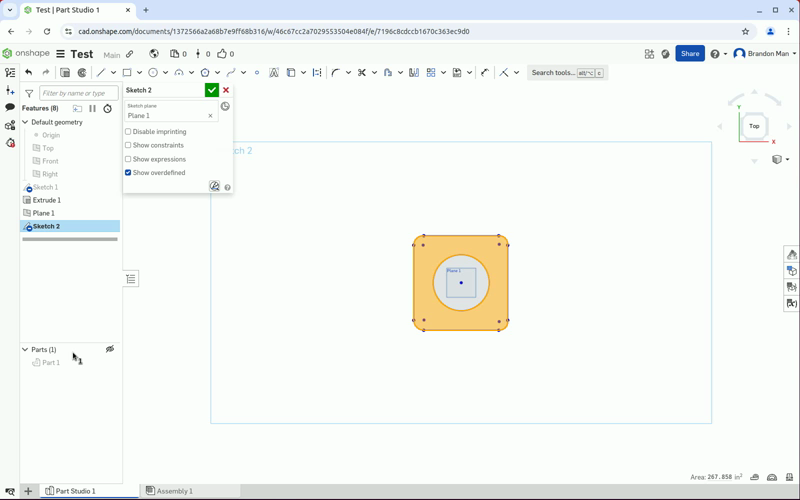
key(shift+y)
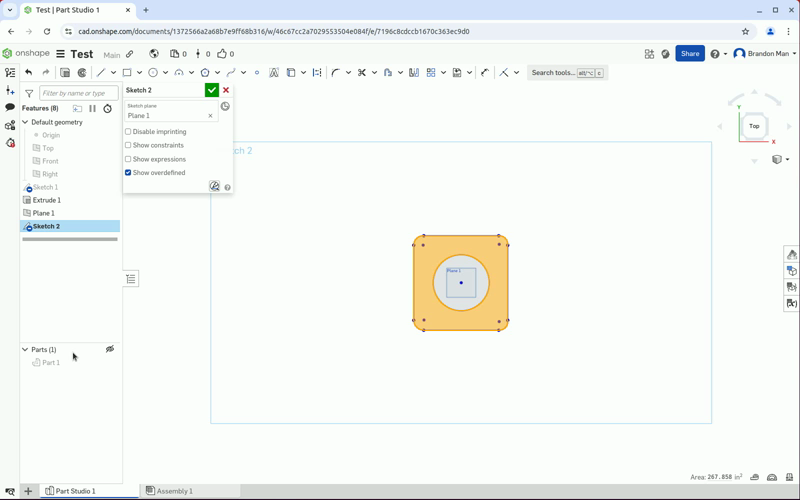
key(shift+e)
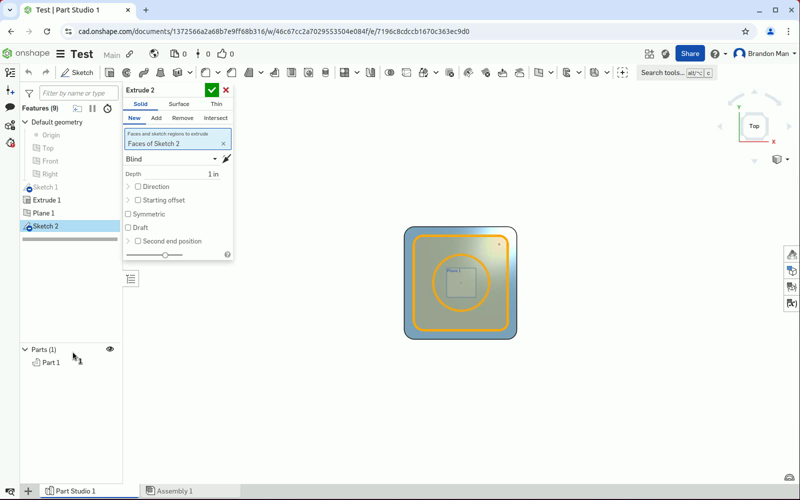
mouse_move(143, 106)
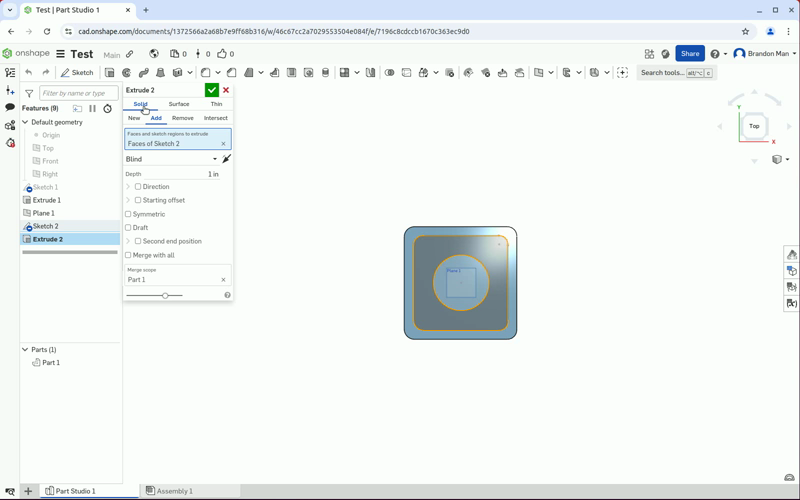
click(143, 106)
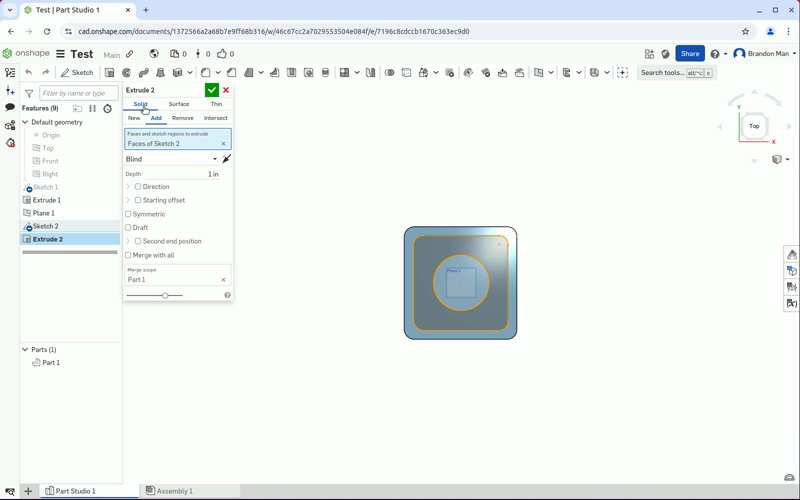
mouse_move(186, 120)
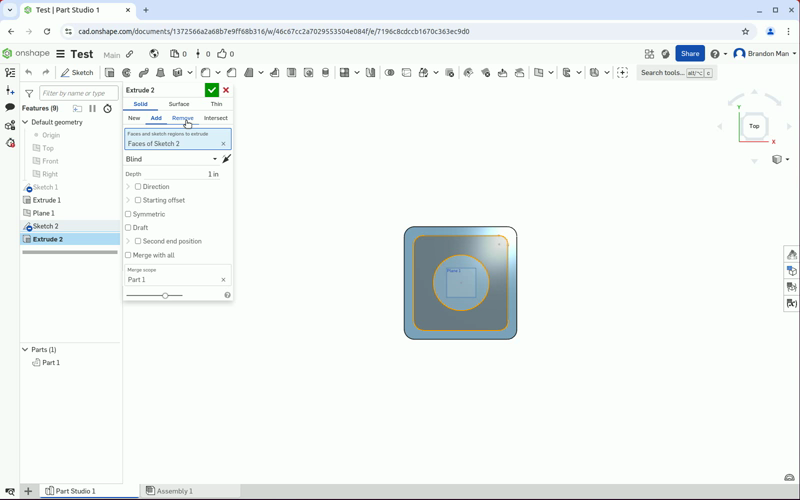
click(186, 120)
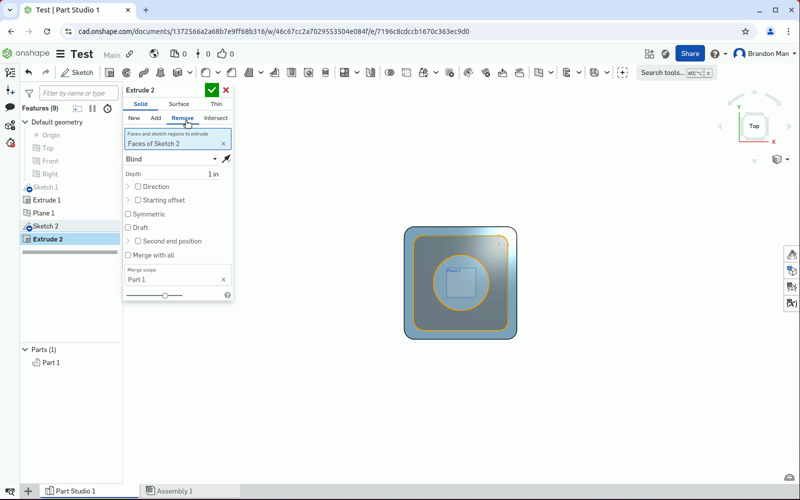
key(tab, 4)
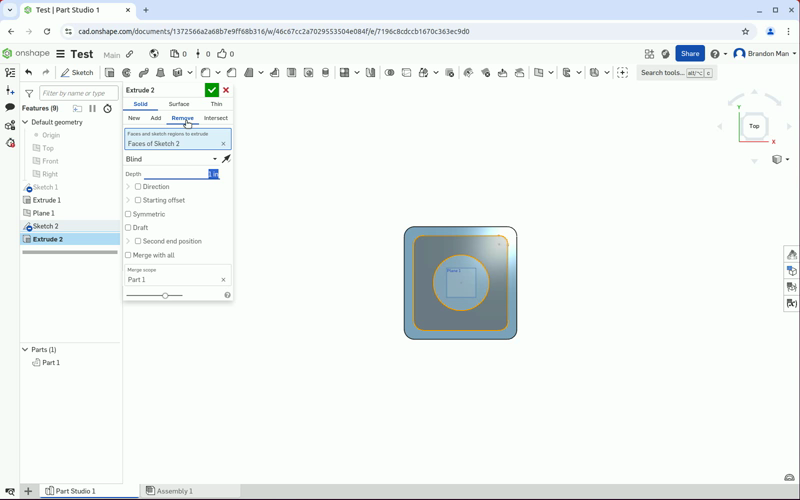
text(0.481)
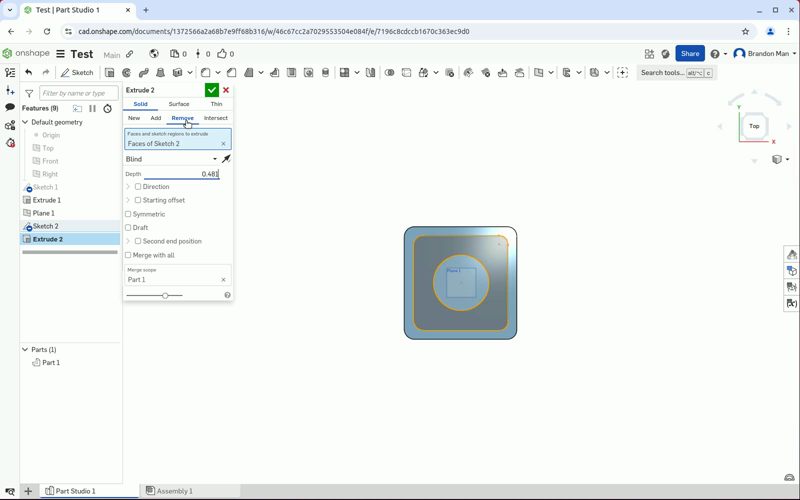
key(tab, 6)
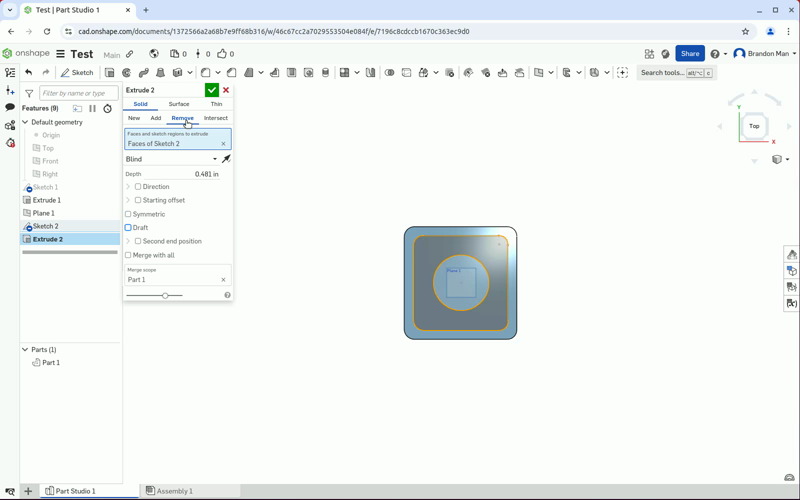
key(space)
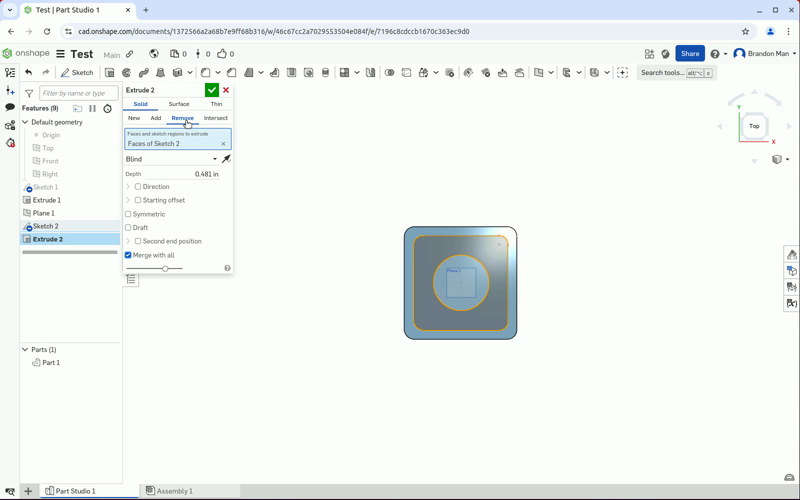
key(enter)
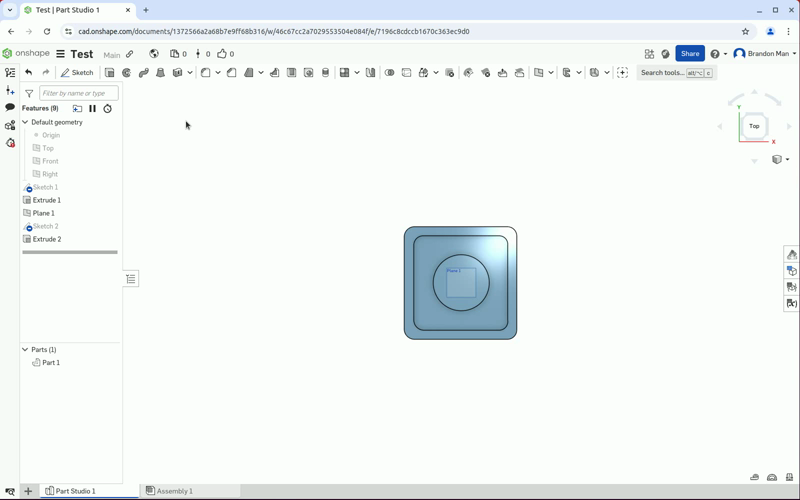
key(shift+h)
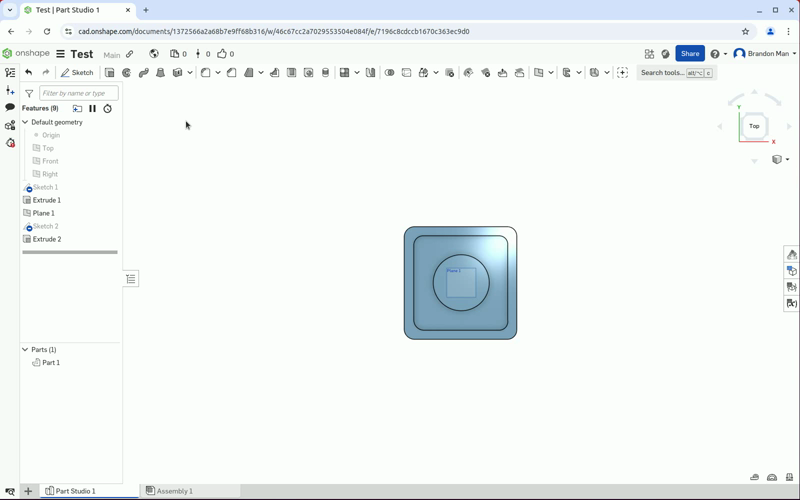
key(shift+h)
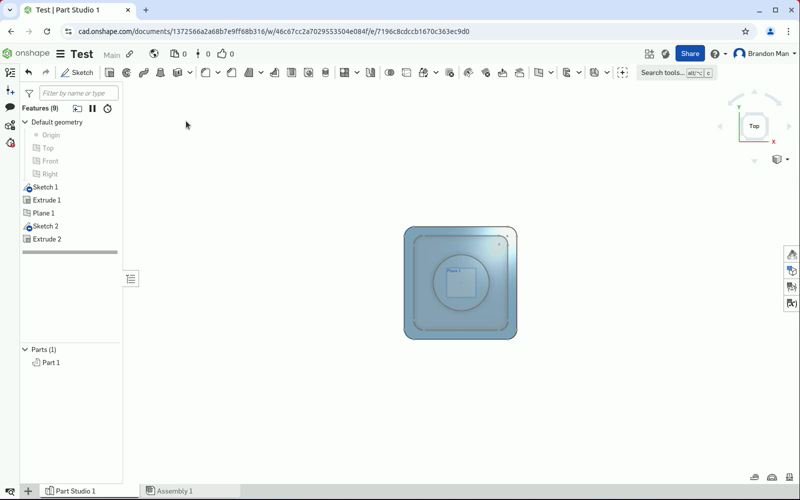
key(shift+7)
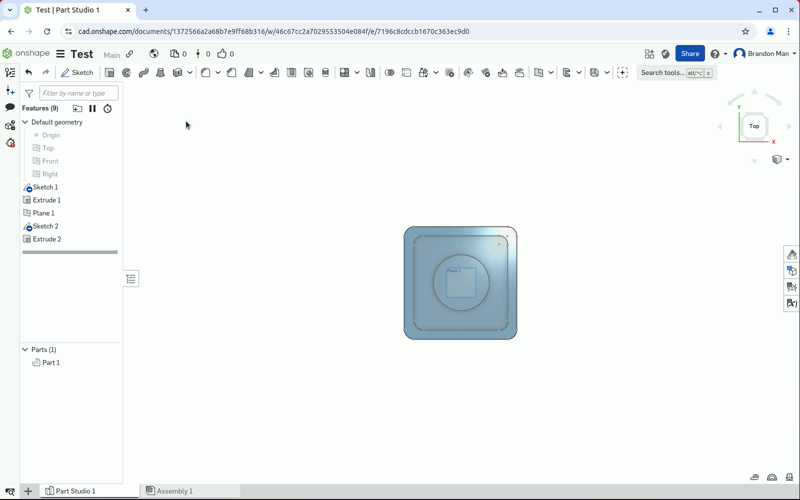
key(up, 3)
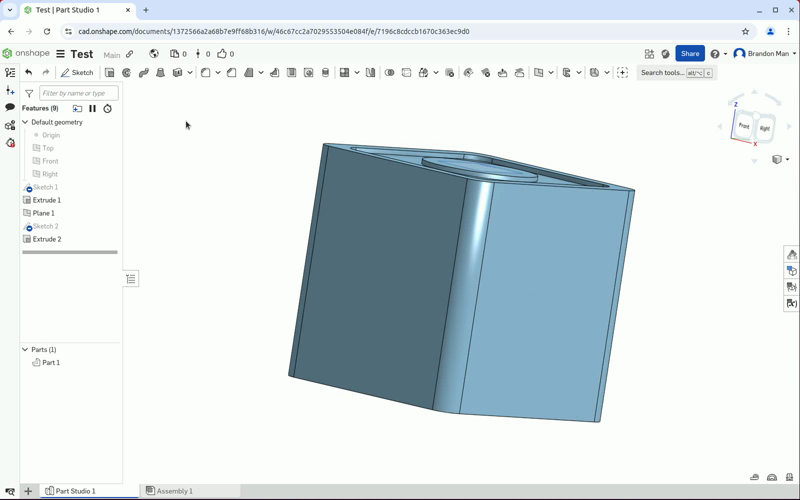
key(left, 3)
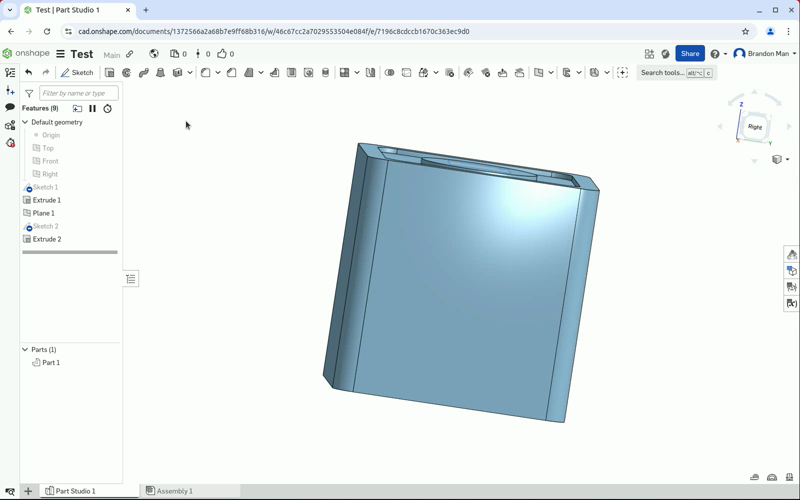
key(right, 3)
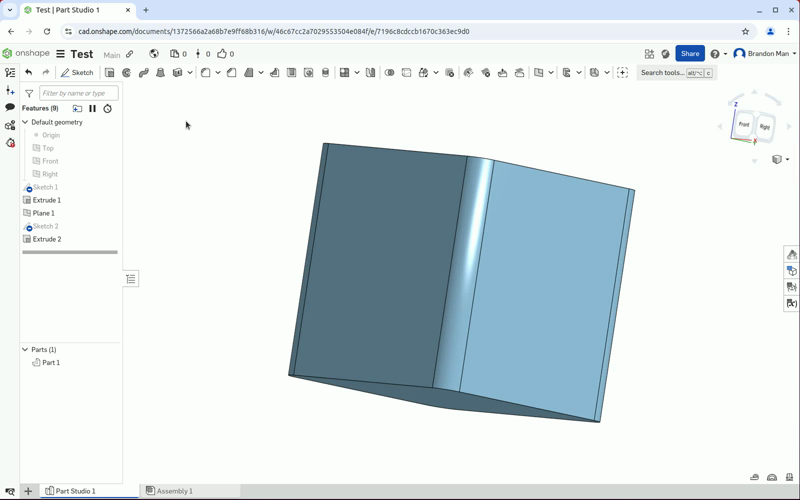
key(down, 3)
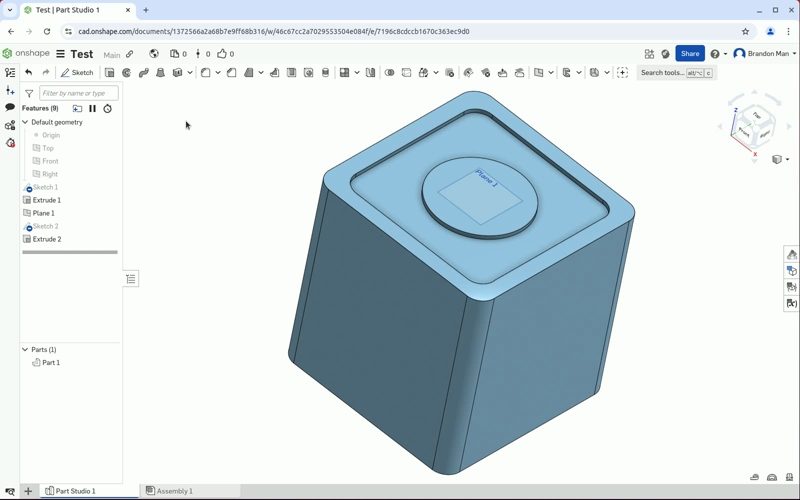
mouse_move(73, 189)
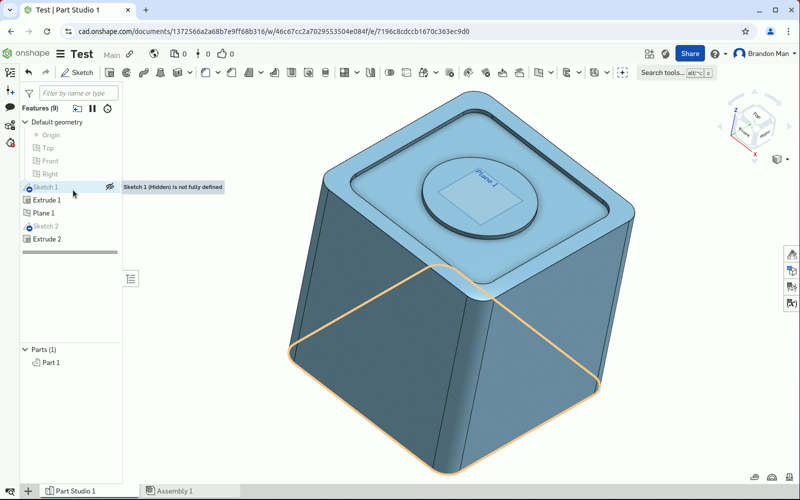
click(73, 189)